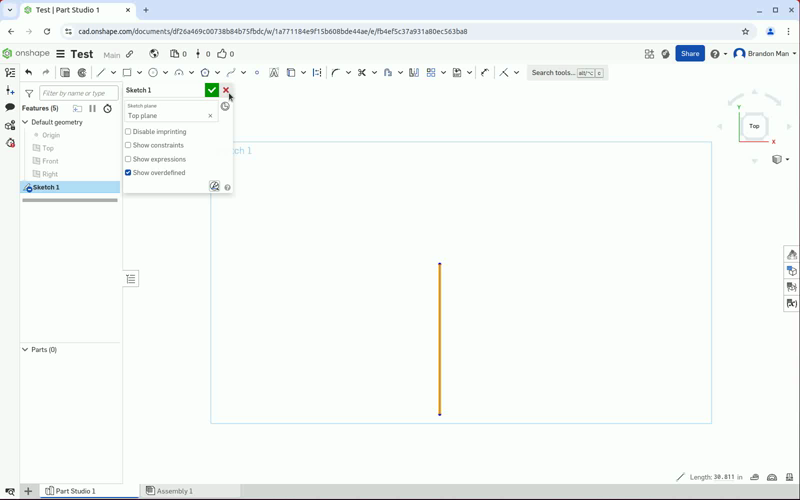
key(shift+h)
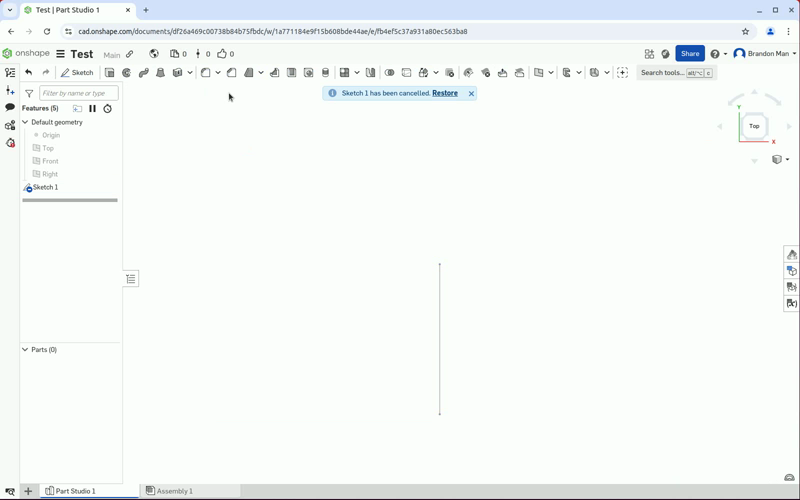
key(shift+s)
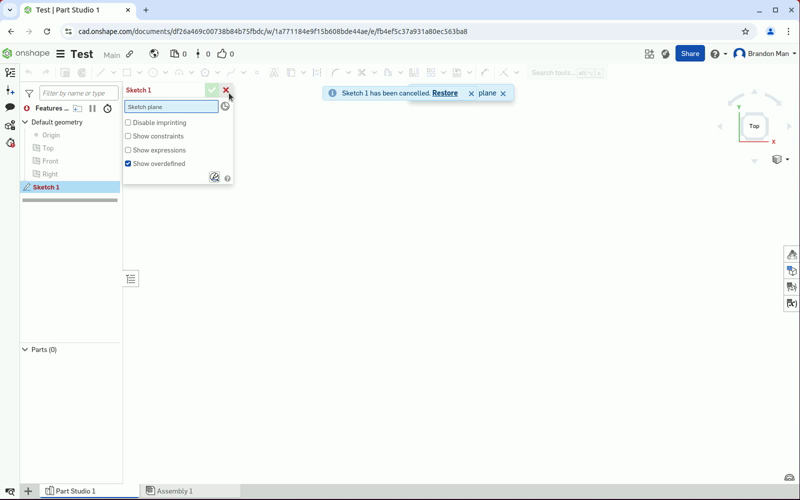
mouse_move(73, 150)
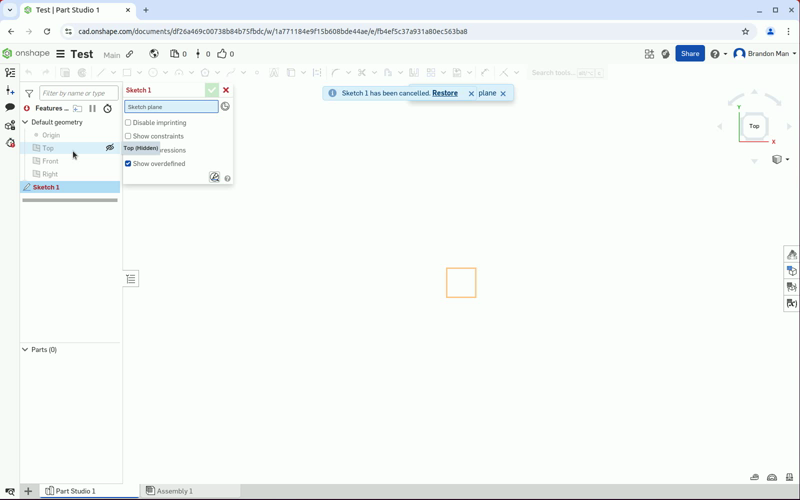
click(73, 150)
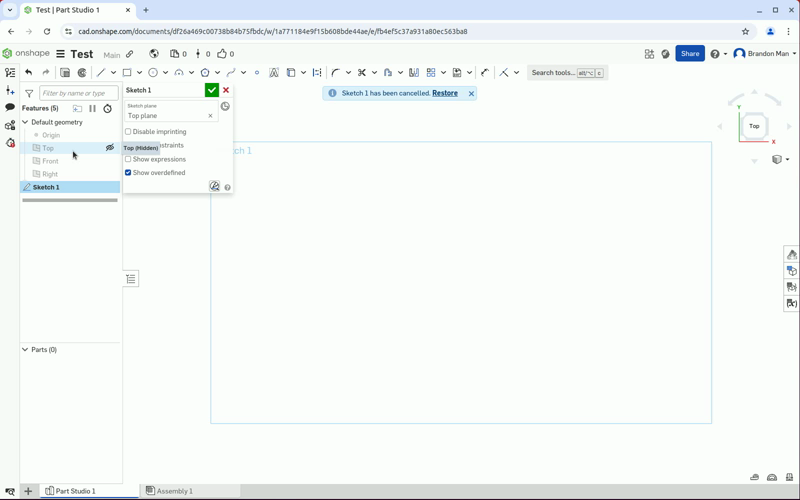
mouse_move(73, 352)
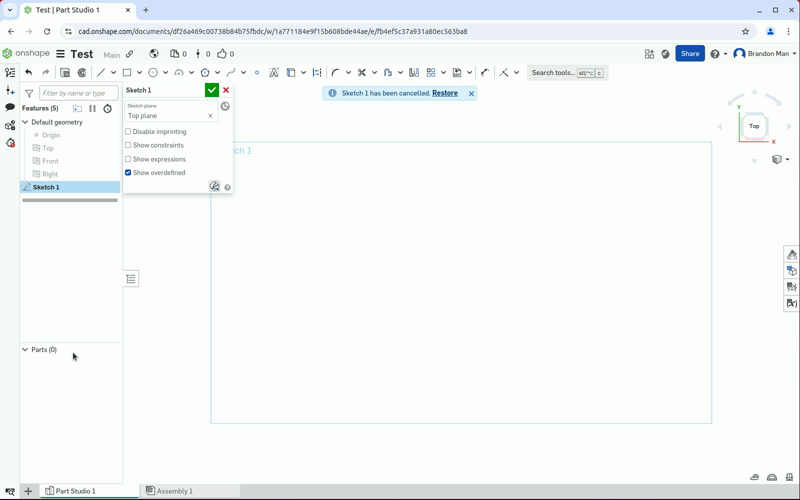
key(y)
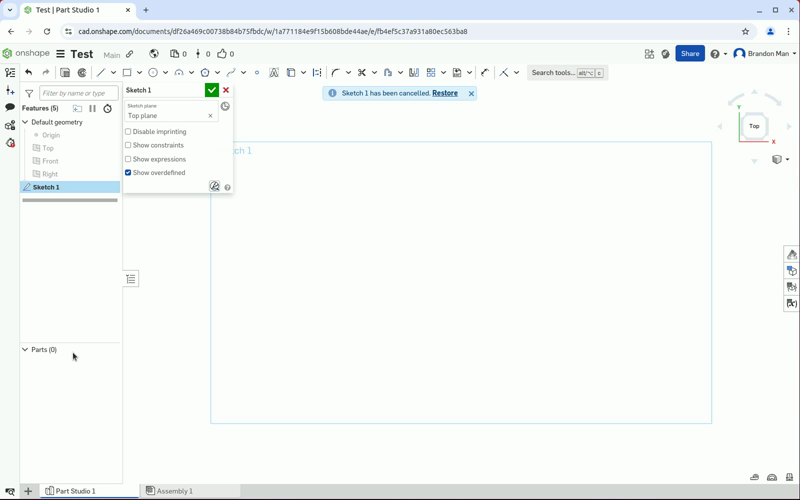
key(l)
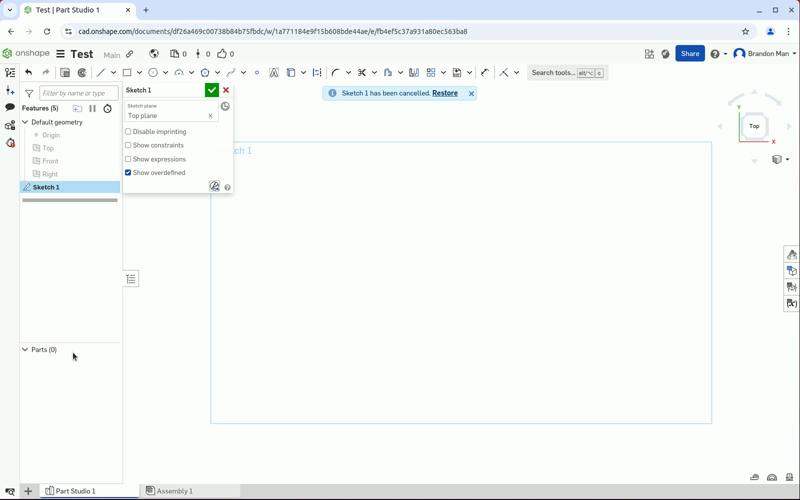
key_down(shift)
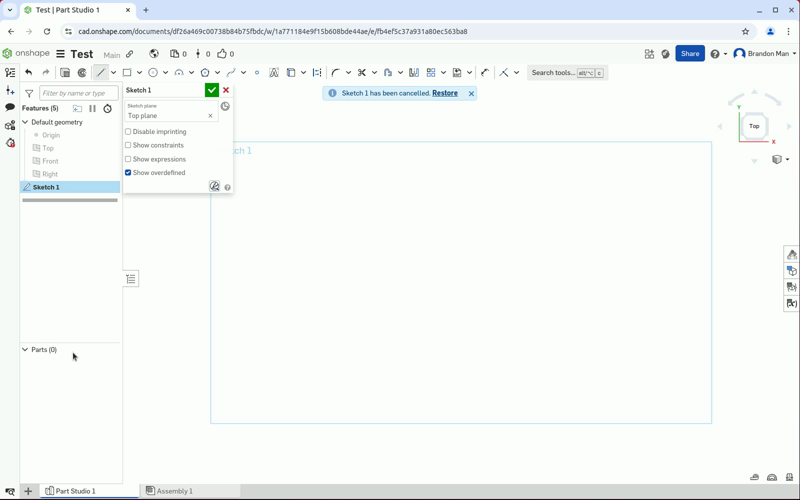
mouse_move(362, 353)
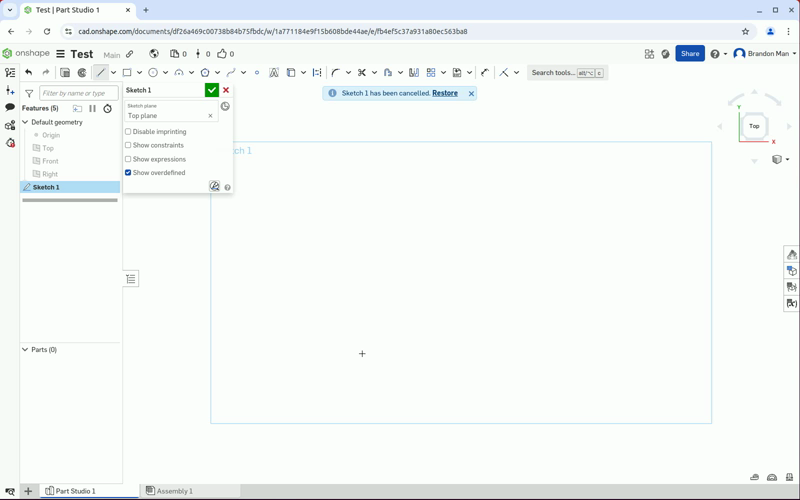
click(362, 353)
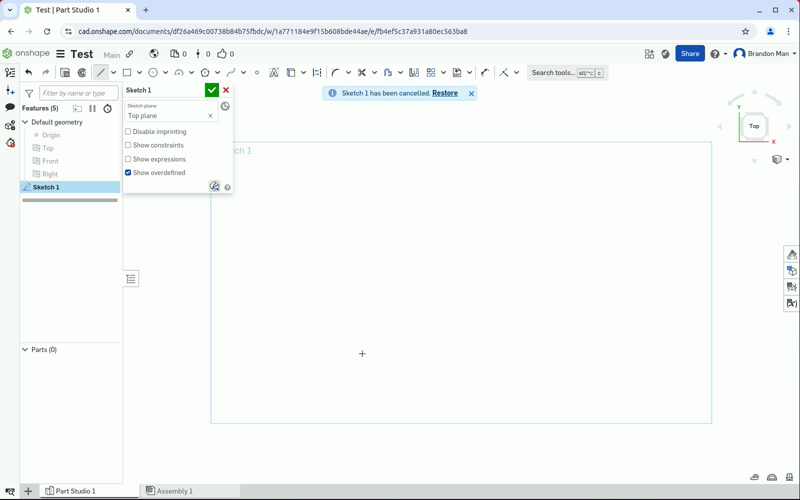
key_up(shift)
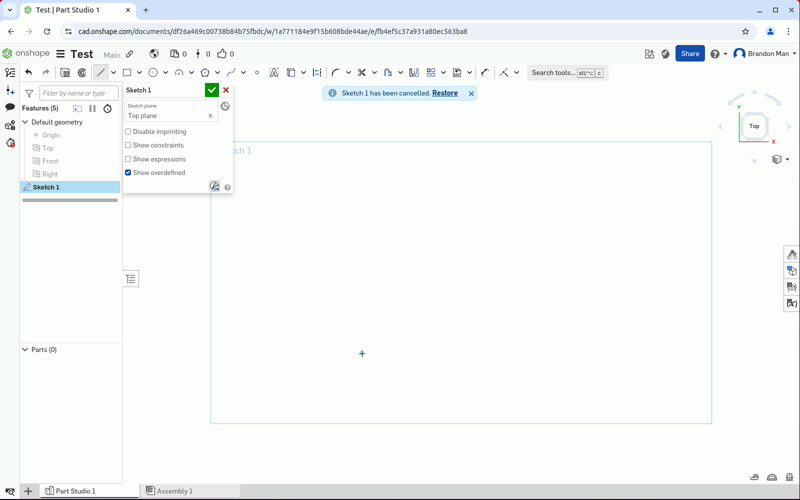
key_down(shift)
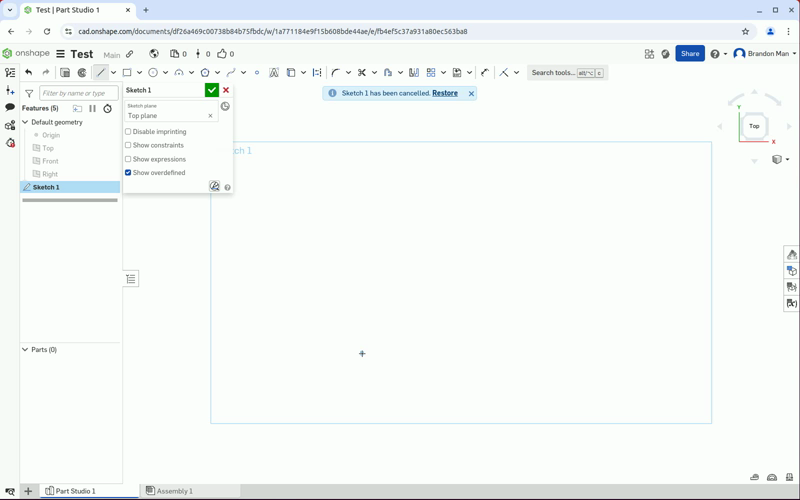
mouse_move(435, 353)
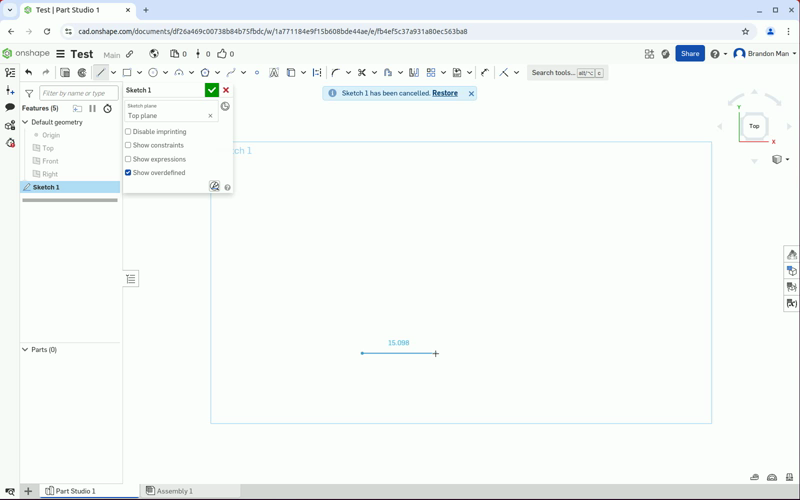
click(435, 353)
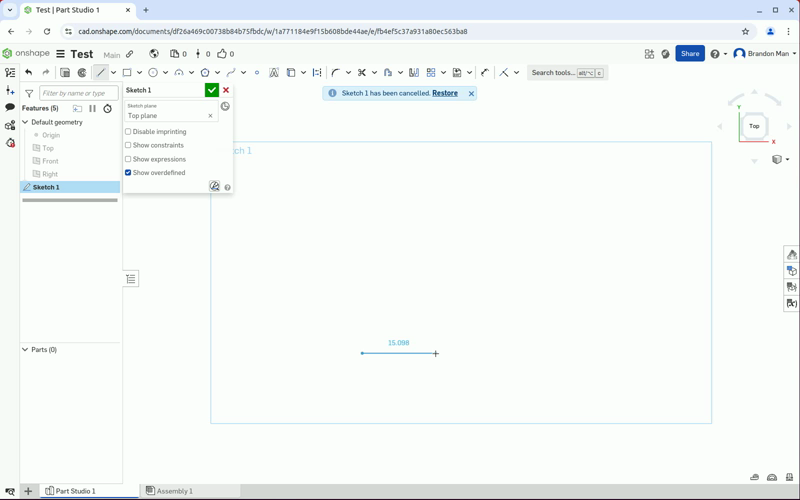
key_up(shift)
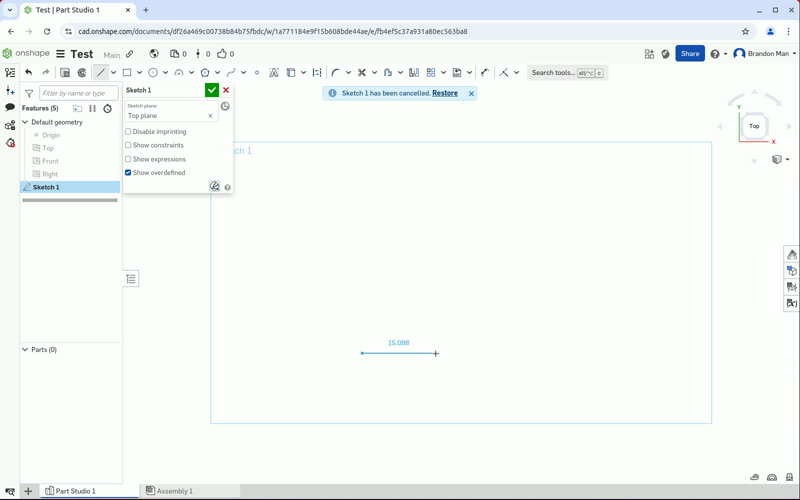
key_down(shift)
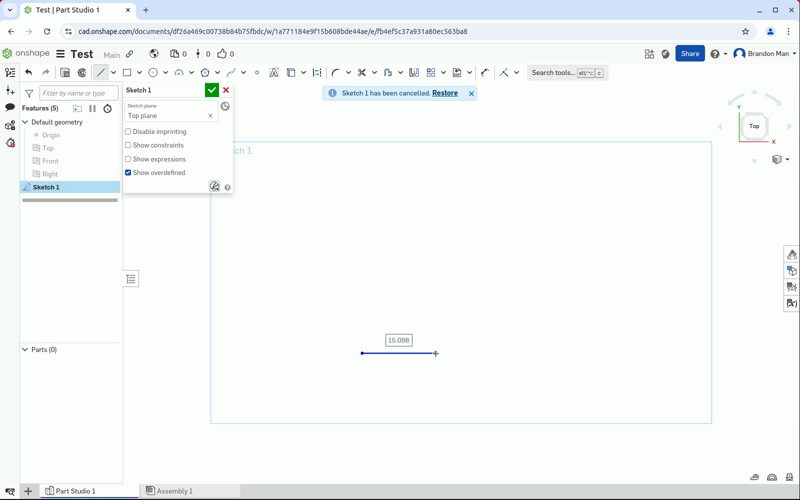
mouse_move(465, 353)
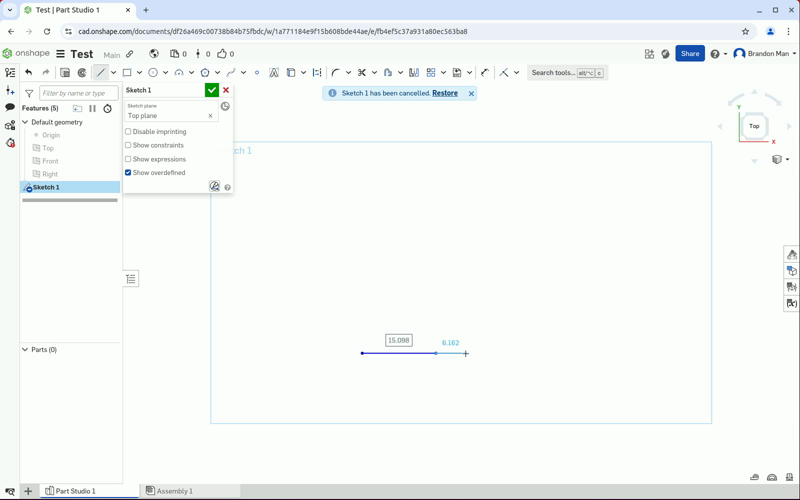
mouse_move(435, 324)
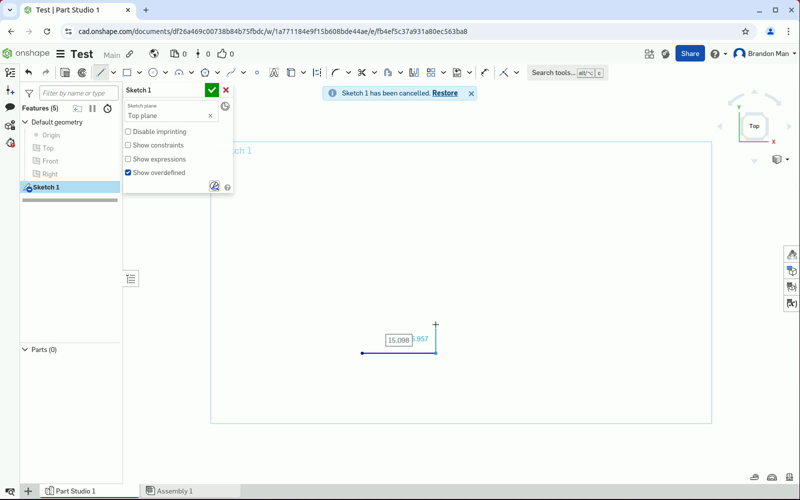
click(435, 324)
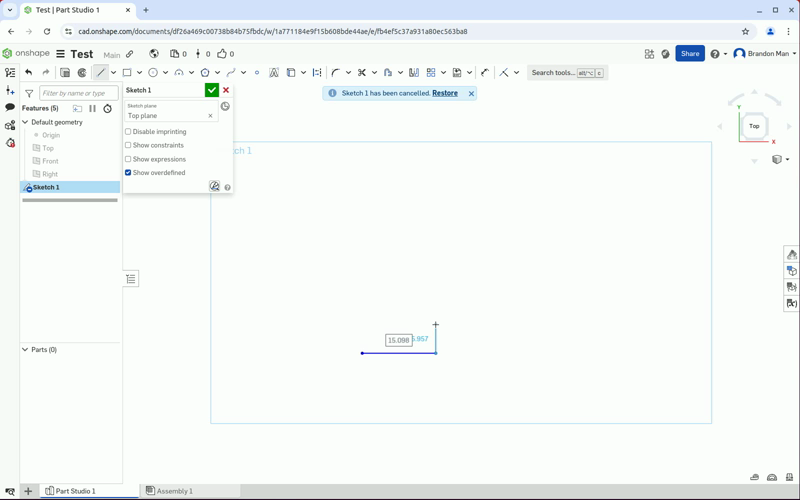
key_up(shift)
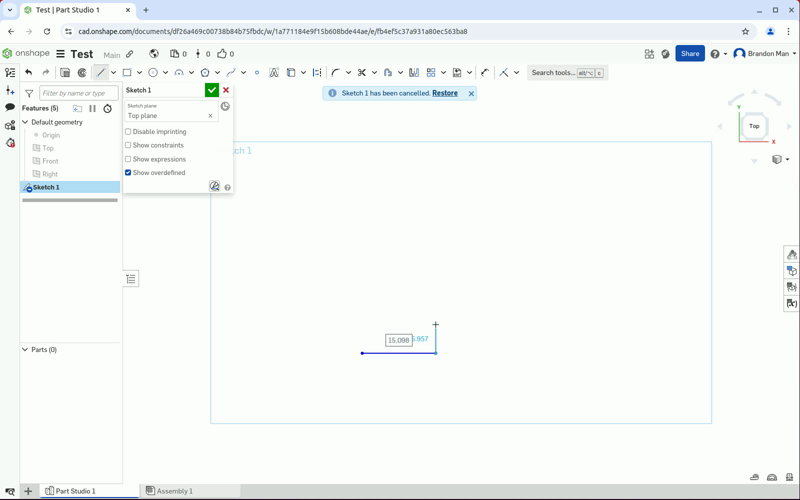
key_down(shift)
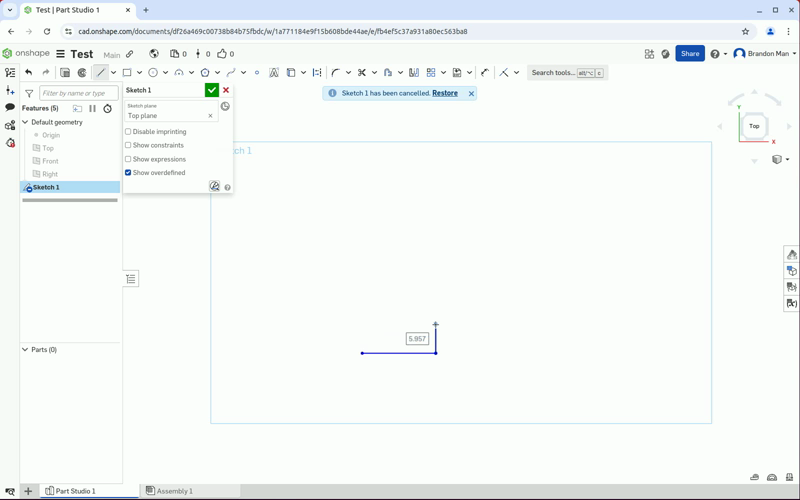
mouse_move(362, 324)
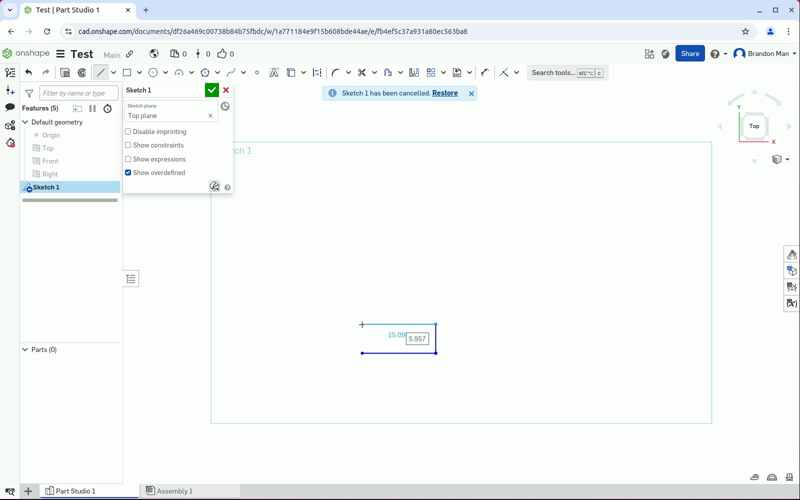
click(362, 324)
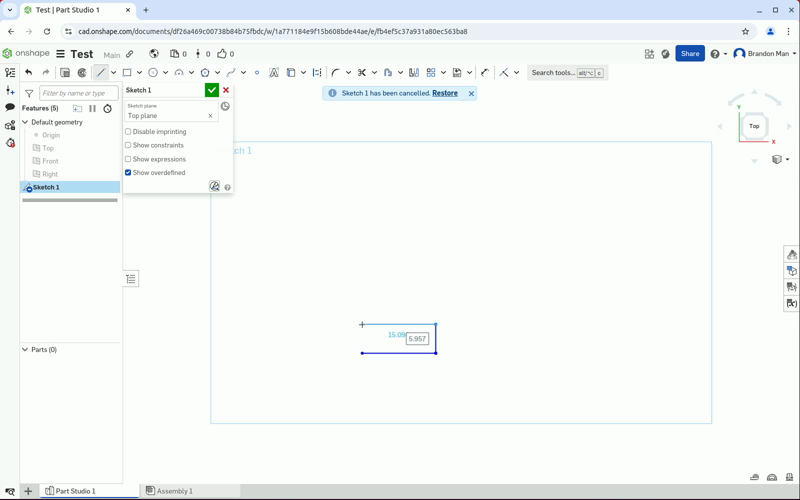
key_up(shift)
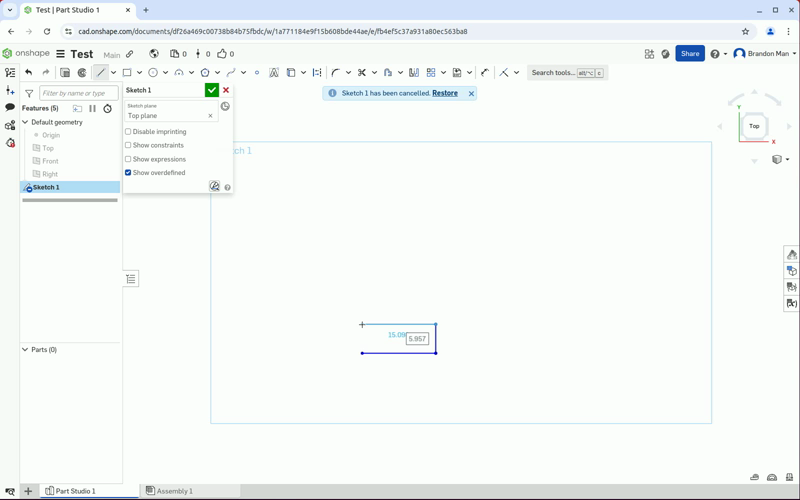
mouse_move(392, 324)
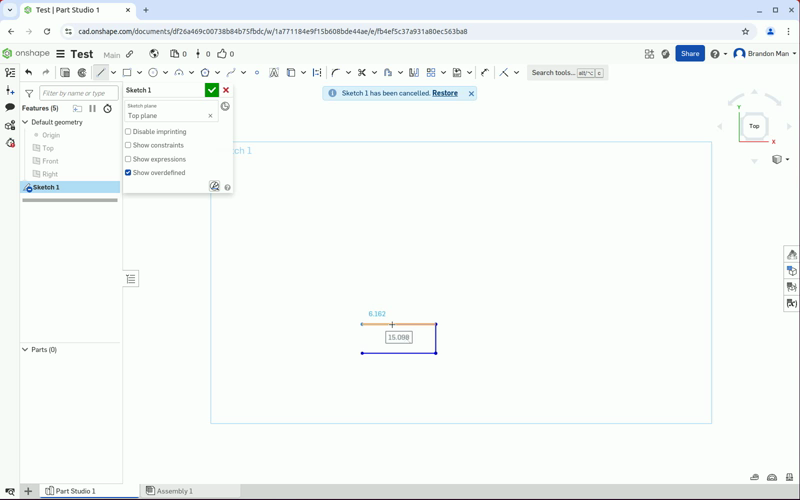
key_down(shift)
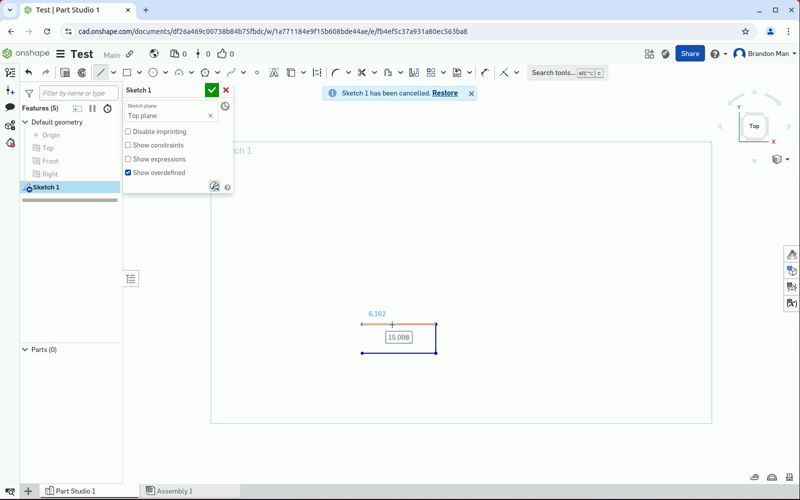
mouse_move(362, 353)
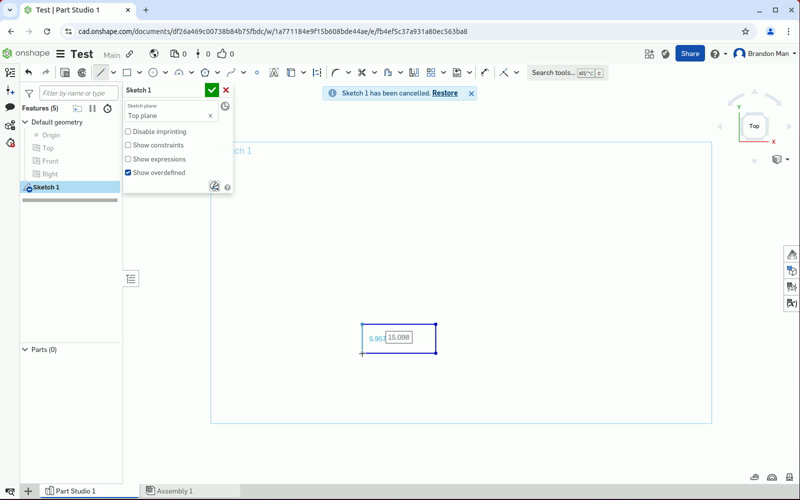
key_up(shift)
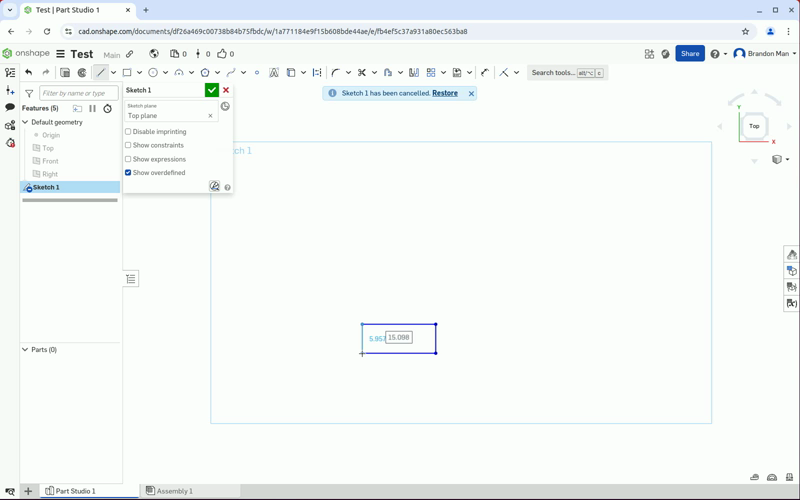
click(362, 353)
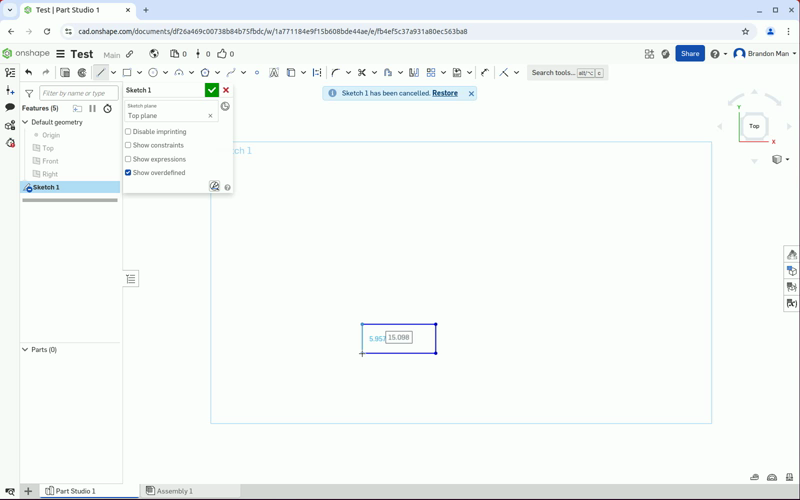
key(esc)
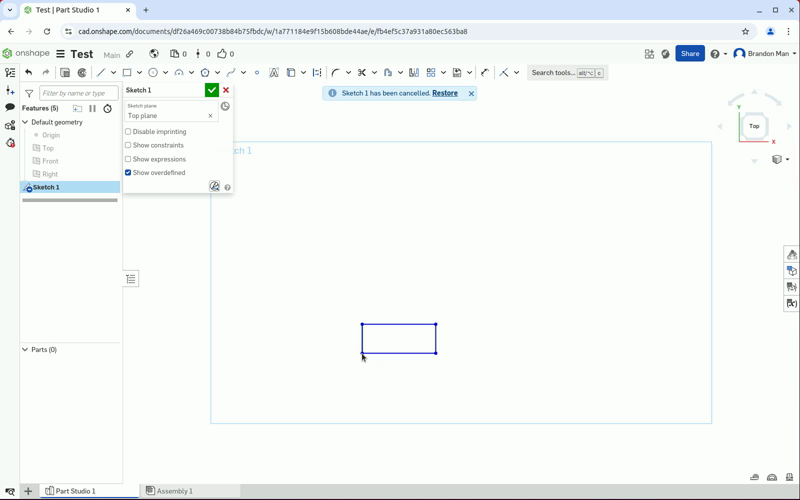
mouse_move(413, 341)
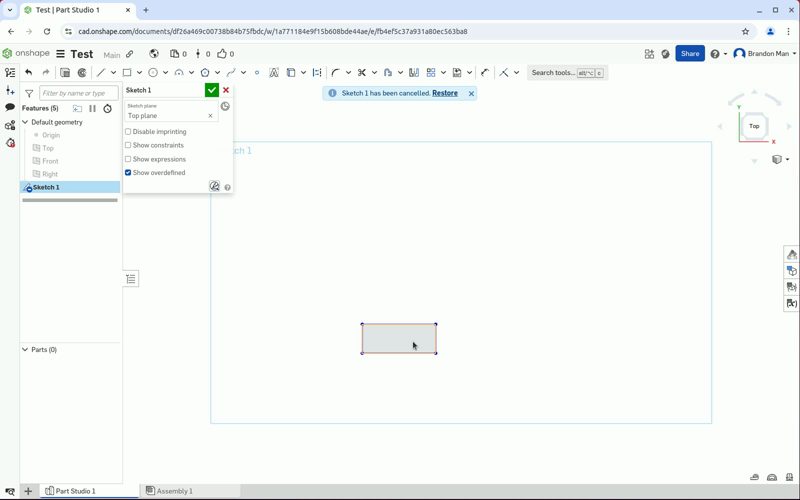
click(413, 341)
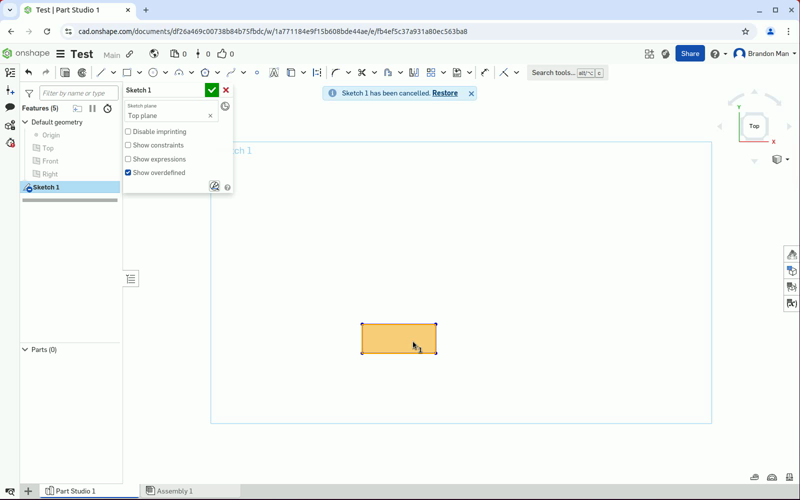
mouse_move(73, 352)
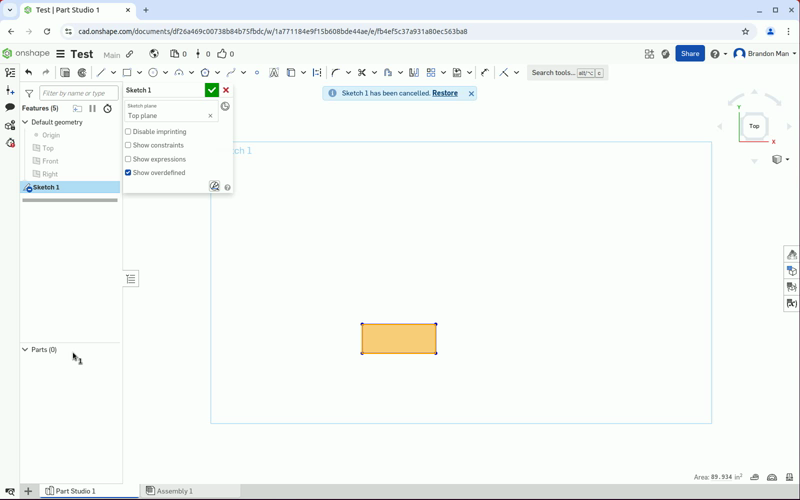
key(shift+y)
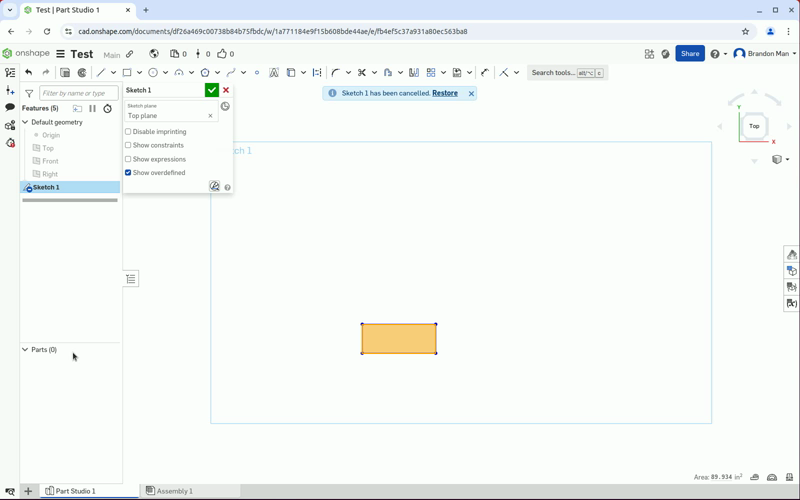
key(shift+e)
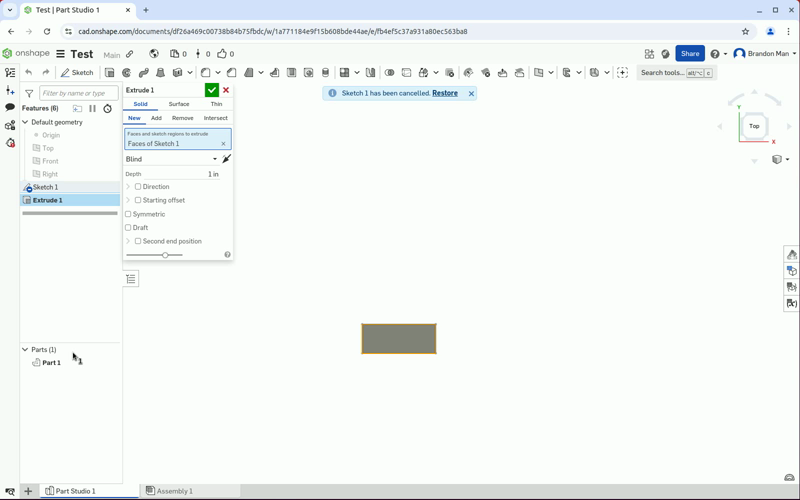
mouse_move(143, 106)
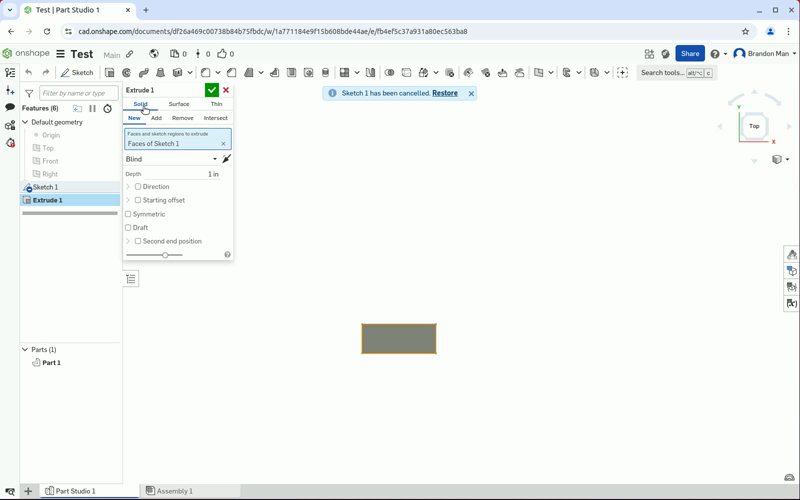
click(143, 106)
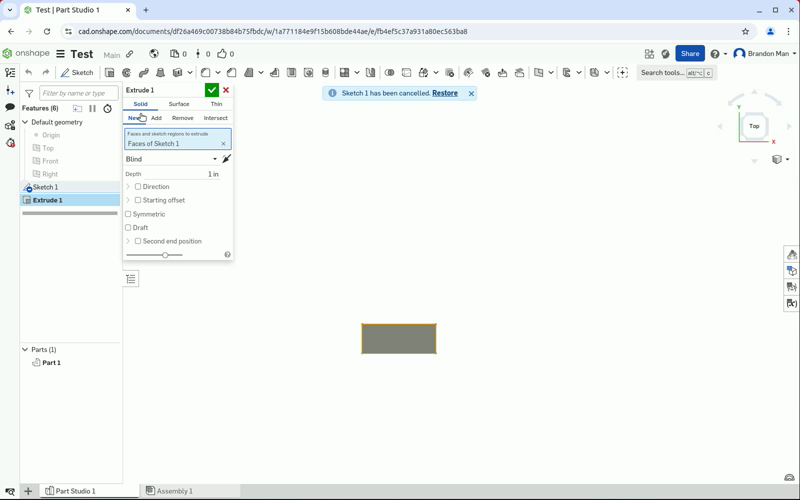
mouse_move(137, 120)
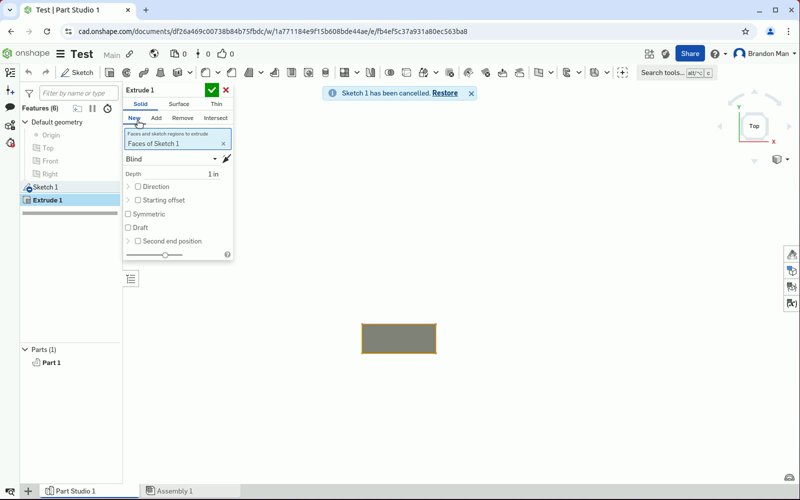
click(137, 120)
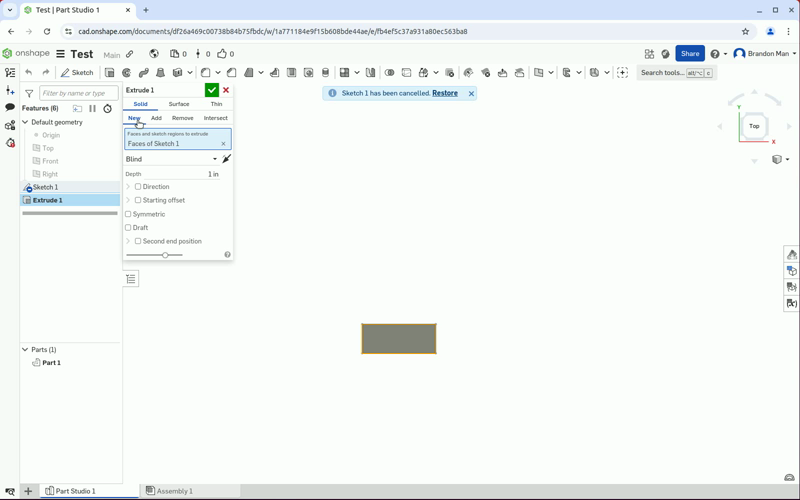
key(tab, 4)
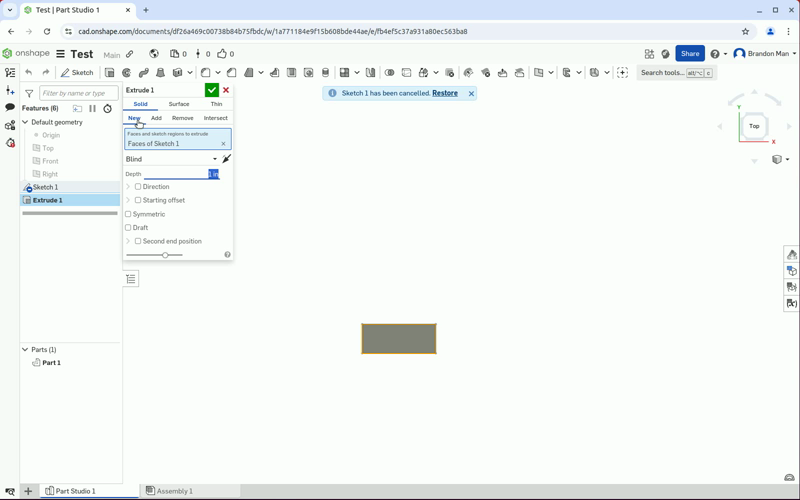
text(2.889)
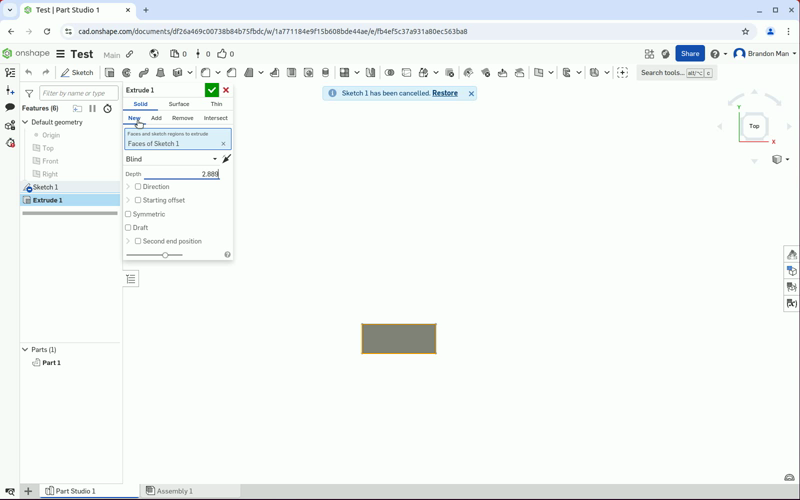
key(enter)
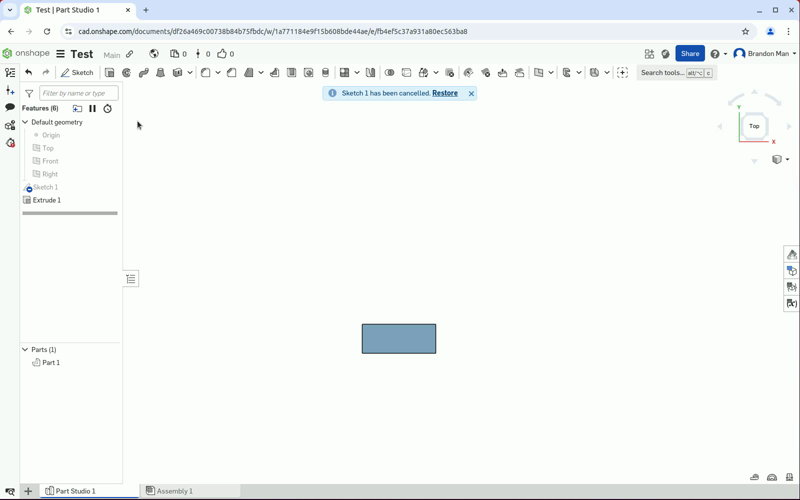
key(shift+h)
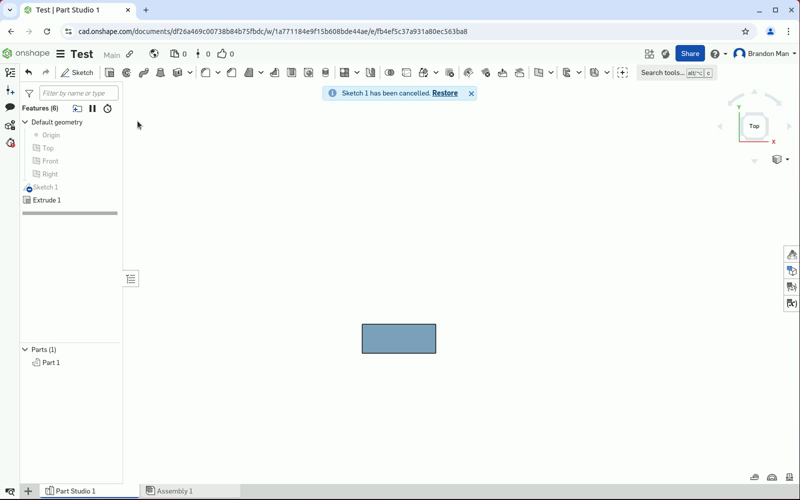
key(shift+h)
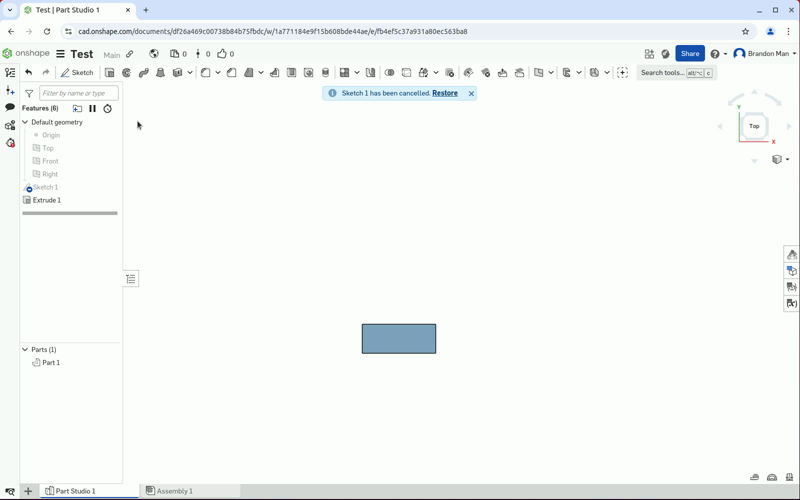
mouse_move(73, 189)
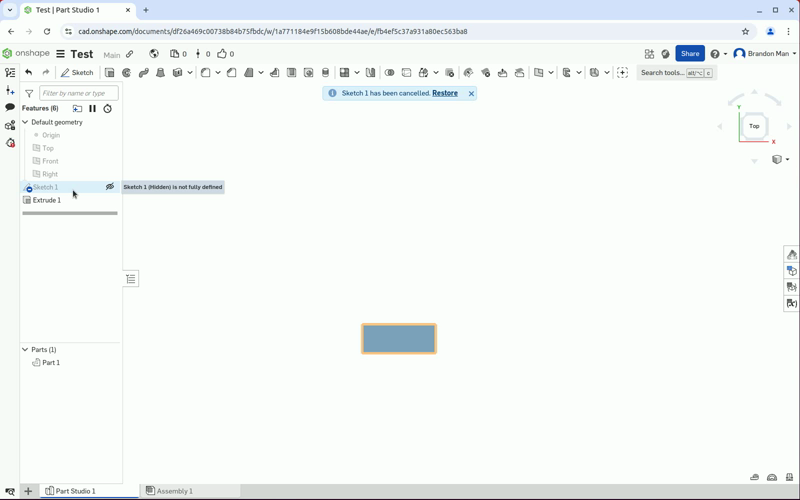
click(73, 189)
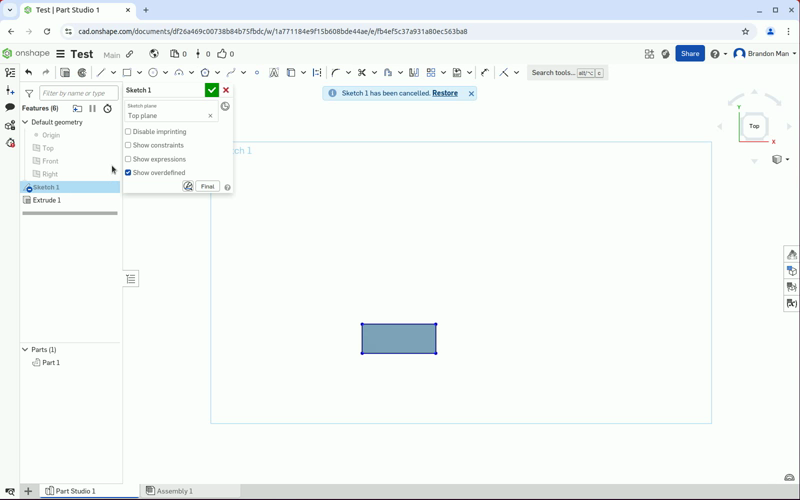
mouse_move(229, 92)
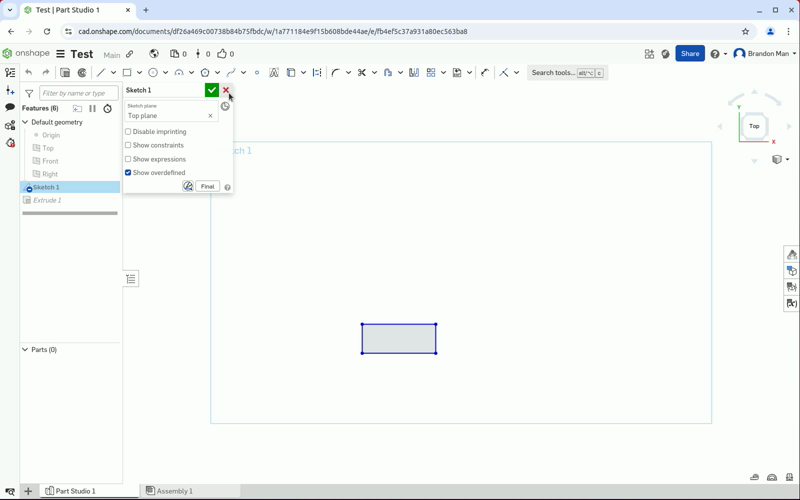
click(229, 92)
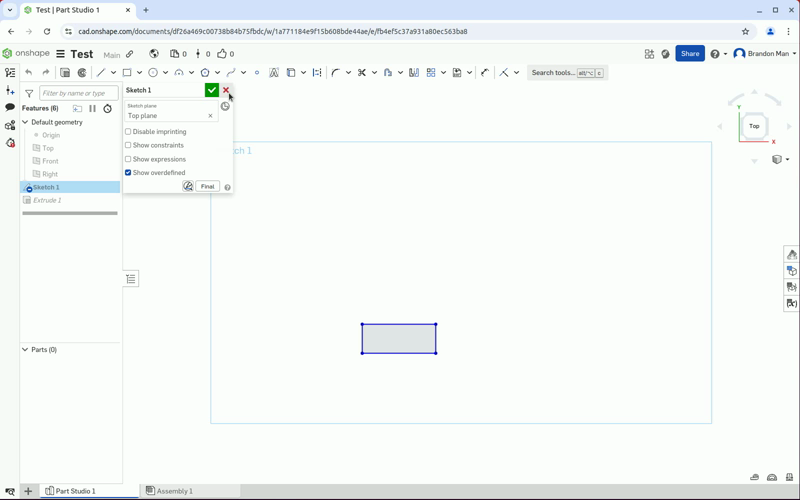
key(shift+s)
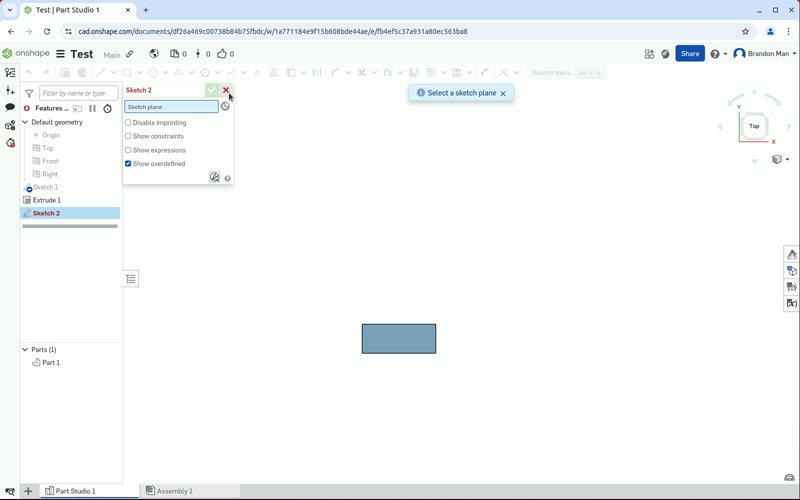
mouse_move(73, 150)
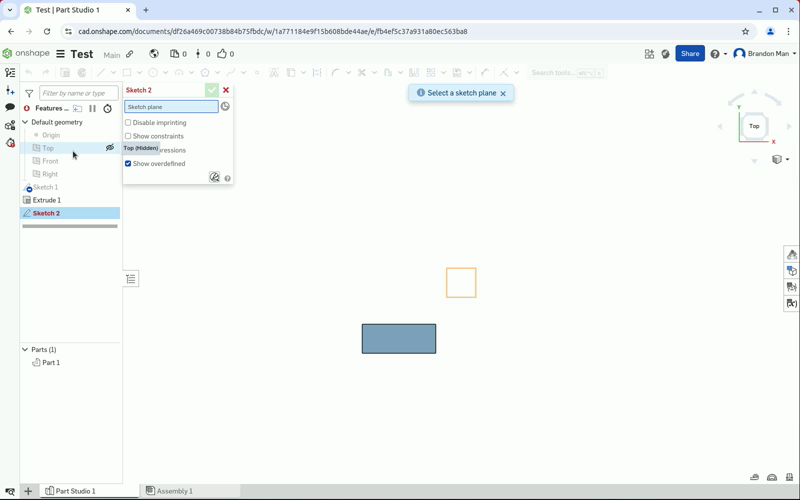
click(73, 150)
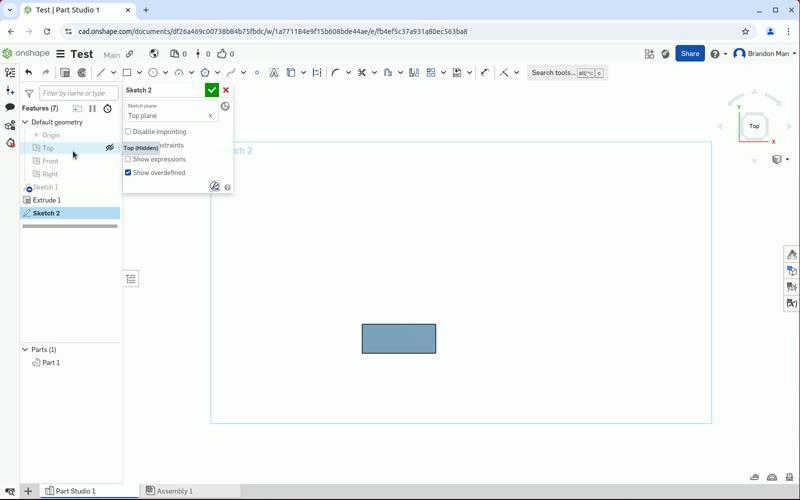
mouse_move(73, 352)
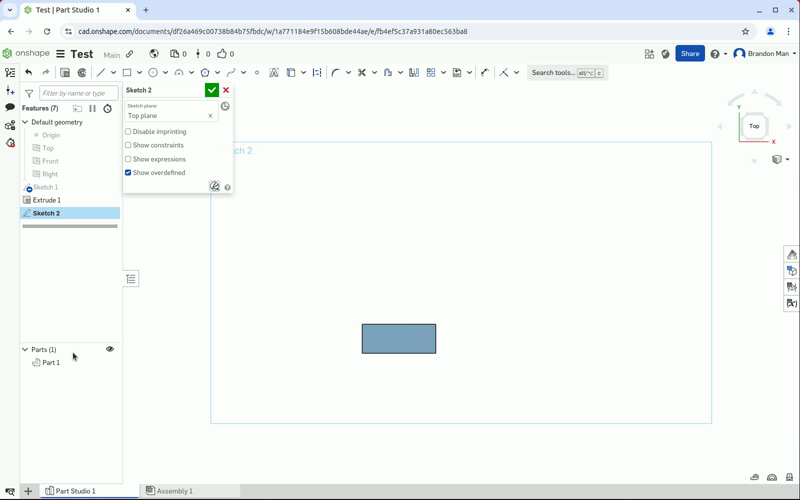
key(y)
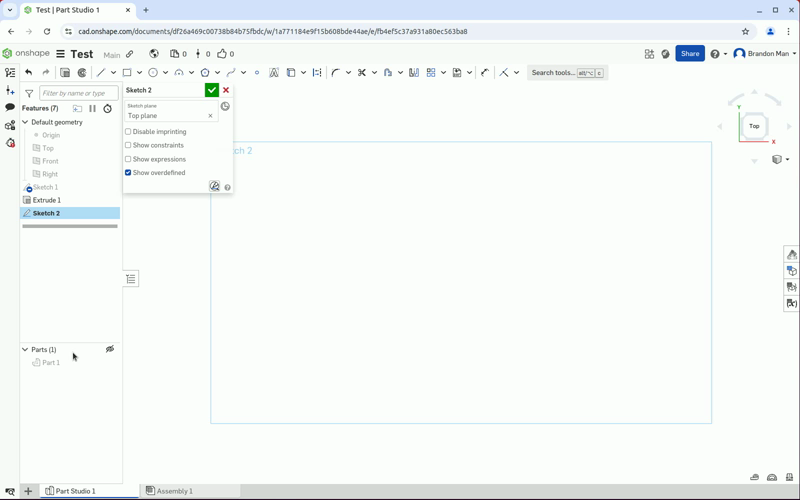
key(l)
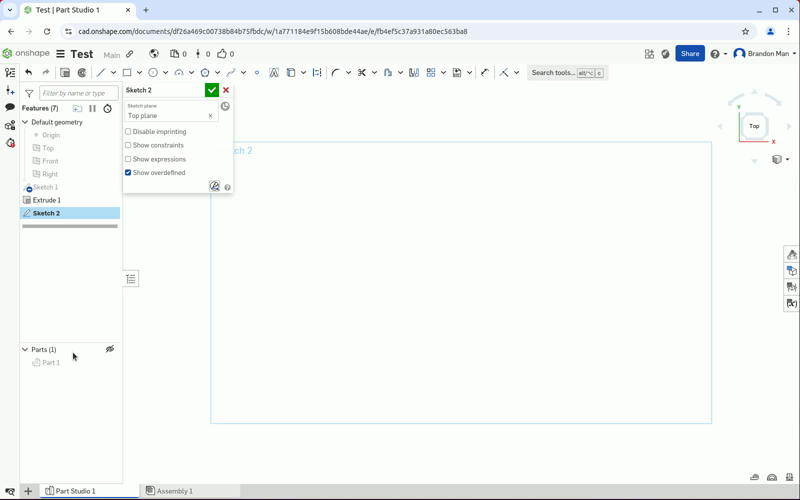
key_down(shift)
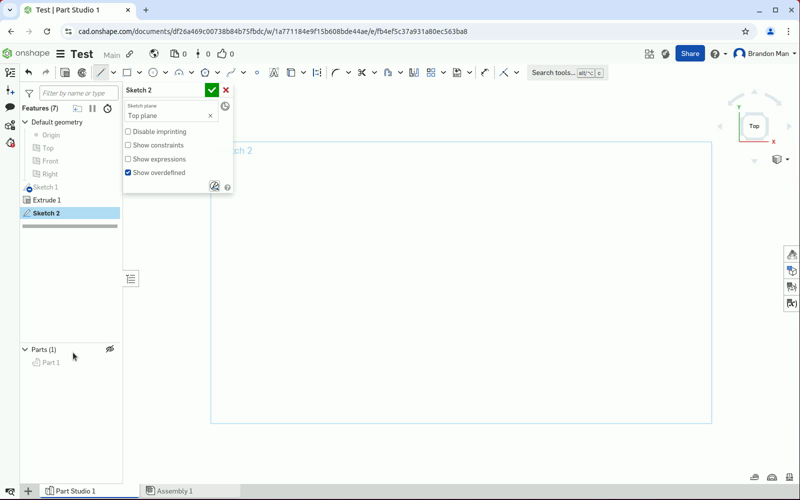
mouse_move(362, 324)
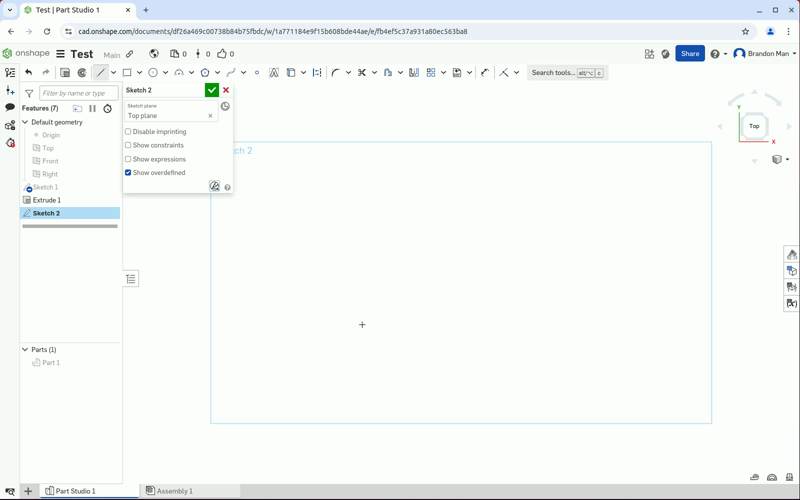
click(362, 324)
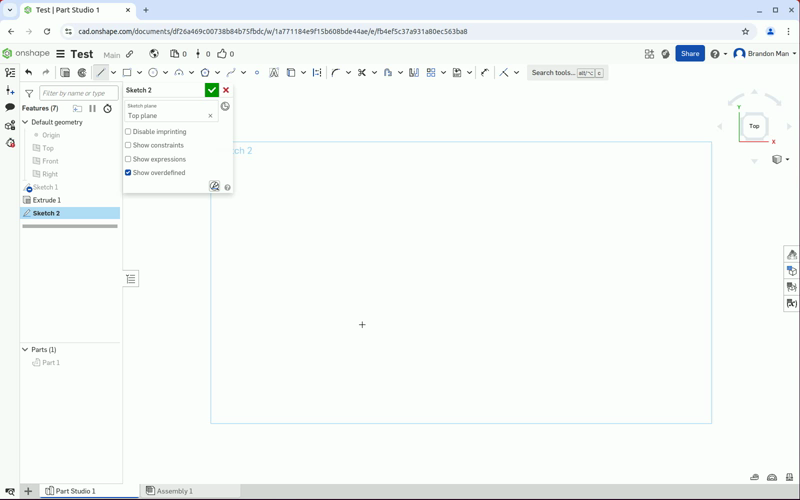
key_up(shift)
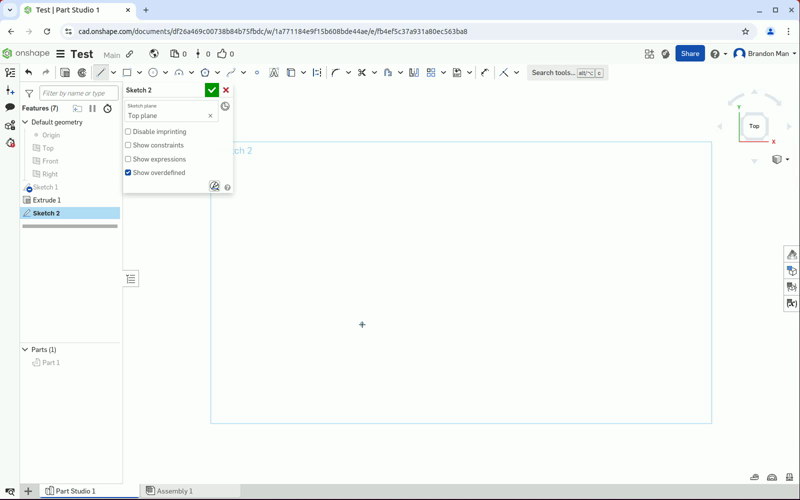
key_down(shift)
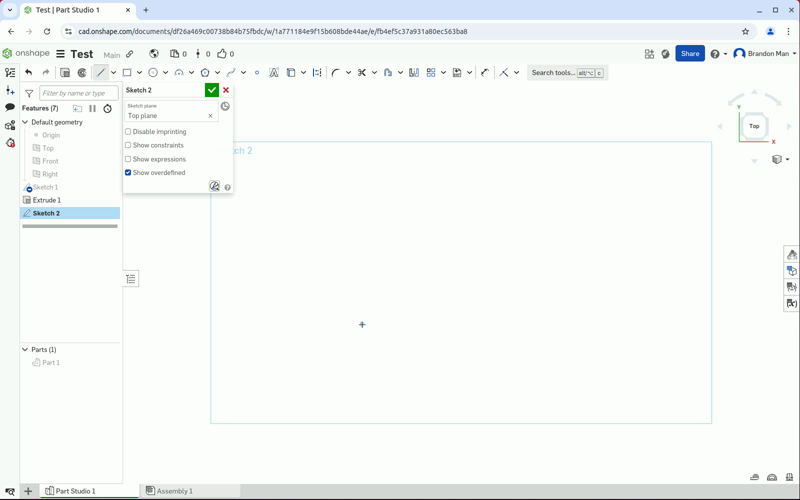
mouse_move(434, 324)
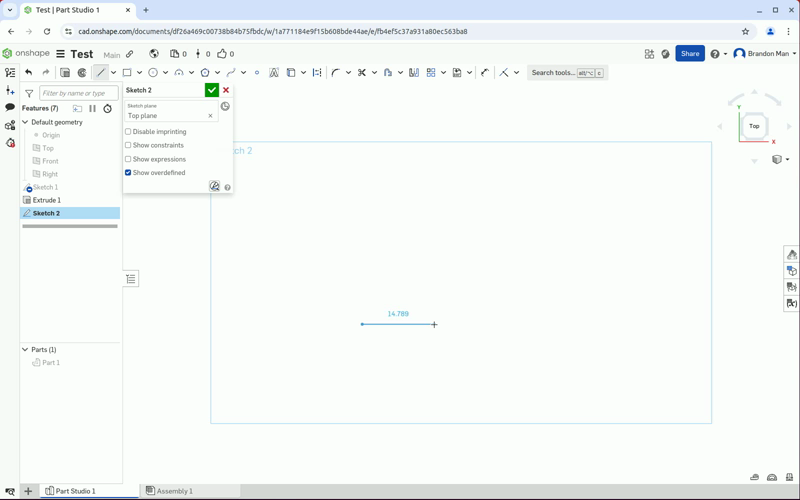
click(434, 324)
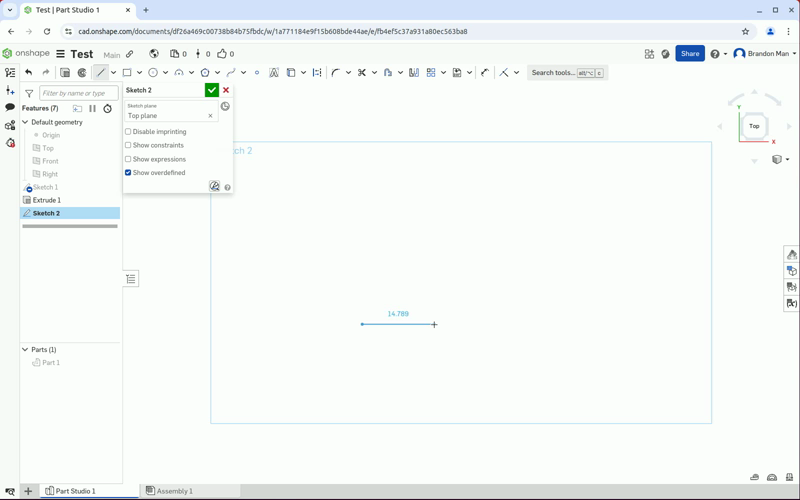
key_up(shift)
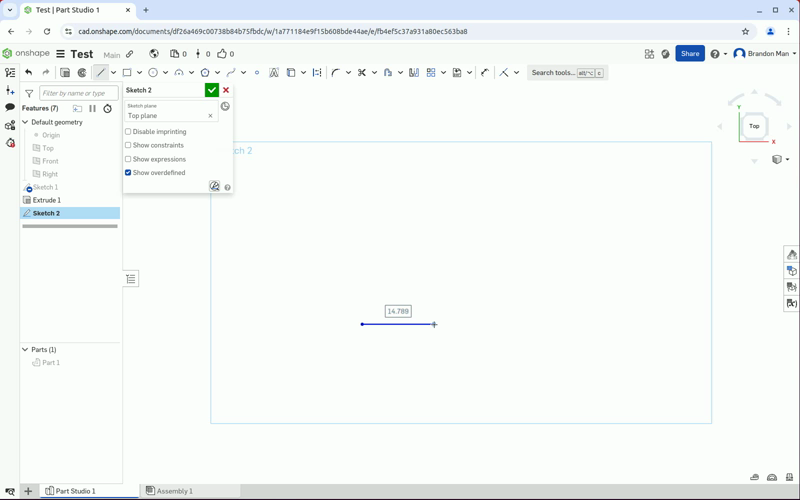
key_down(shift)
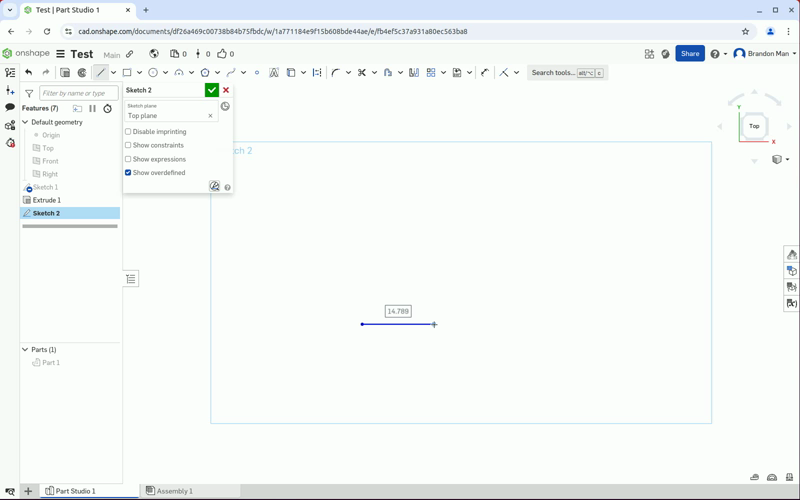
mouse_move(557, 324)
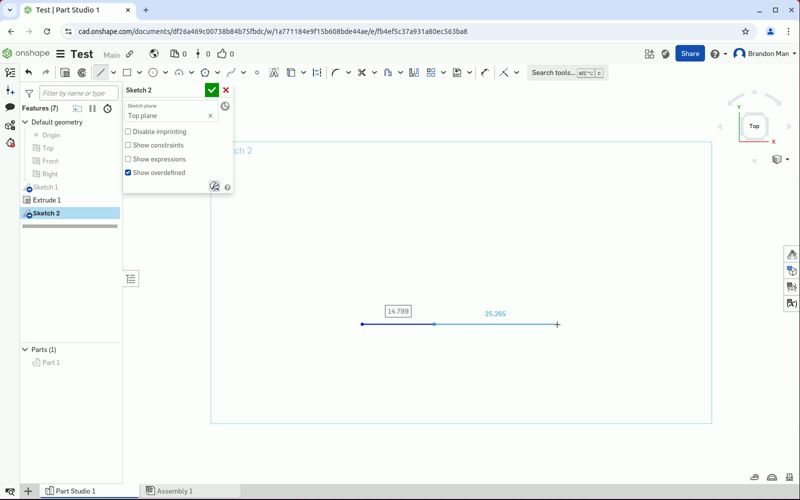
click(557, 324)
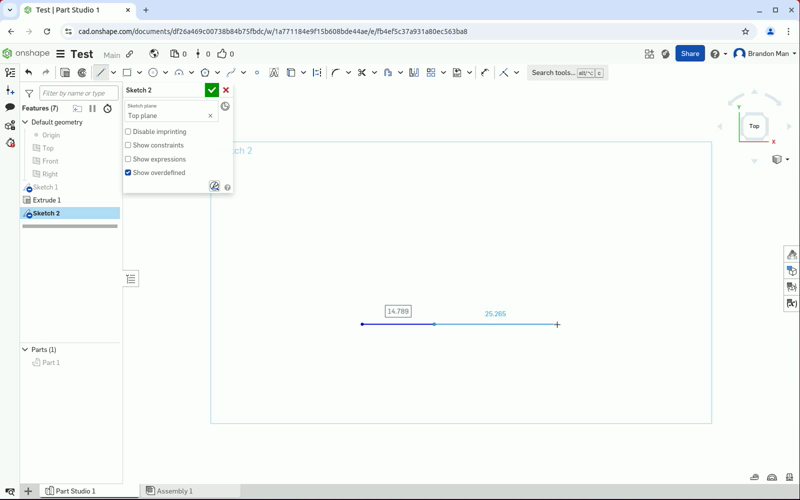
key_up(shift)
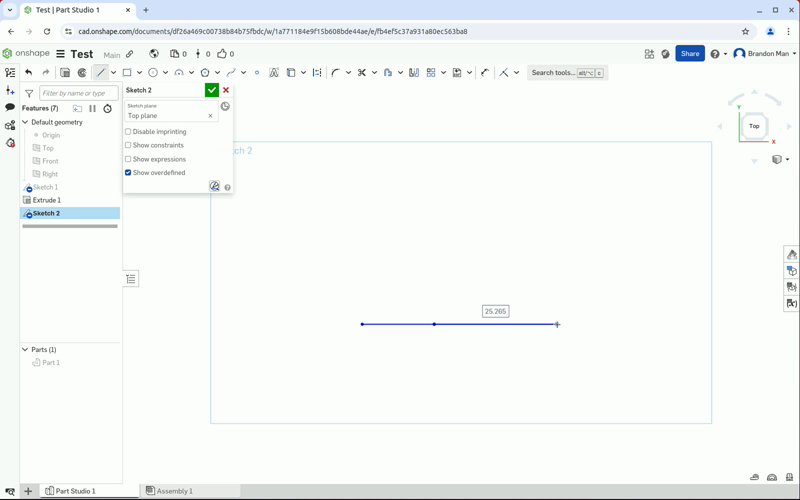
key_down(shift)
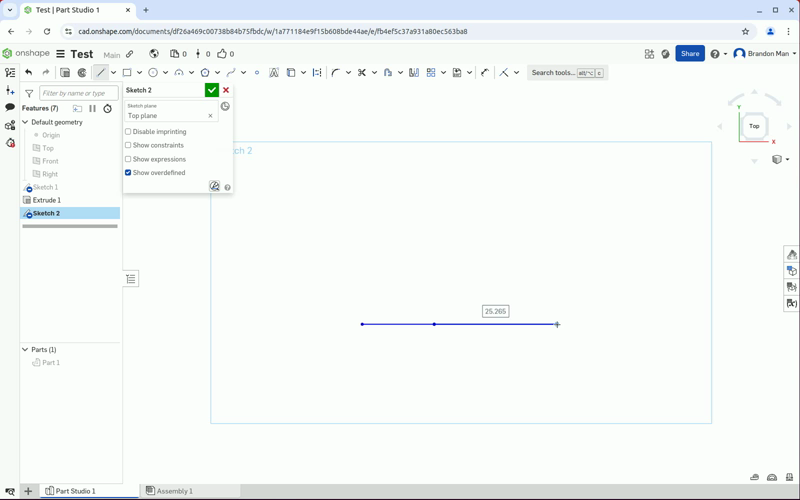
mouse_move(587, 324)
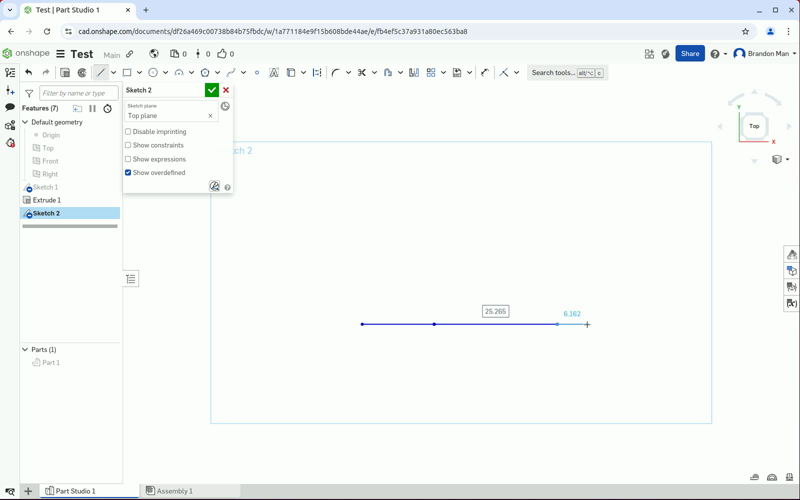
mouse_move(557, 295)
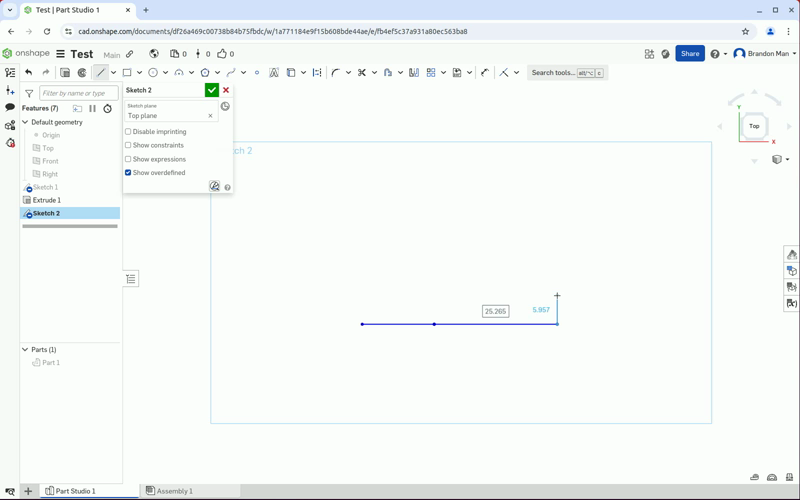
click(557, 295)
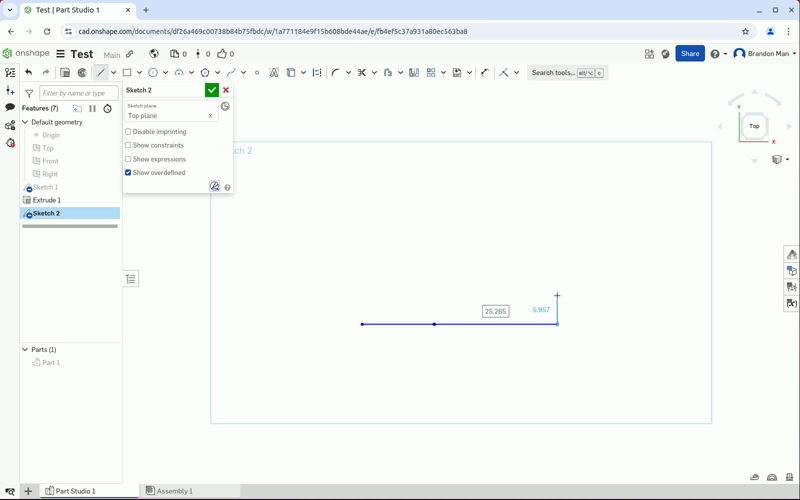
key_up(shift)
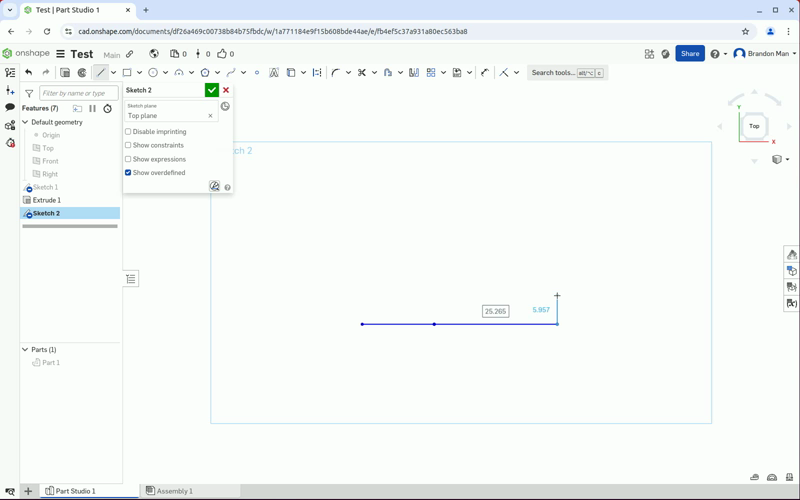
key_down(shift)
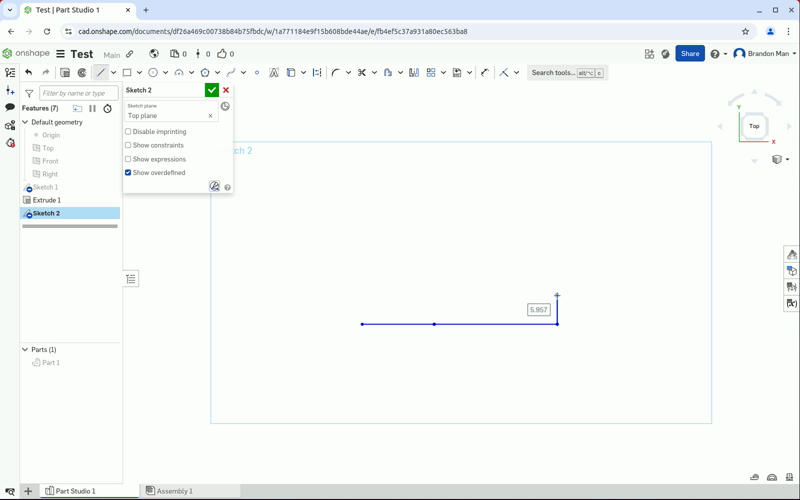
mouse_move(493, 295)
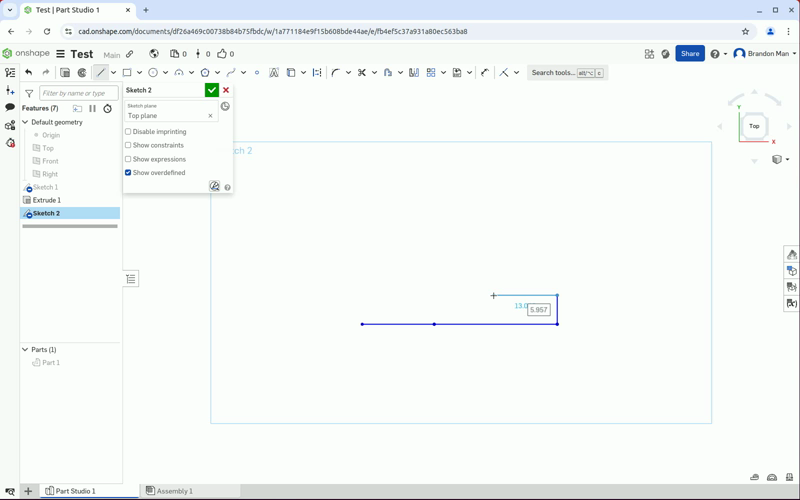
click(493, 295)
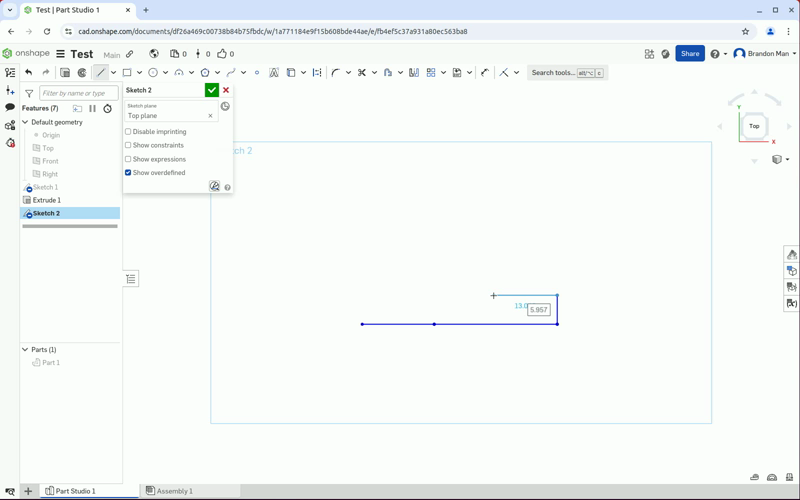
key_up(shift)
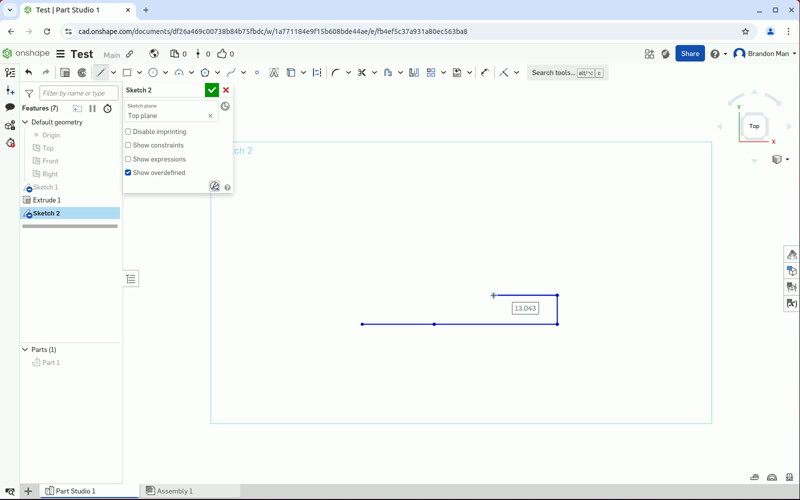
key_down(shift)
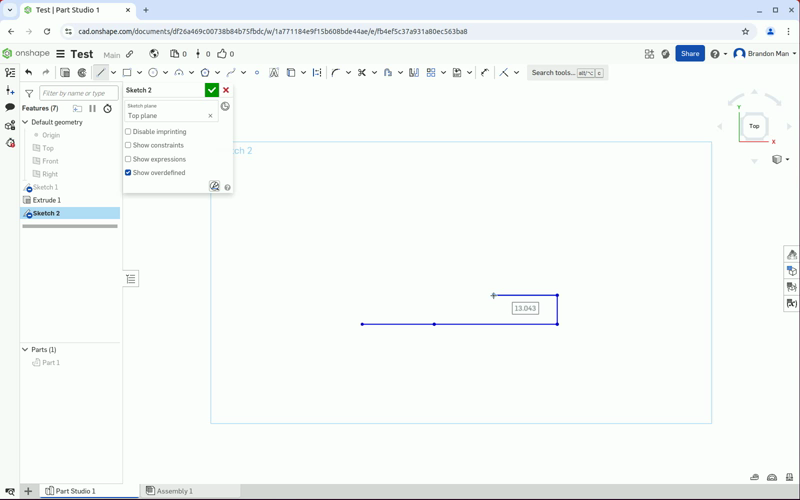
mouse_move(523, 295)
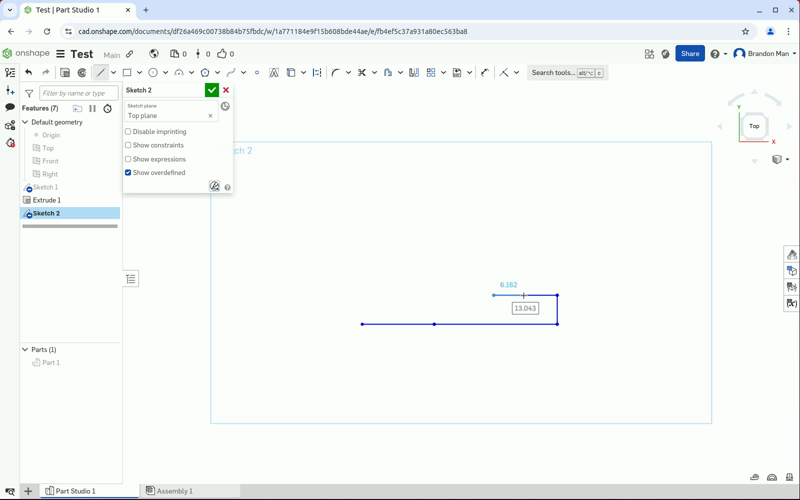
mouse_move(464, 295)
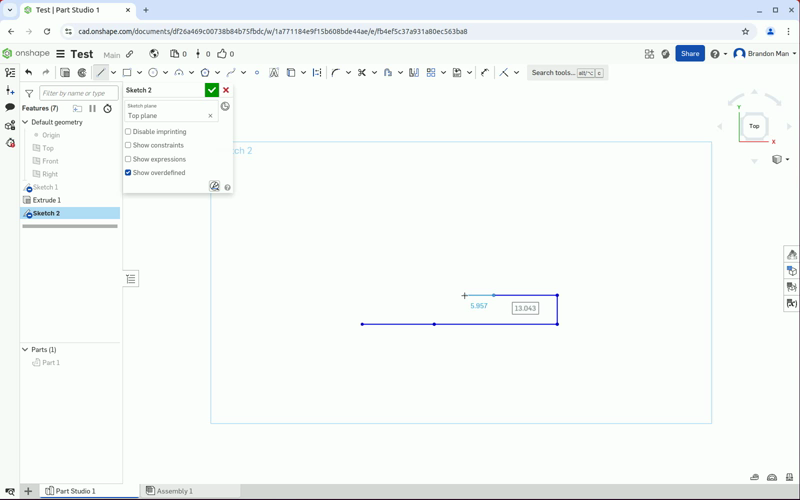
click(464, 295)
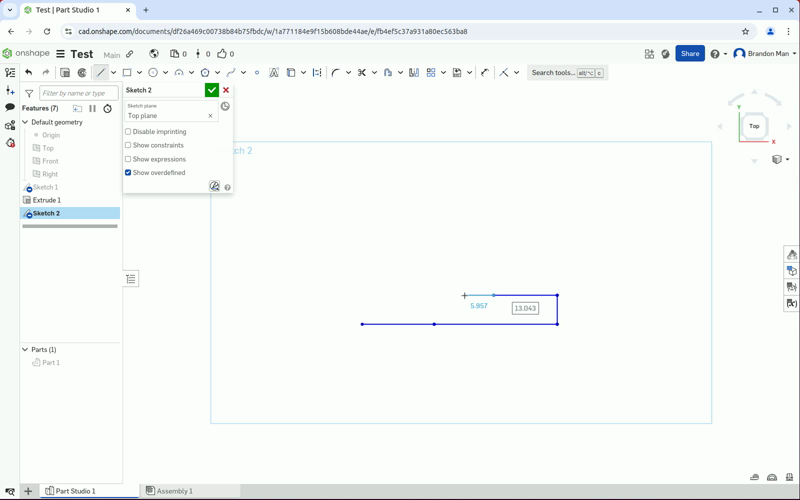
key_up(shift)
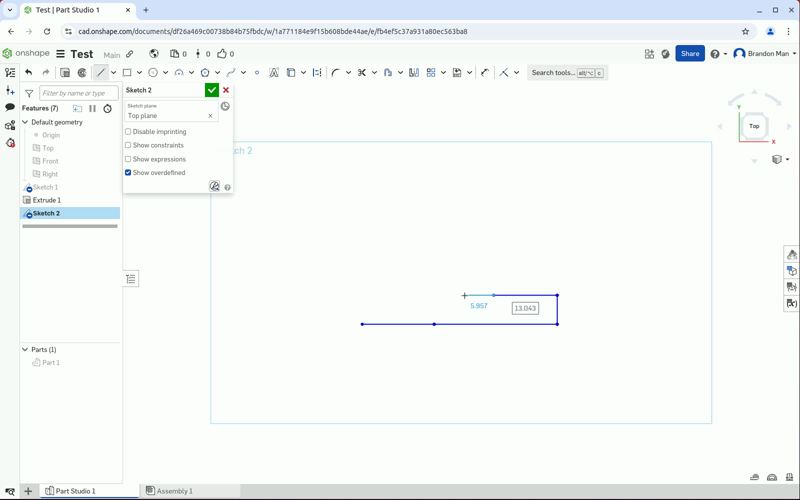
key_down(shift)
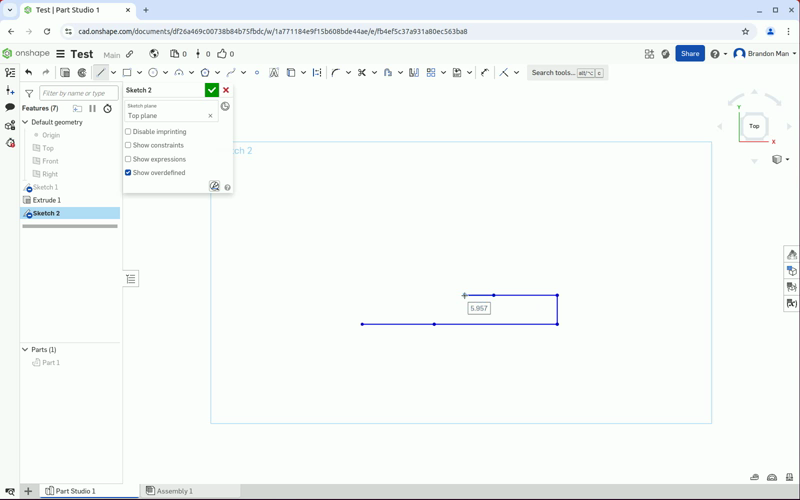
mouse_move(495, 295)
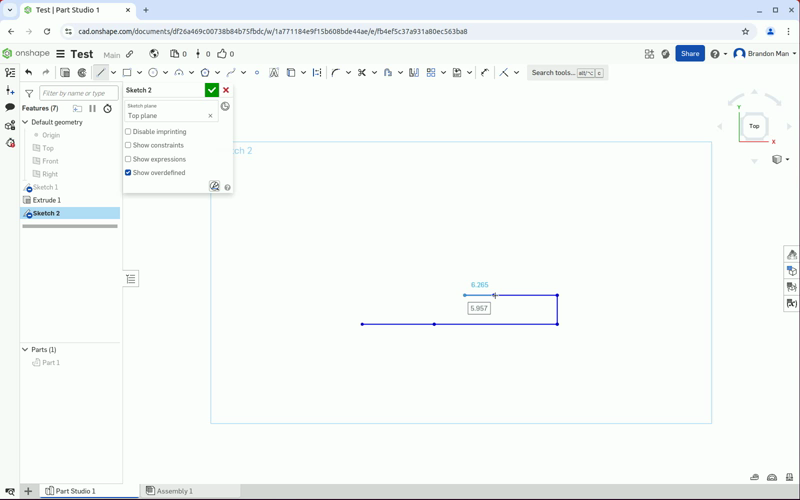
mouse_move(434, 295)
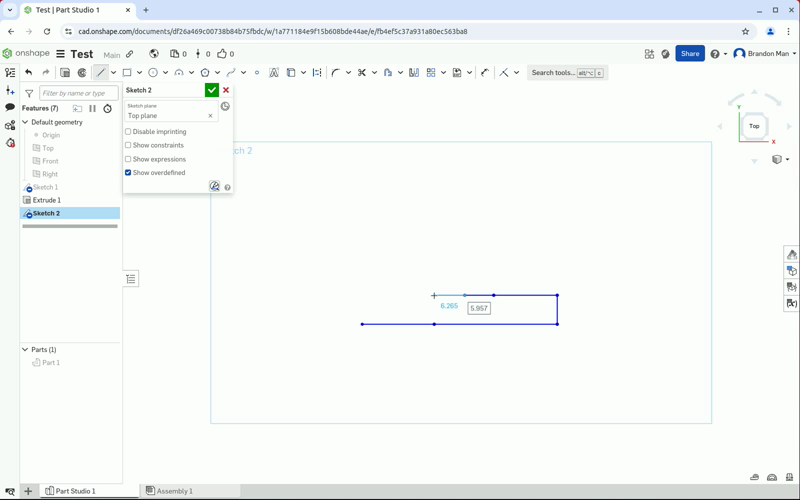
click(434, 295)
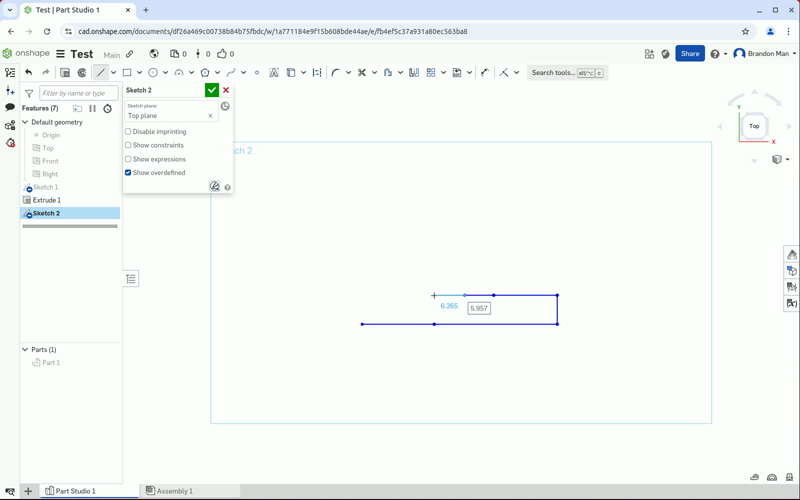
key_up(shift)
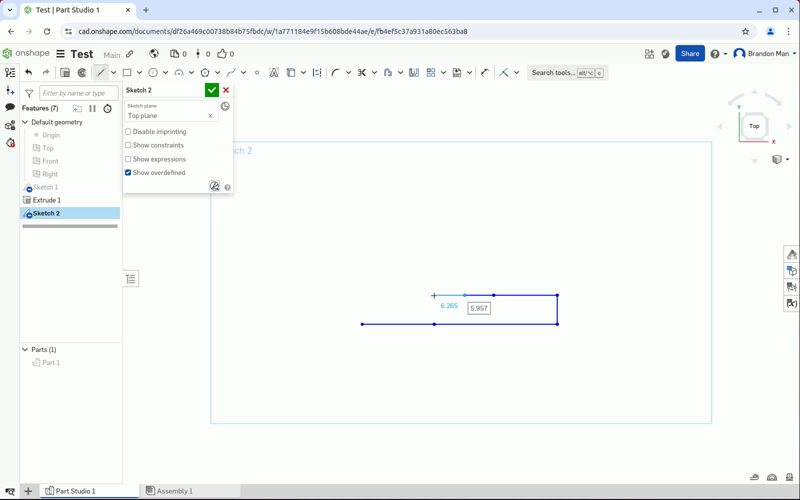
key_down(shift)
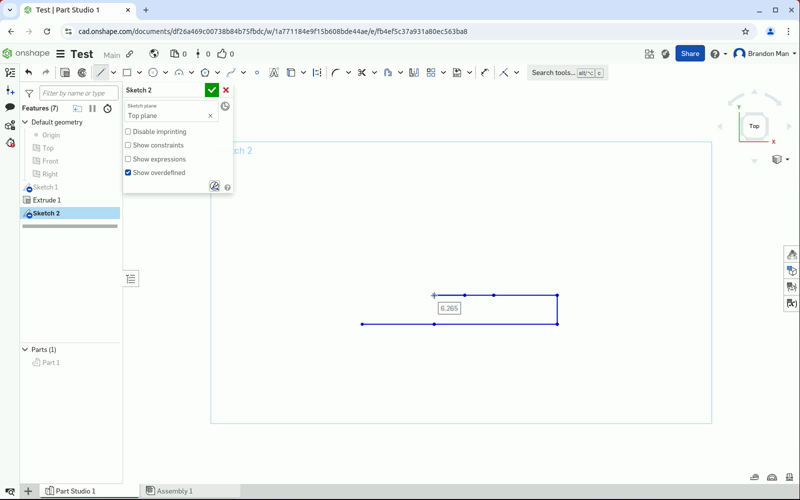
mouse_move(362, 295)
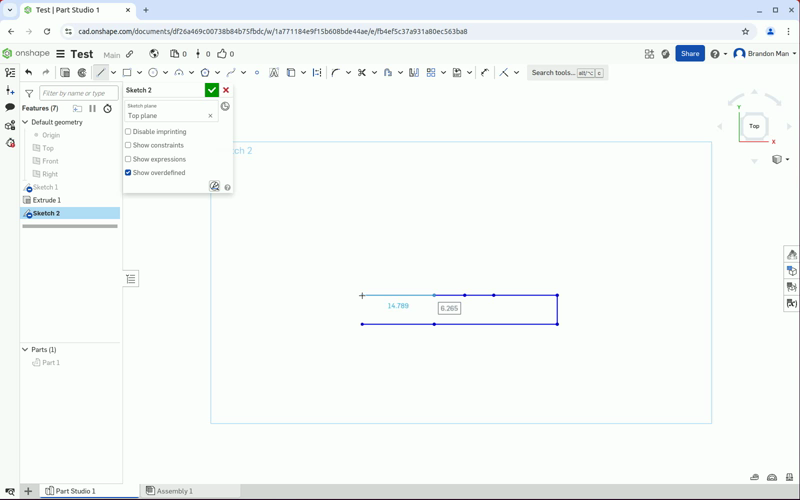
click(362, 295)
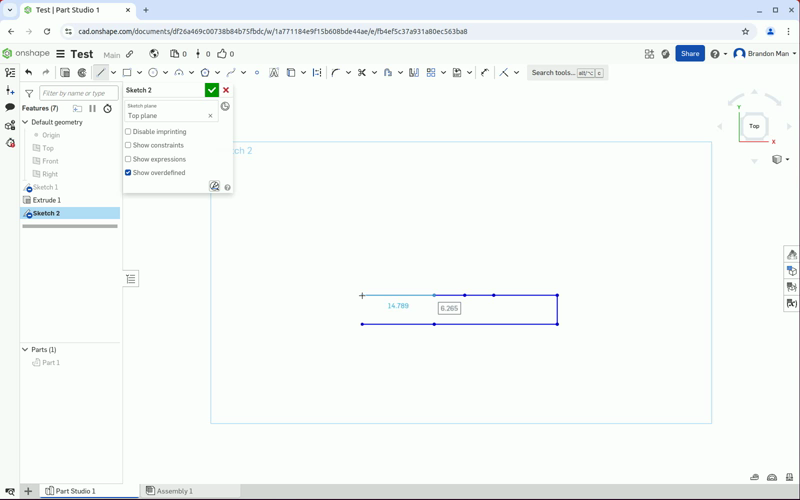
key_up(shift)
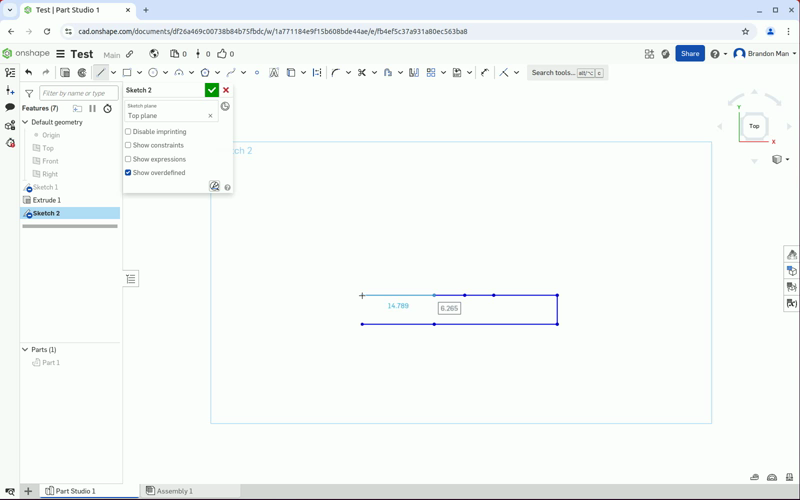
mouse_move(392, 295)
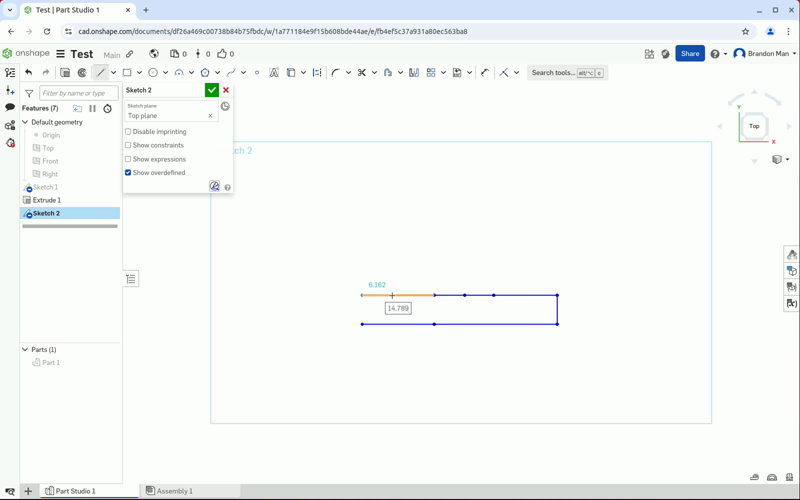
key_down(shift)
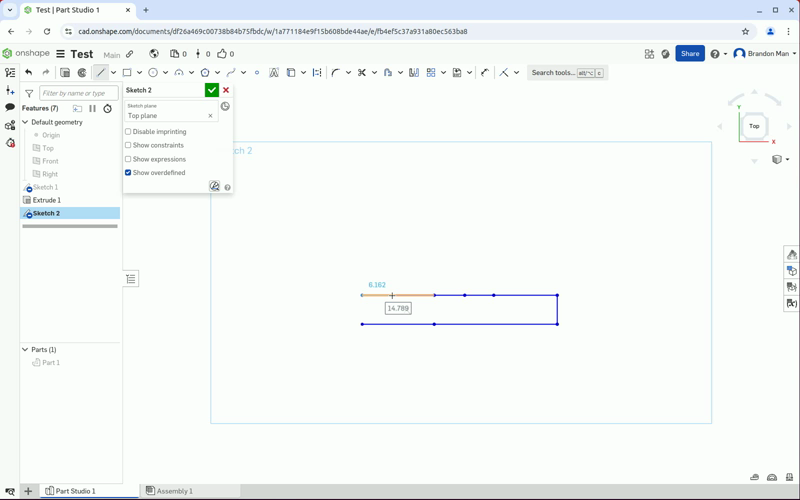
mouse_move(362, 324)
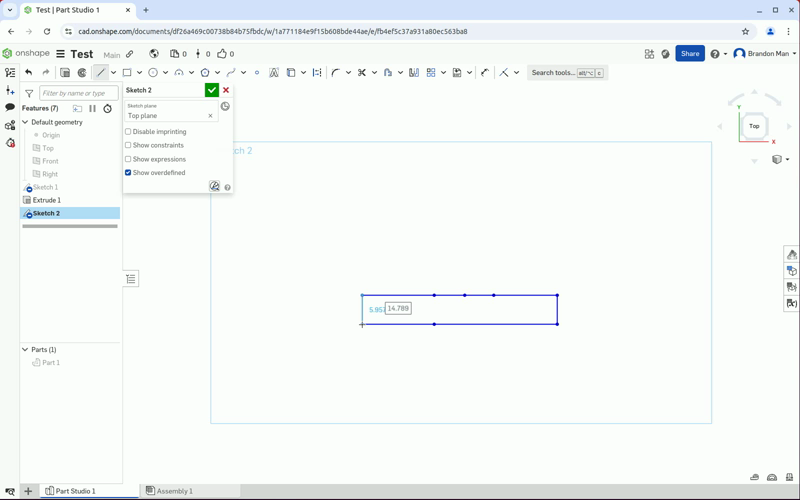
key_up(shift)
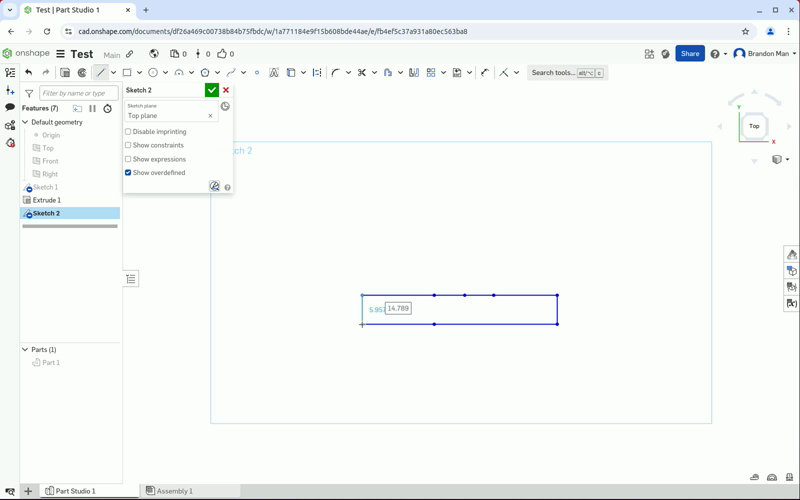
click(362, 324)
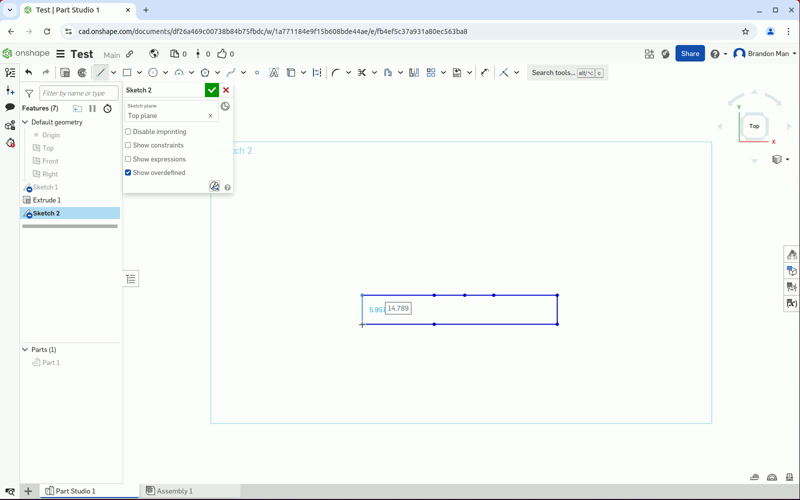
key(esc)
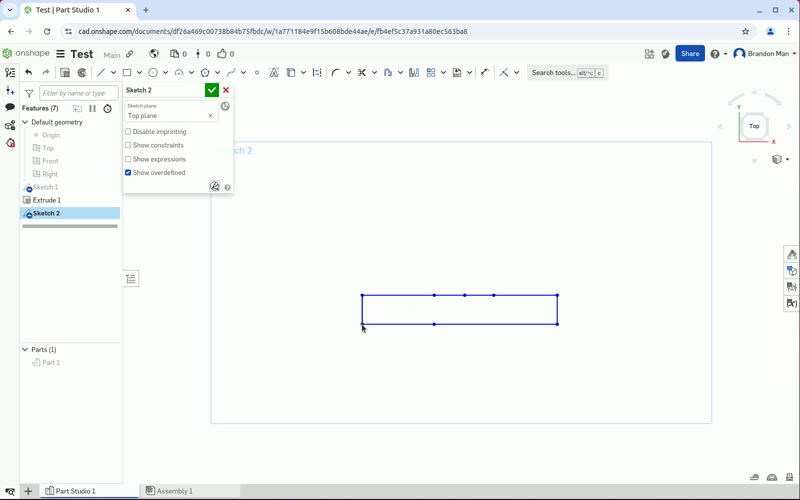
mouse_move(467, 310)
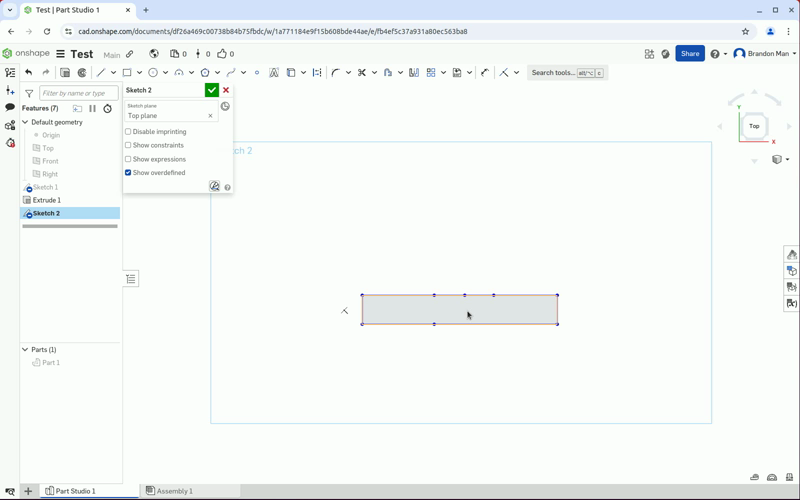
click(467, 310)
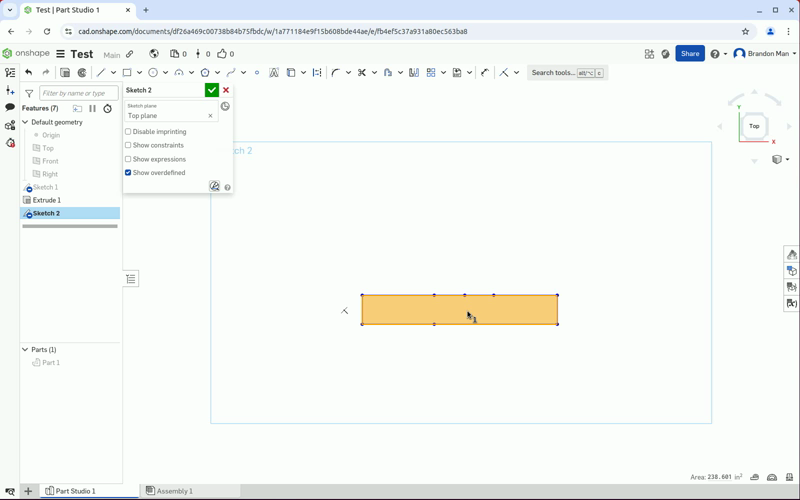
mouse_move(73, 352)
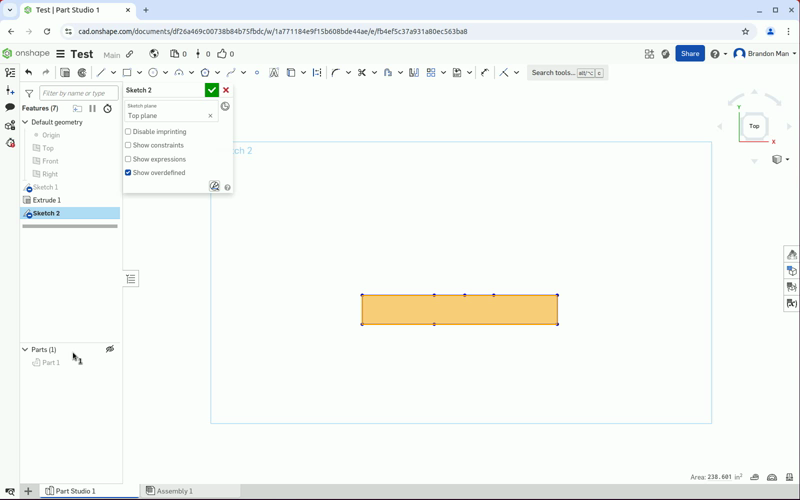
key(shift+y)
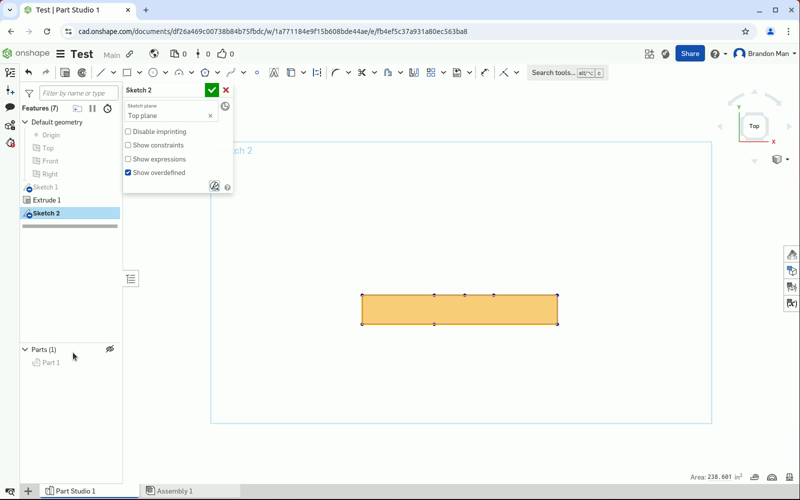
key(shift+e)
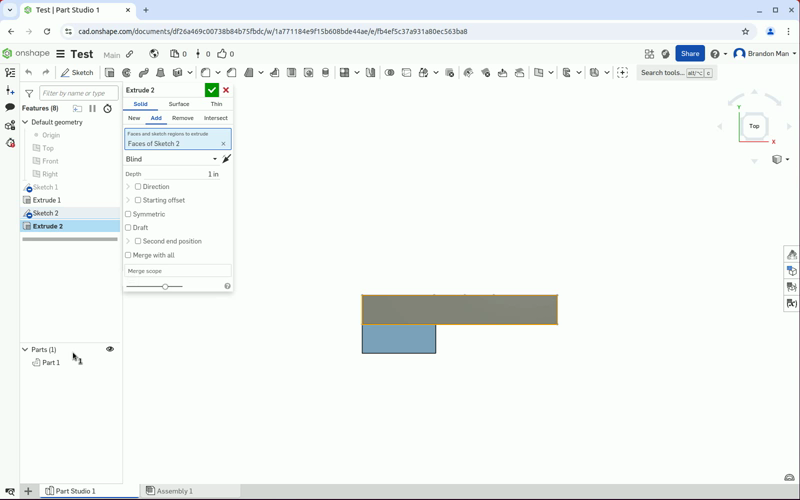
mouse_move(143, 106)
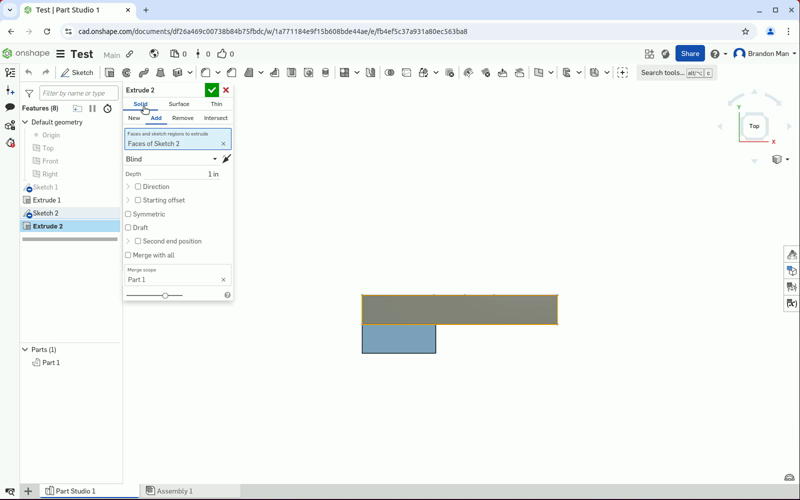
click(143, 106)
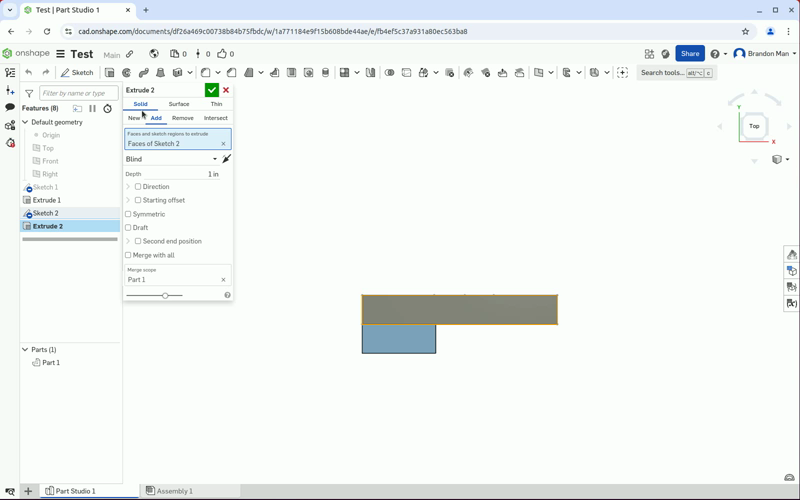
mouse_move(137, 120)
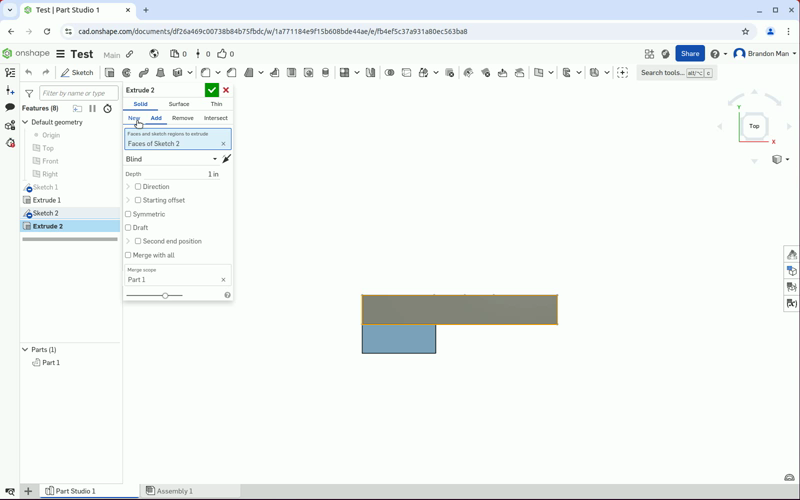
click(137, 120)
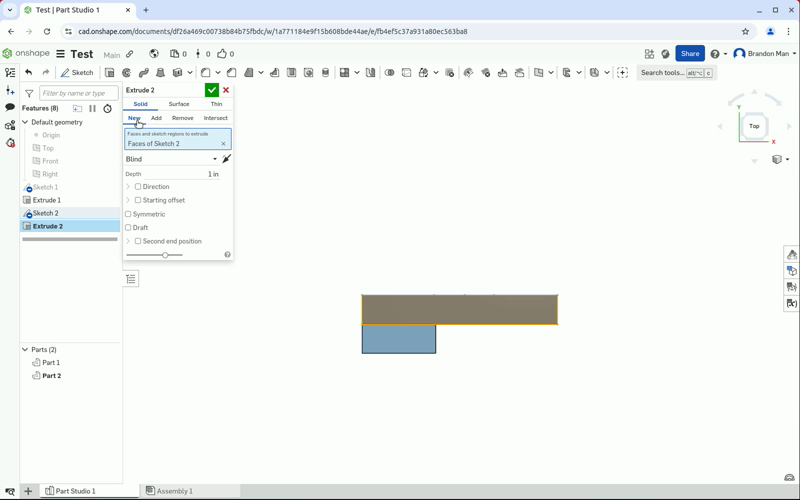
key(tab, 4)
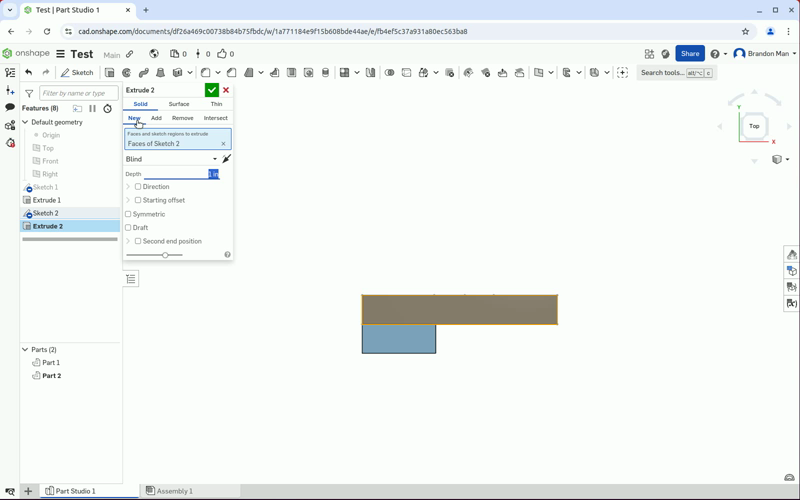
text(6.018)
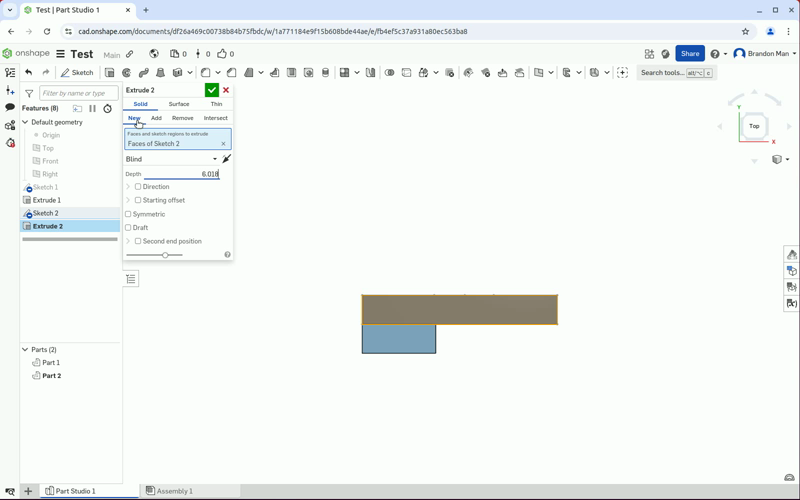
key(enter)
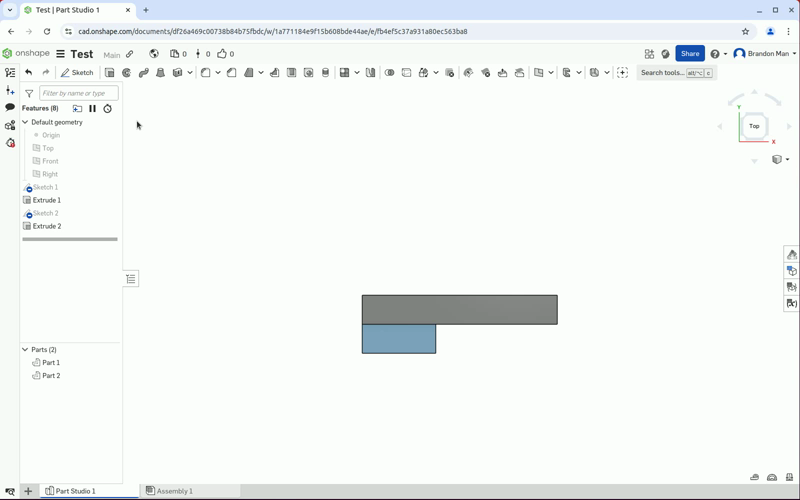
key(shift+h)
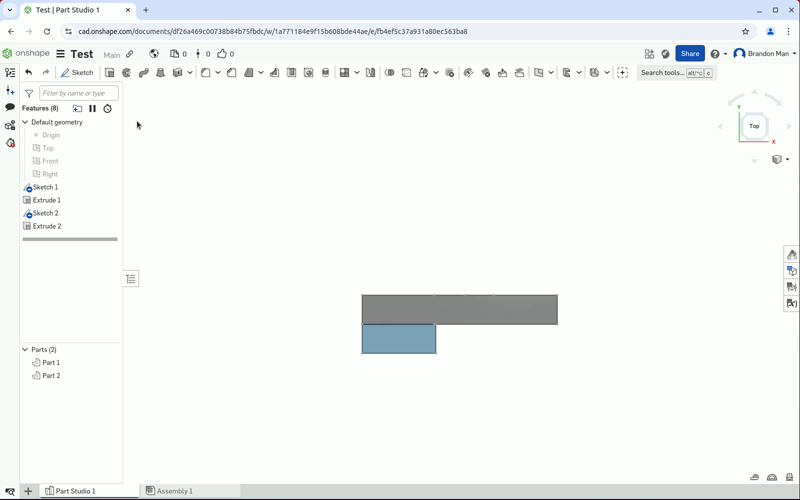
key(shift+h)
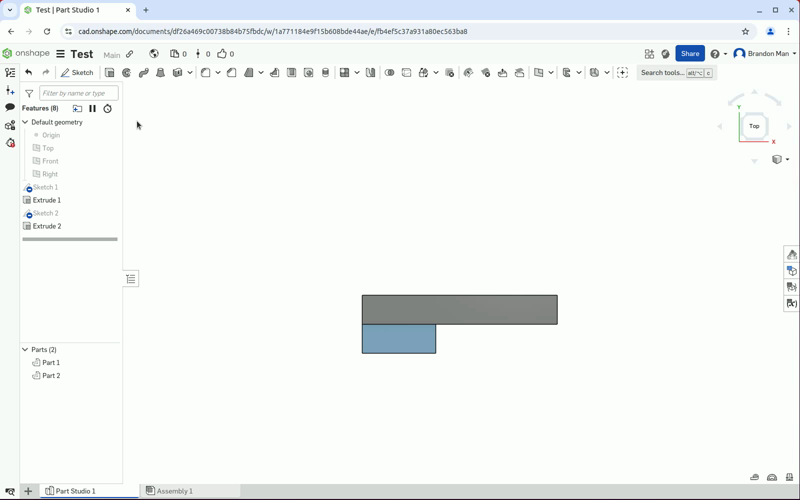
mouse_move(73, 189)
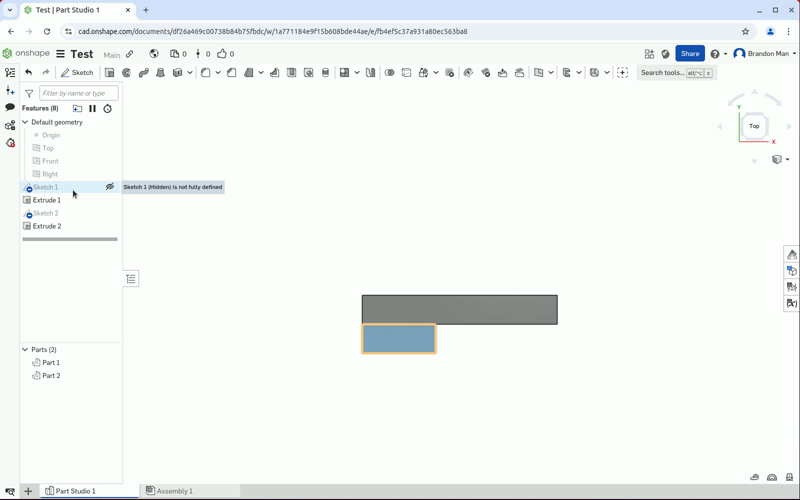
click(73, 189)
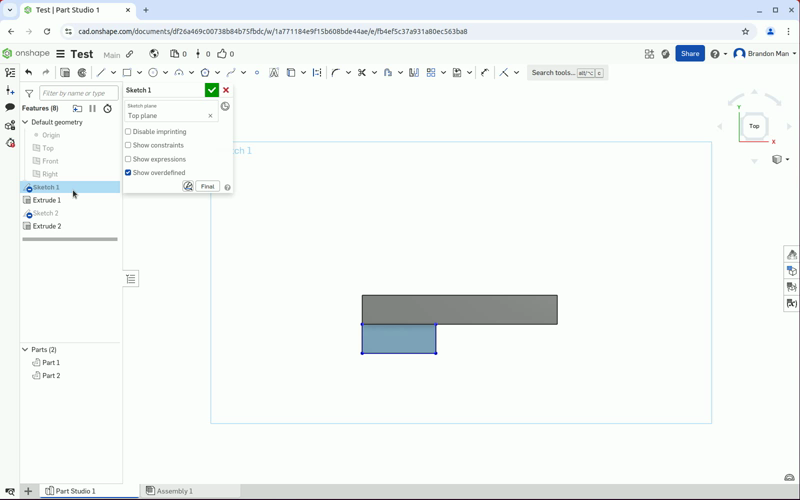
mouse_move(229, 92)
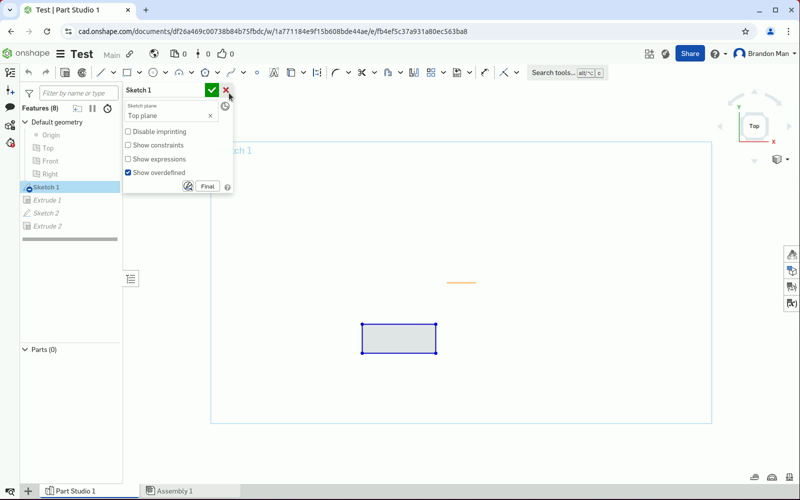
click(229, 92)
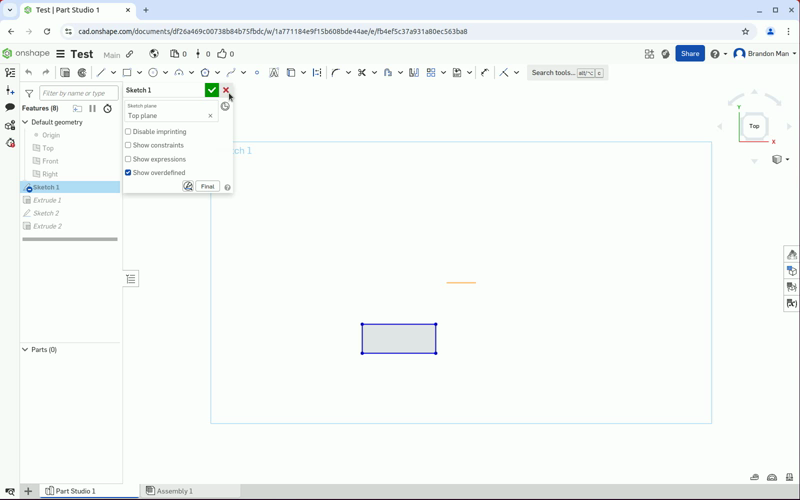
key(shift+s)
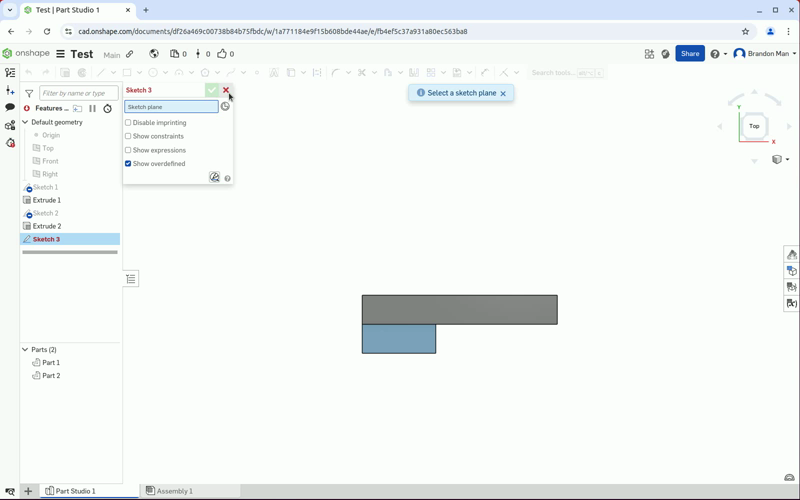
mouse_move(73, 150)
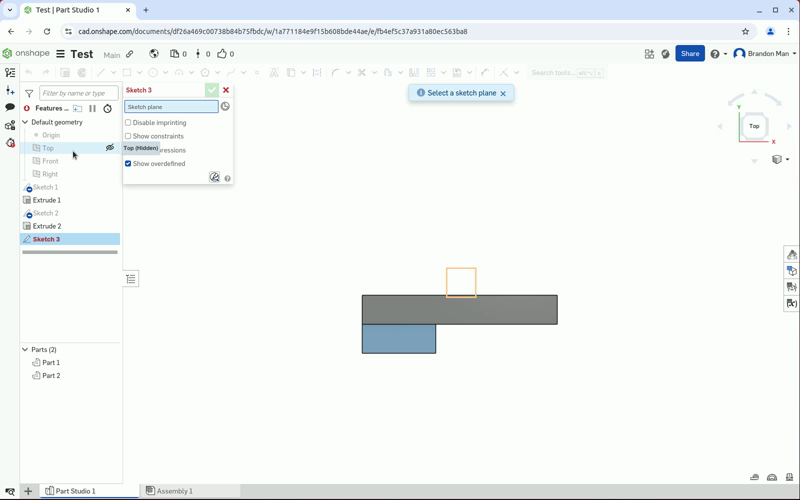
click(73, 150)
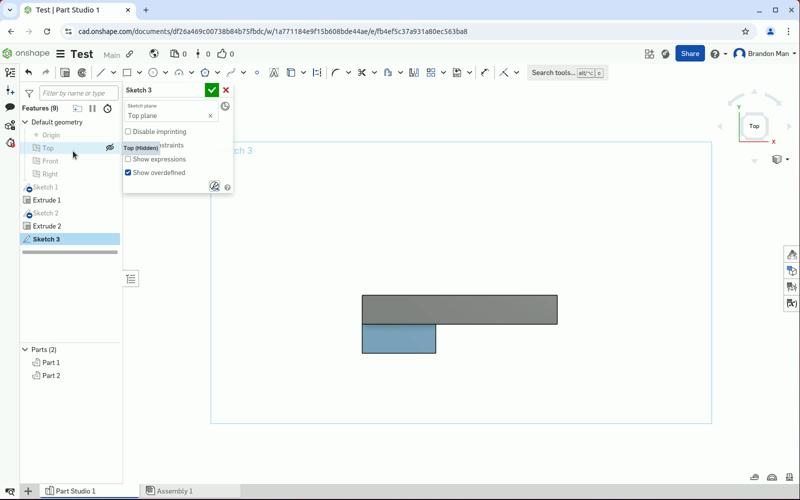
mouse_move(73, 352)
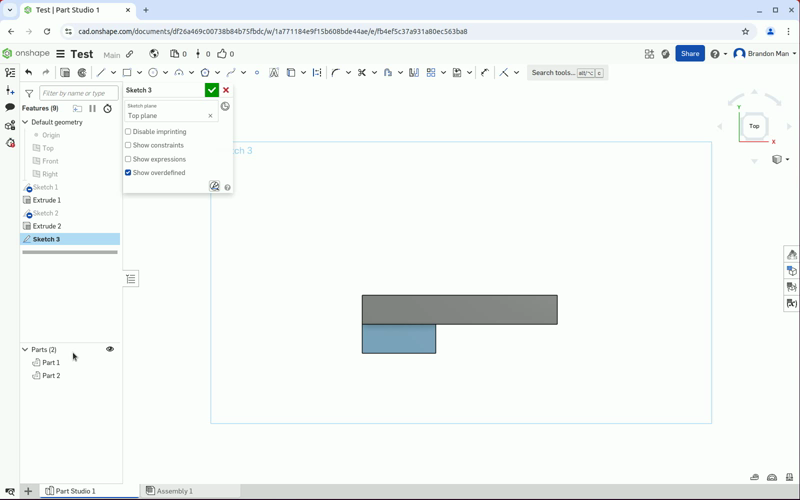
key(y)
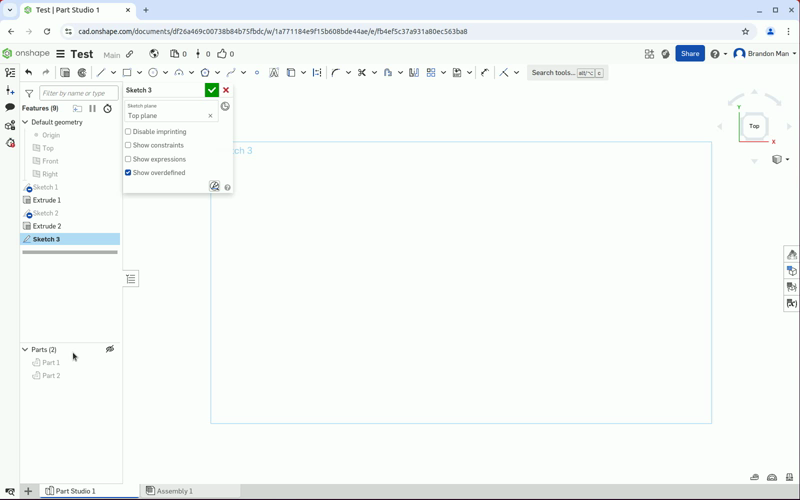
key(l)
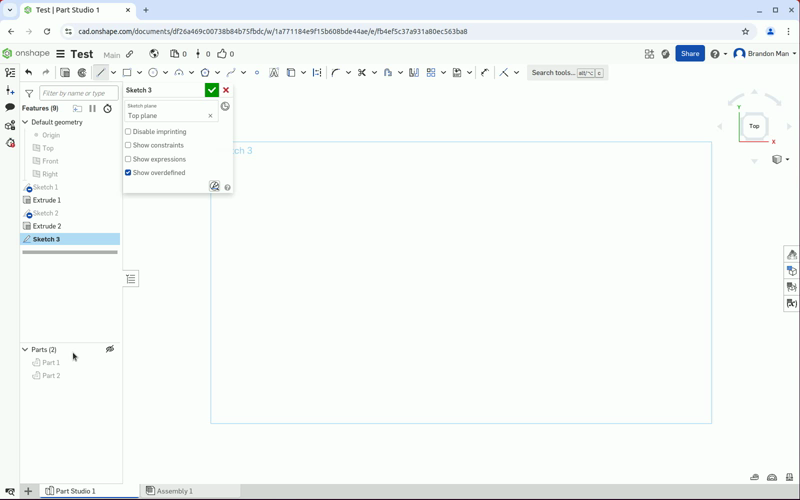
key_down(shift)
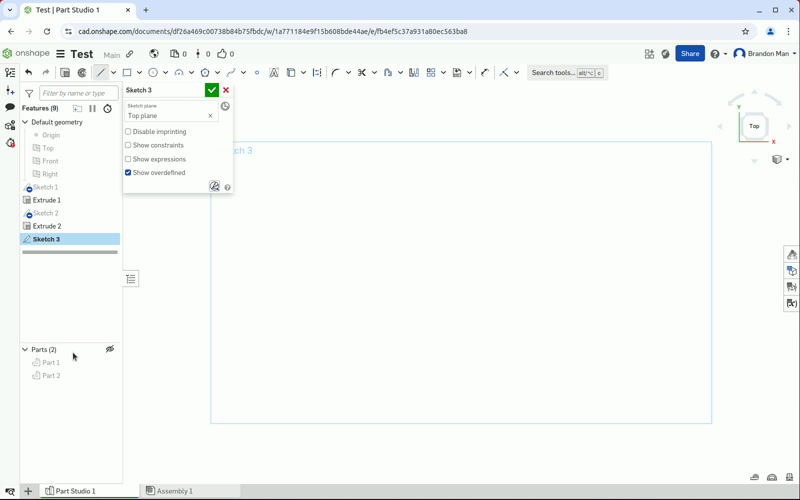
mouse_move(559, 353)
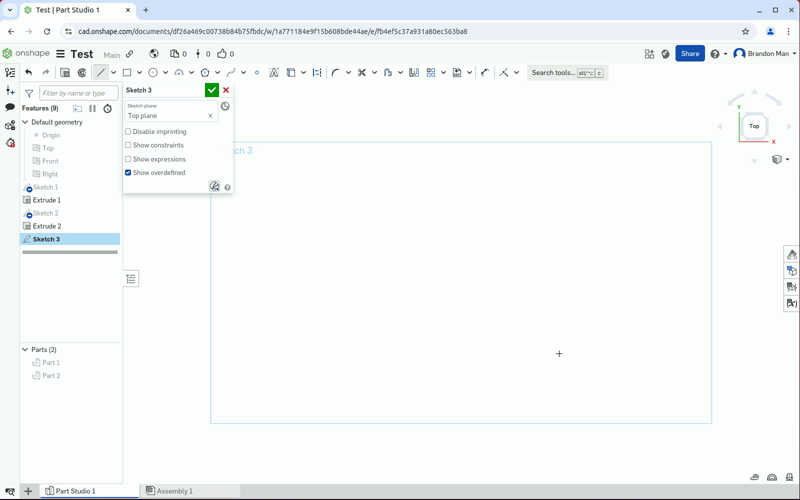
click(559, 353)
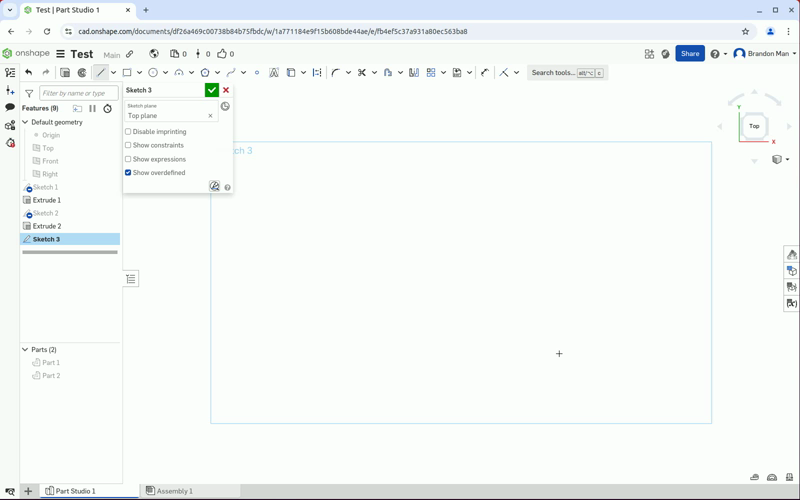
key_up(shift)
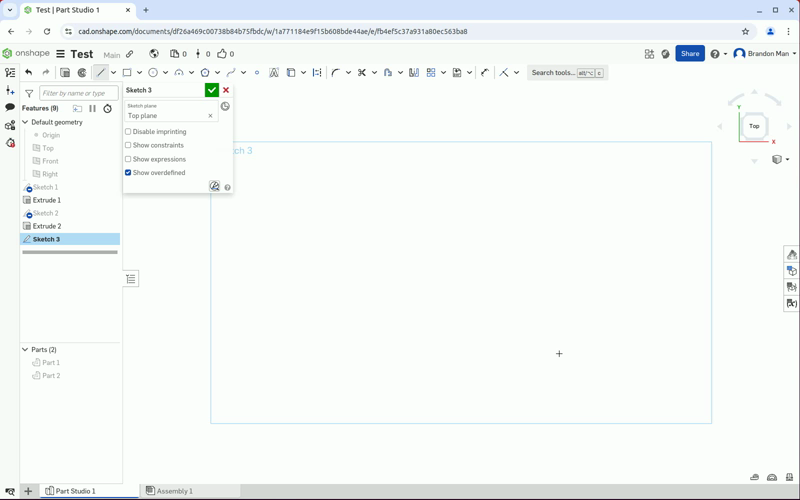
key_down(shift)
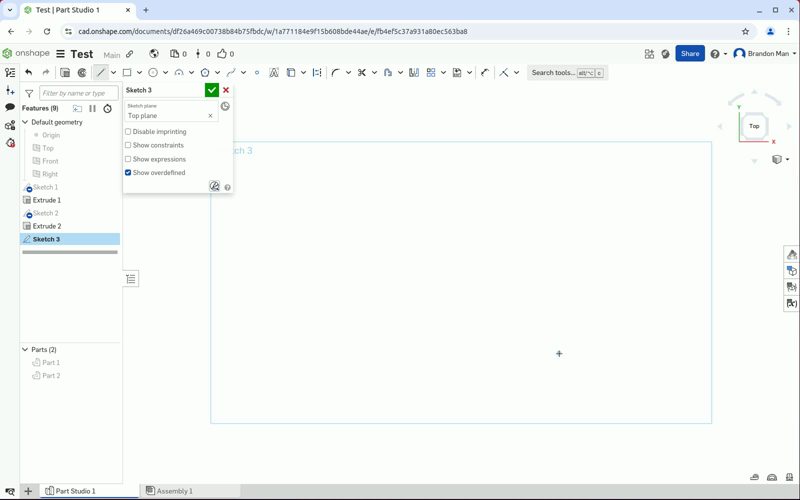
mouse_move(589, 353)
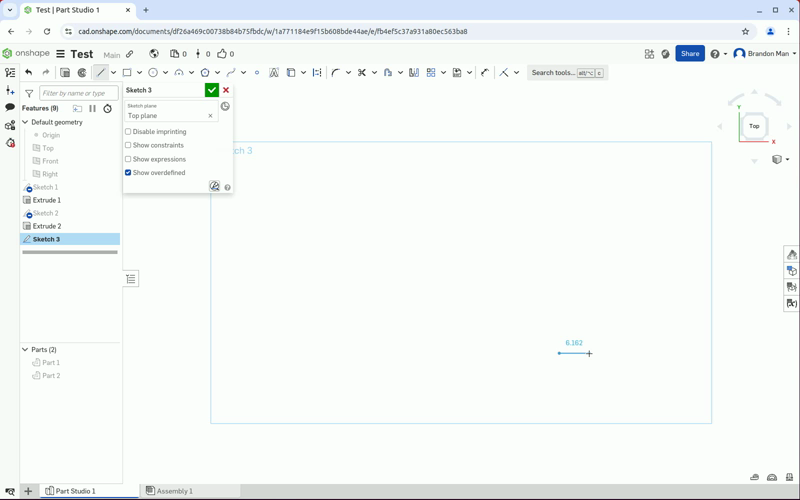
mouse_move(574, 353)
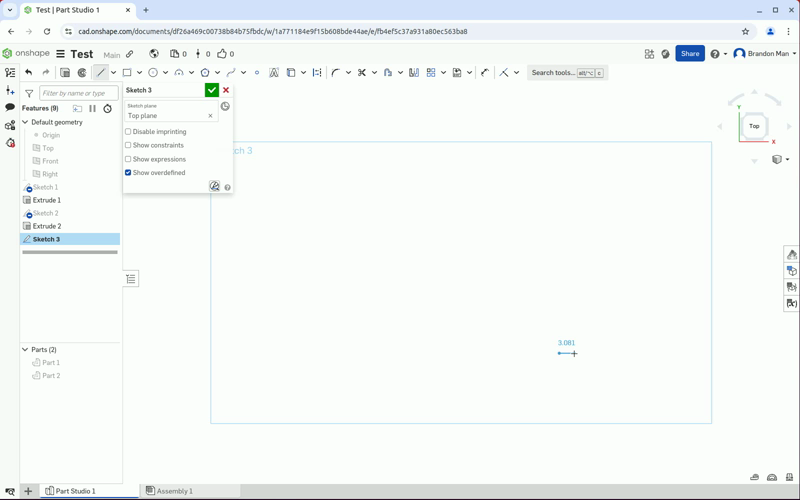
click(574, 353)
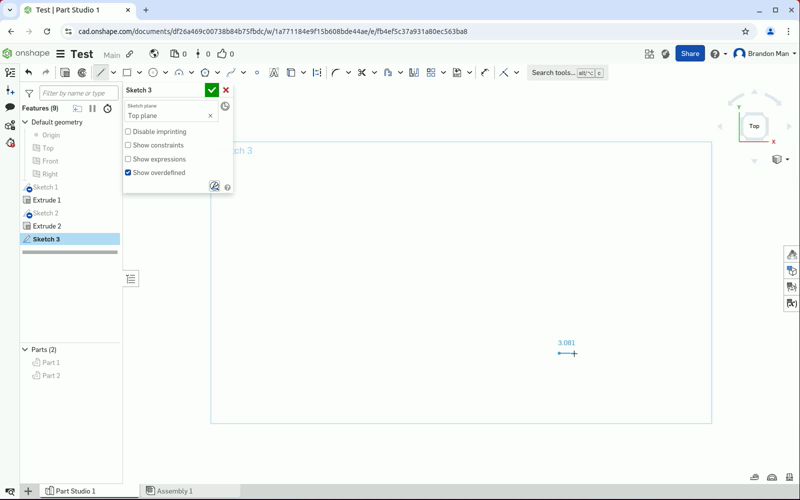
key_up(shift)
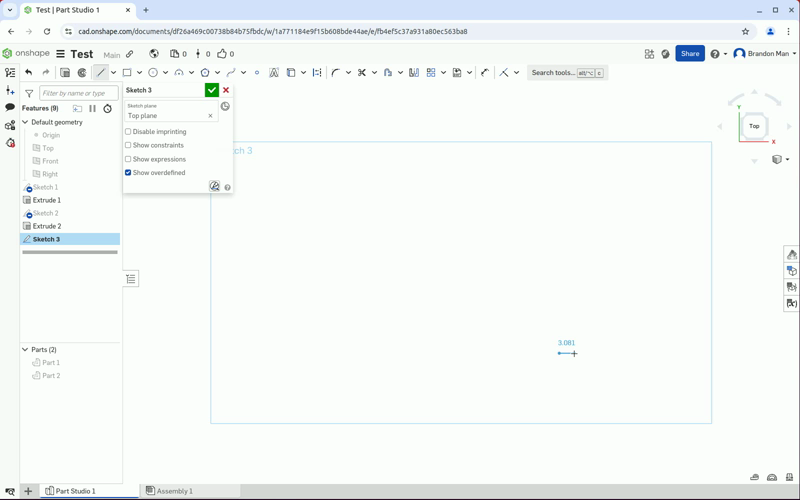
key_down(shift)
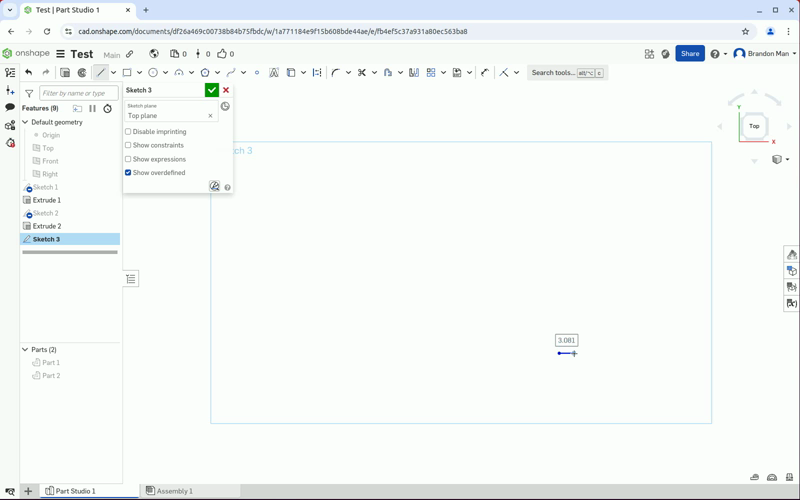
mouse_move(589, 353)
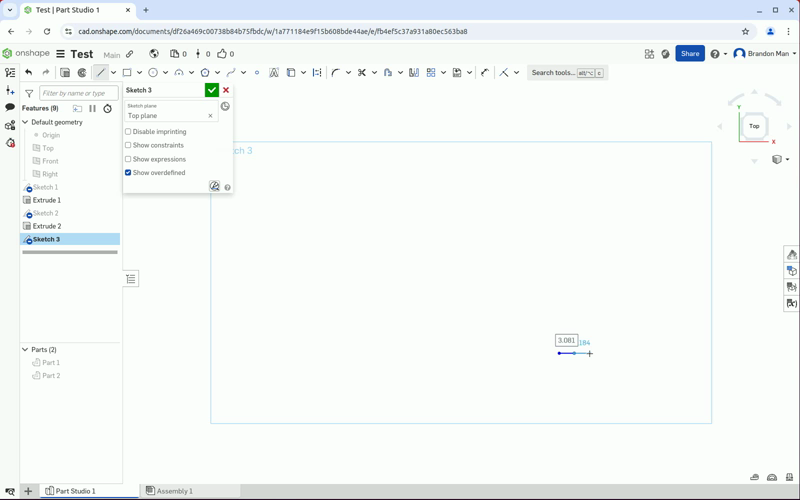
mouse_move(574, 294)
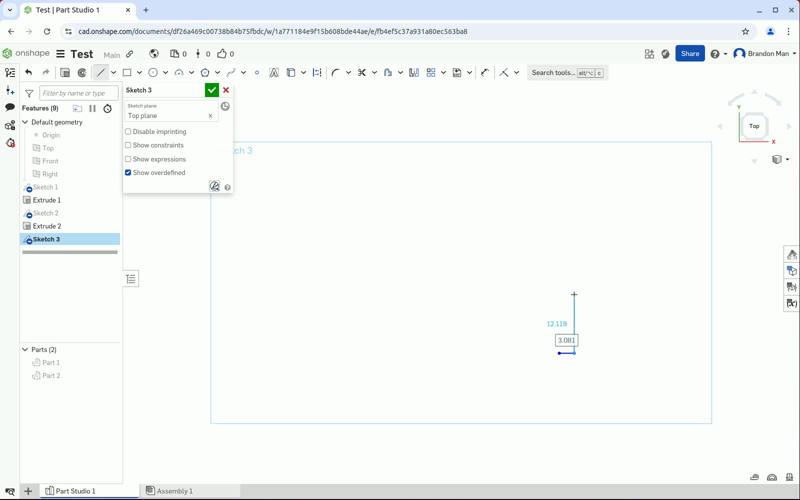
click(574, 294)
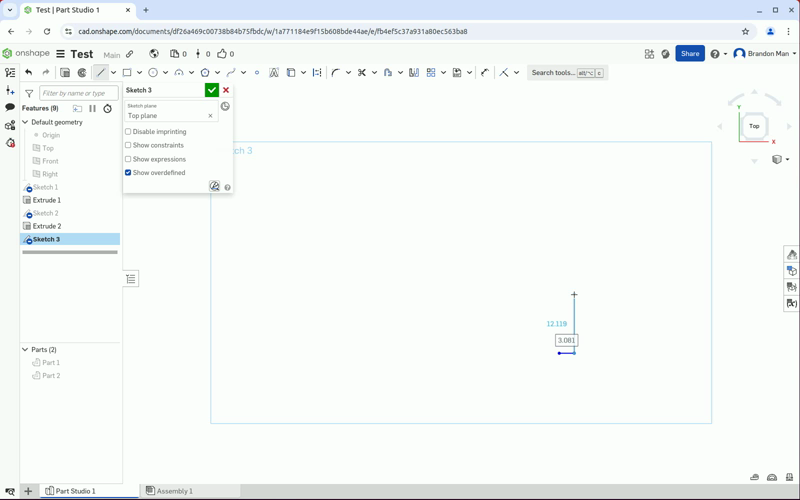
key_up(shift)
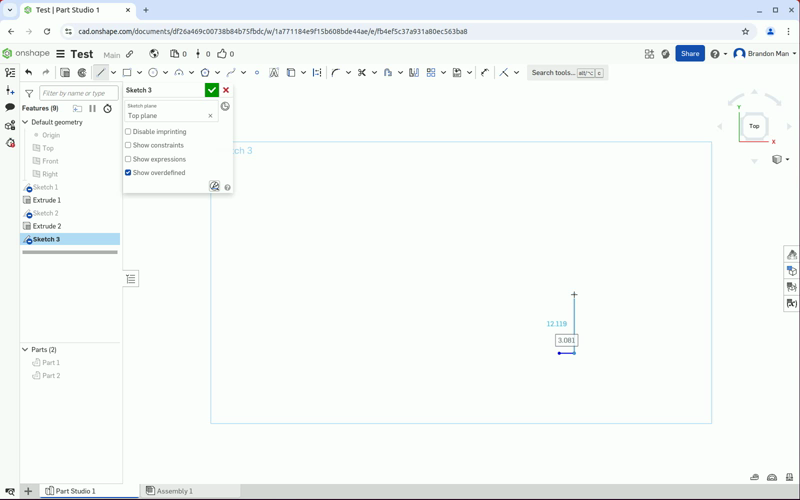
key_down(shift)
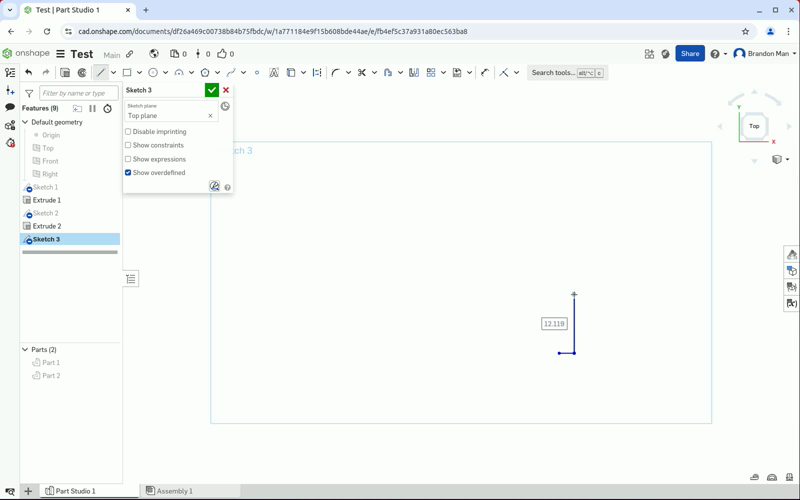
mouse_move(589, 294)
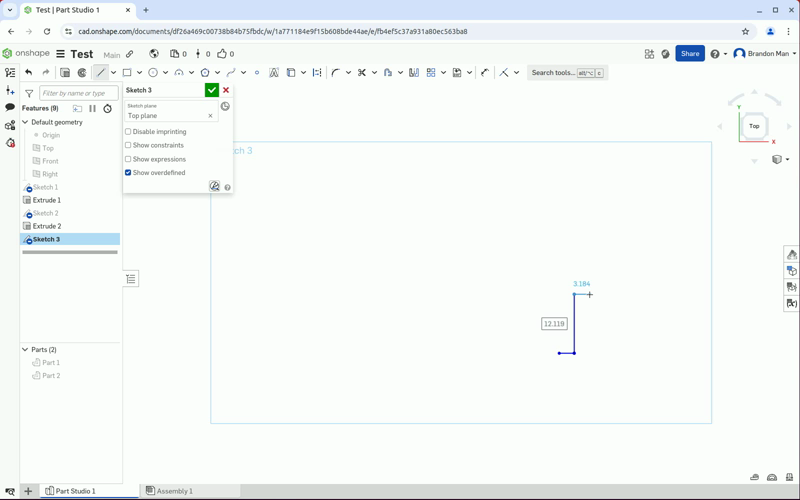
mouse_move(559, 294)
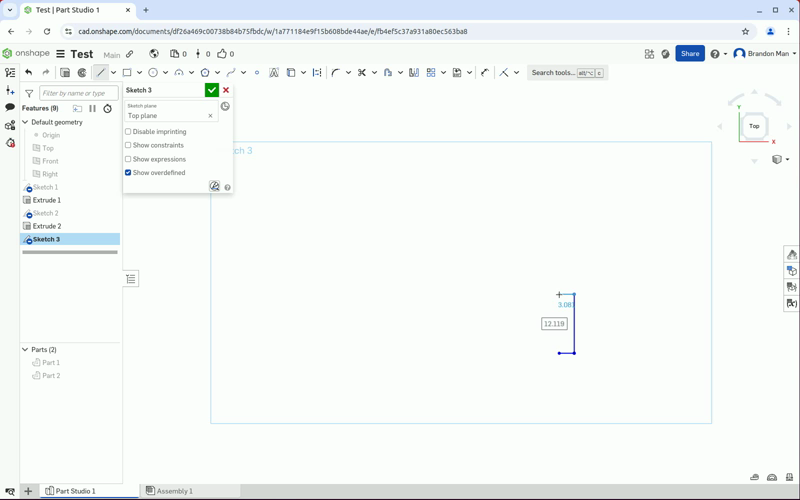
click(559, 294)
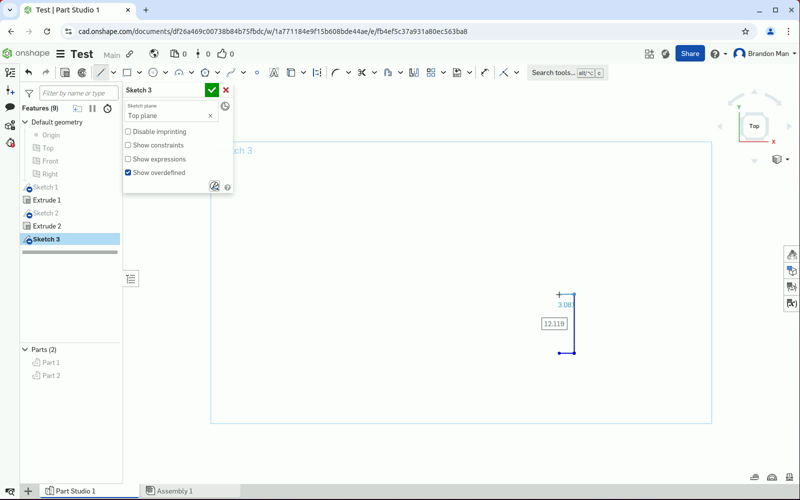
key_up(shift)
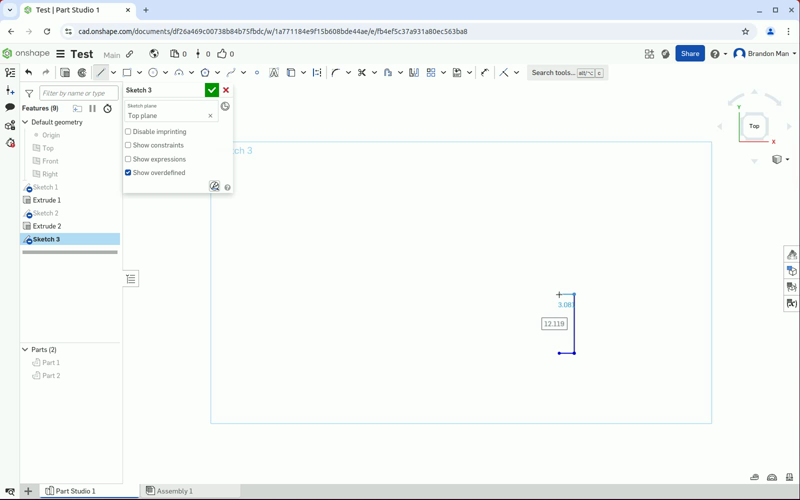
key_down(shift)
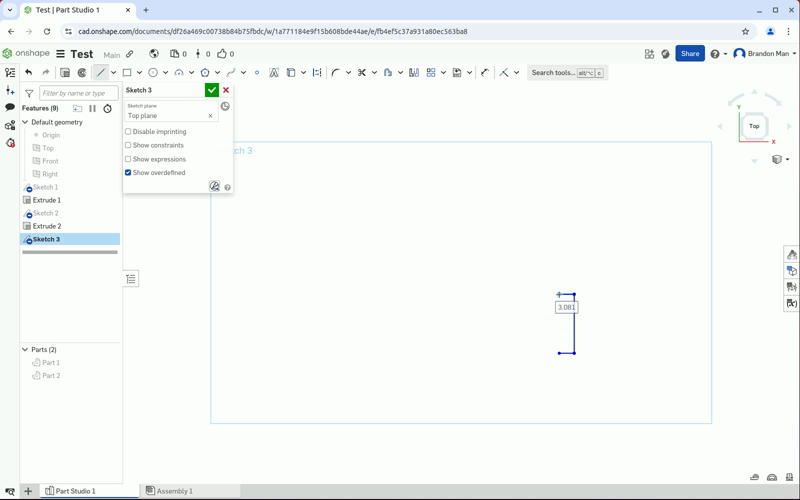
mouse_move(589, 294)
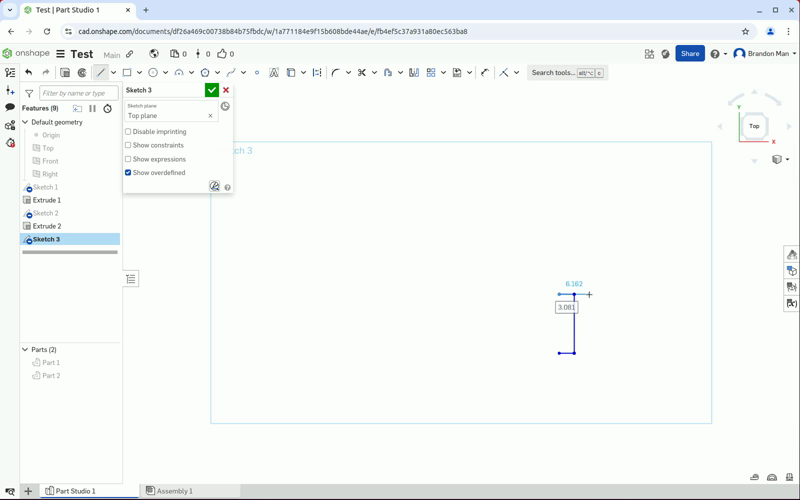
mouse_move(559, 323)
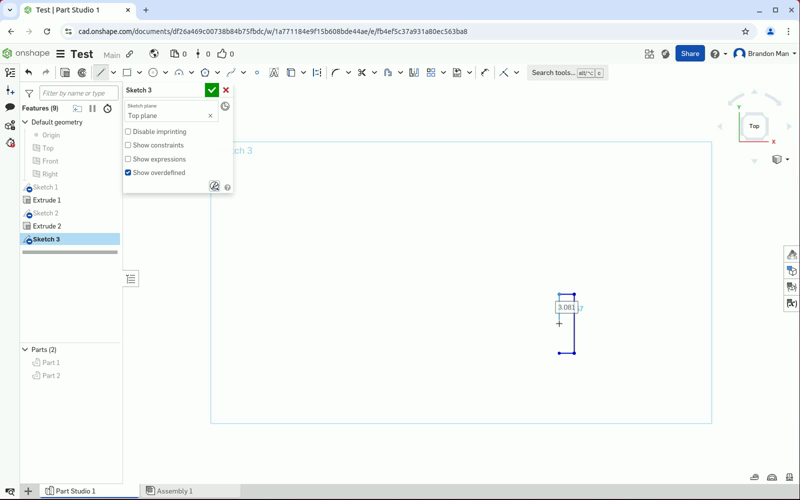
click(559, 323)
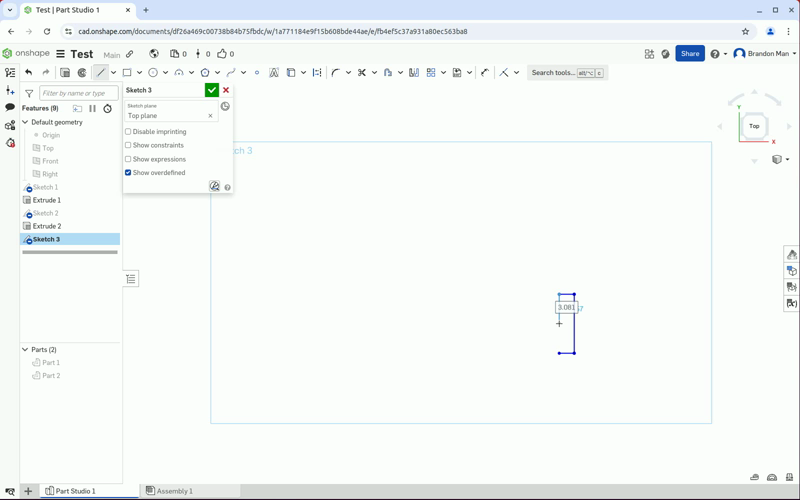
key_up(shift)
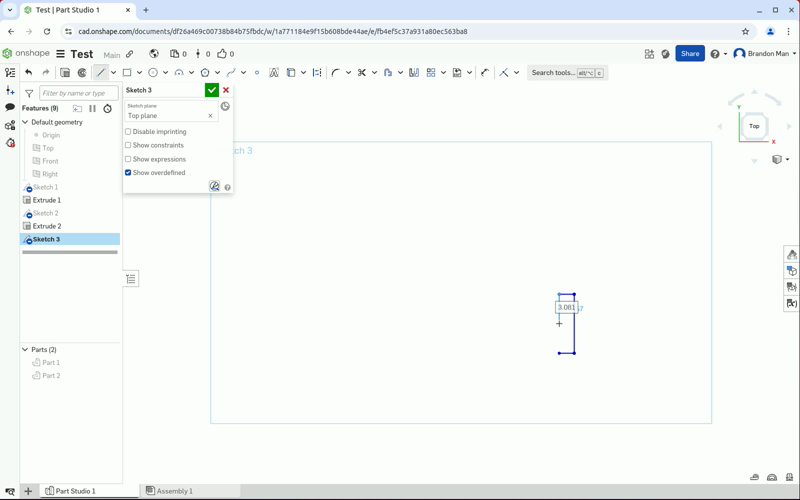
mouse_move(589, 323)
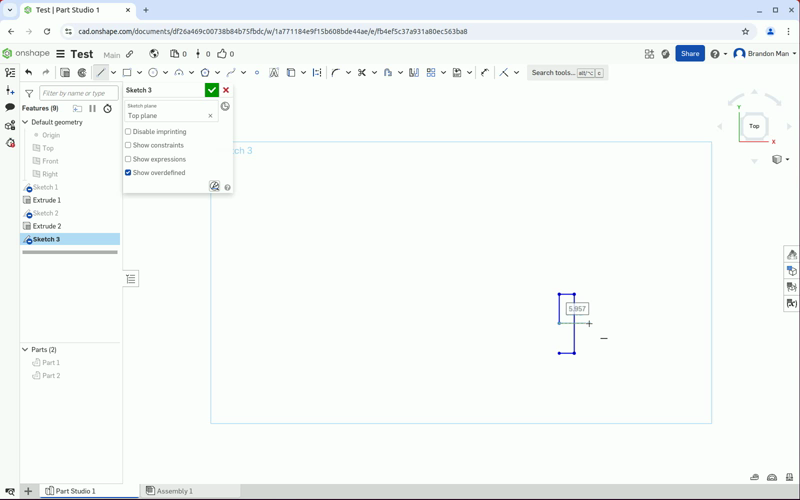
key_down(shift)
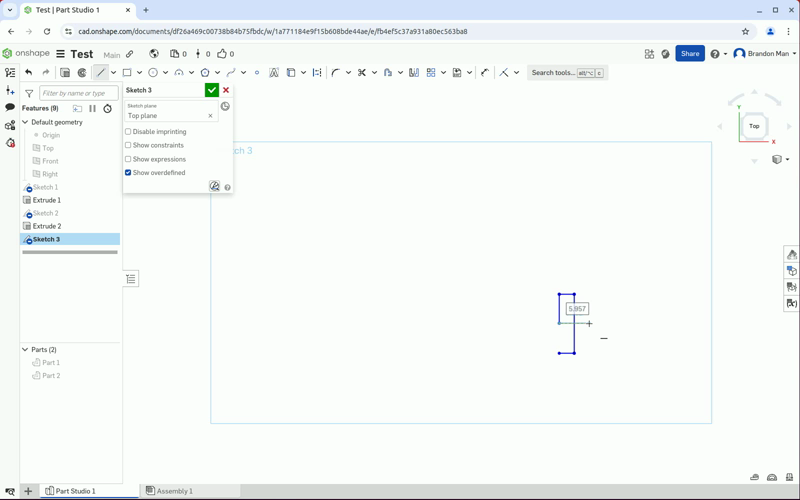
mouse_move(559, 353)
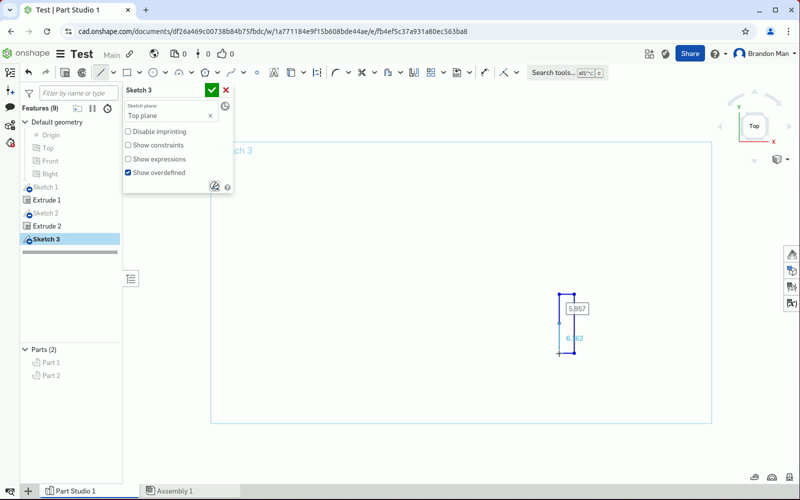
key_up(shift)
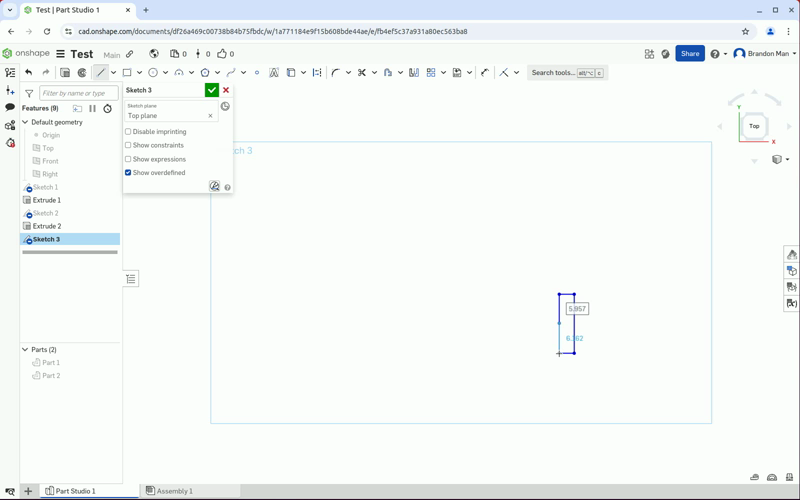
click(559, 353)
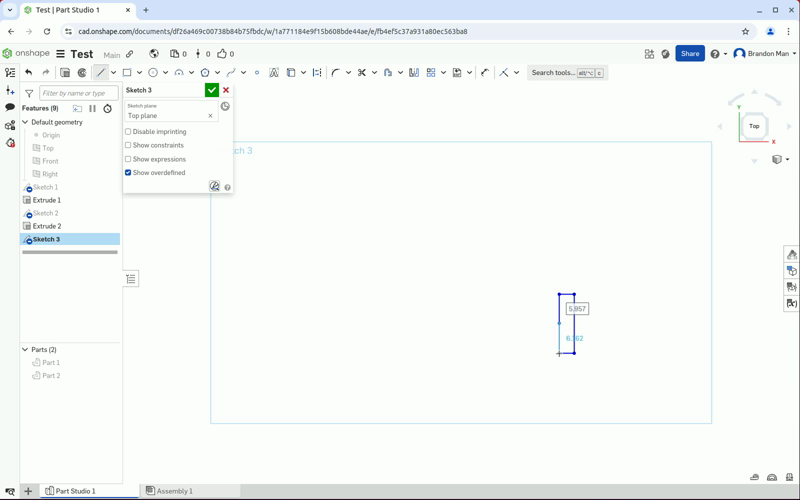
key(esc)
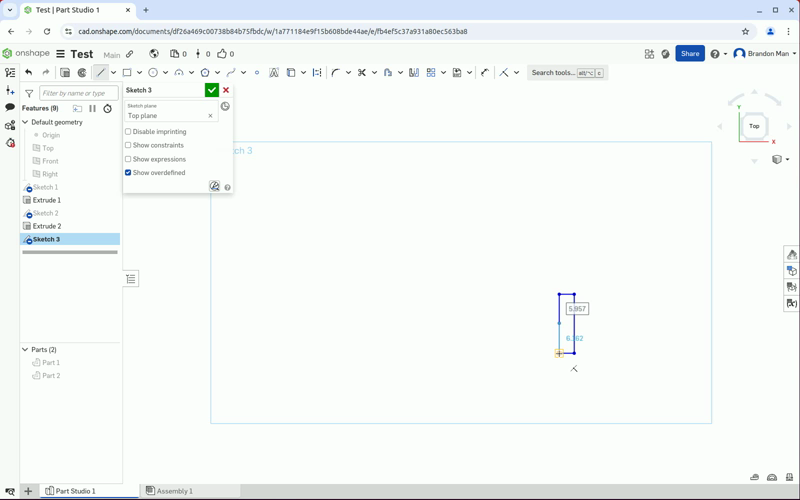
mouse_move(569, 349)
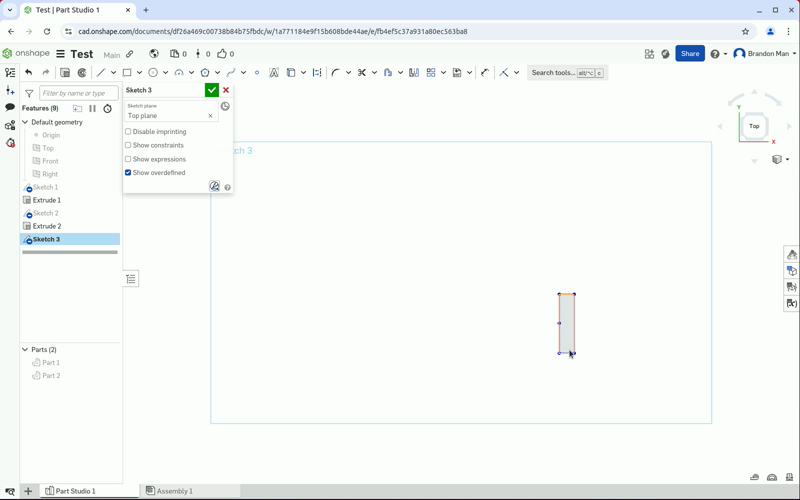
scroll(6)
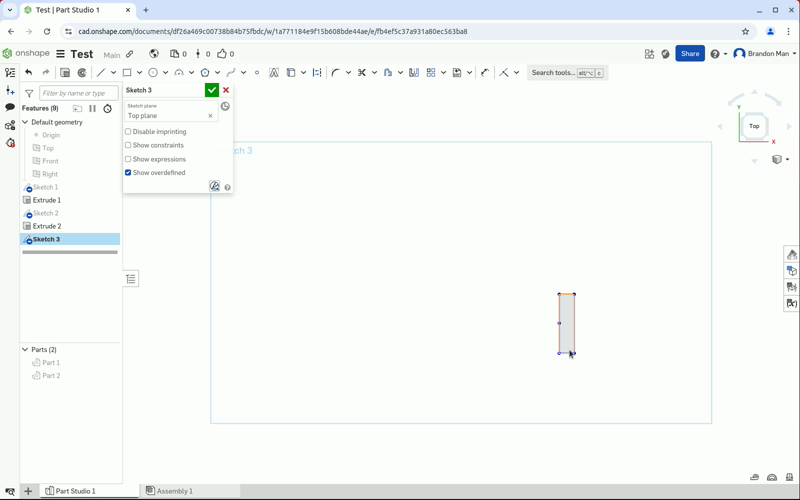
scroll(6)
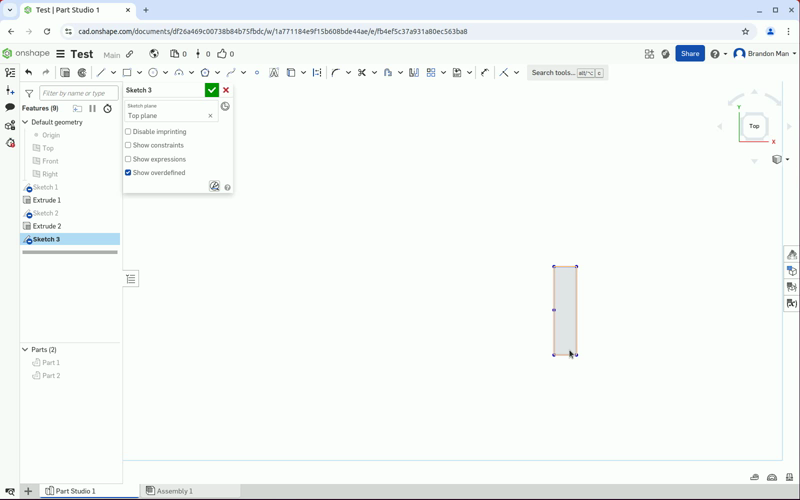
scroll(6)
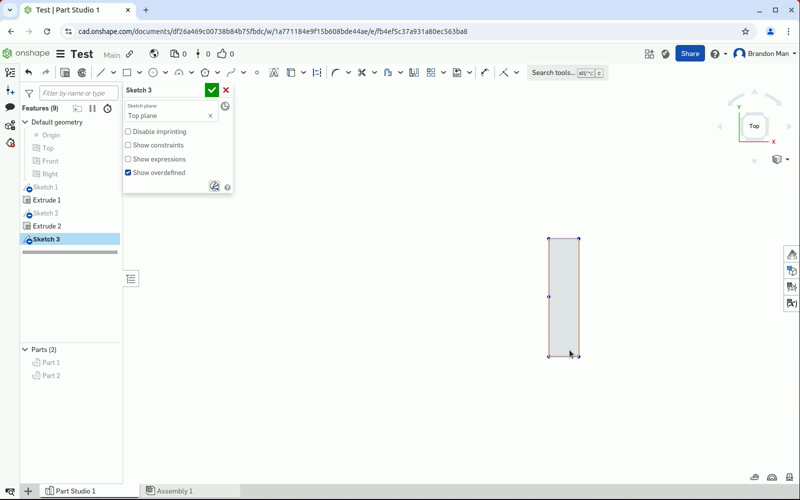
scroll(6)
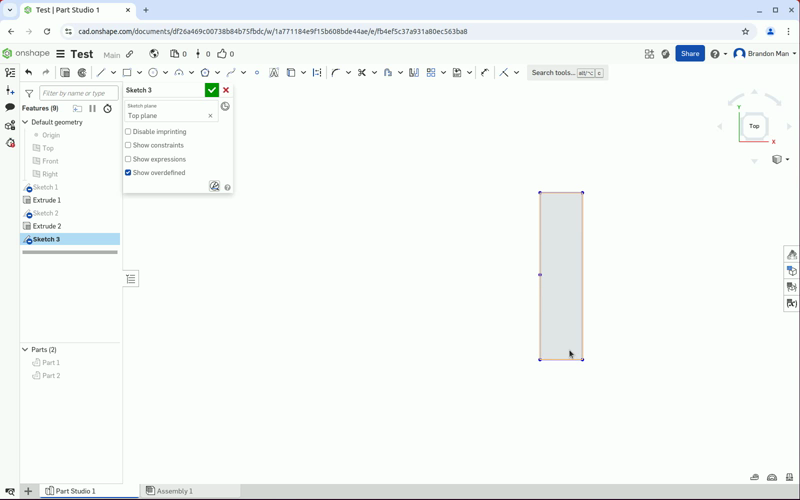
scroll(6)
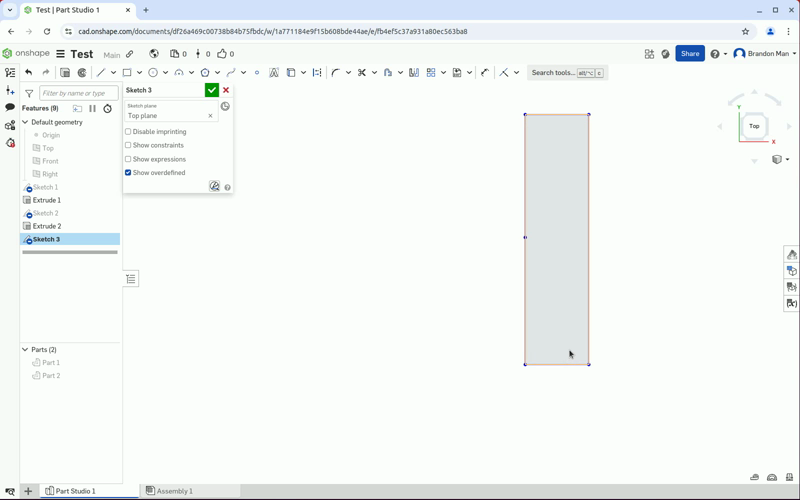
scroll(6)
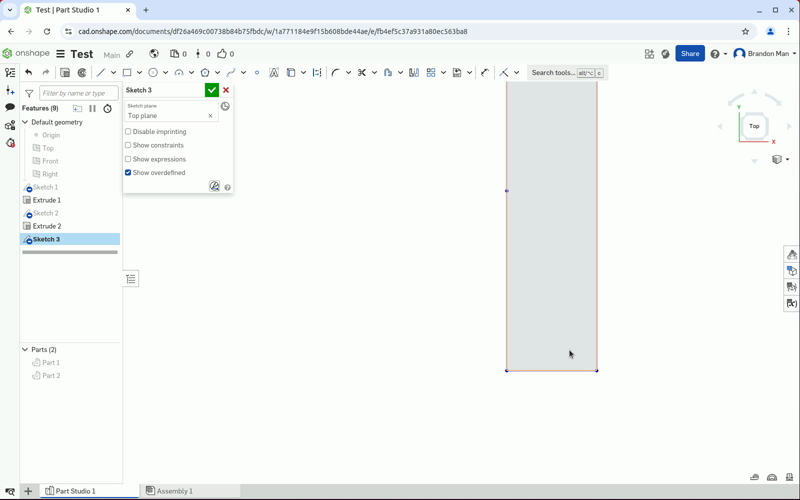
scroll(6)
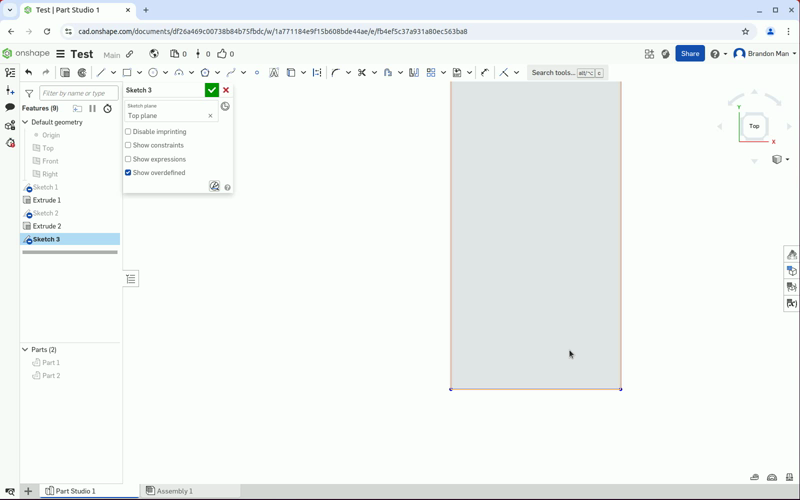
click(569, 349)
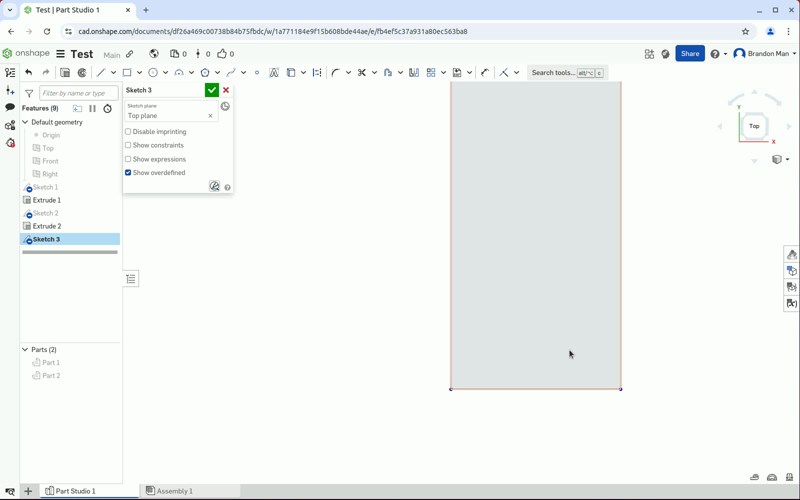
scroll(-6)
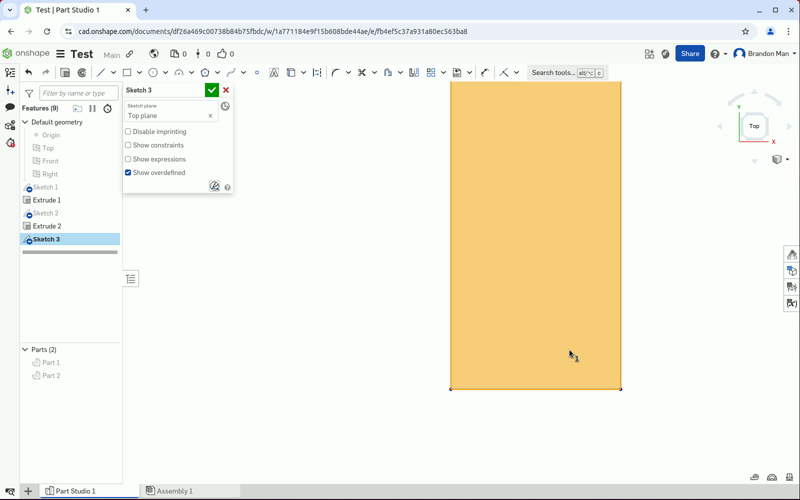
scroll(-6)
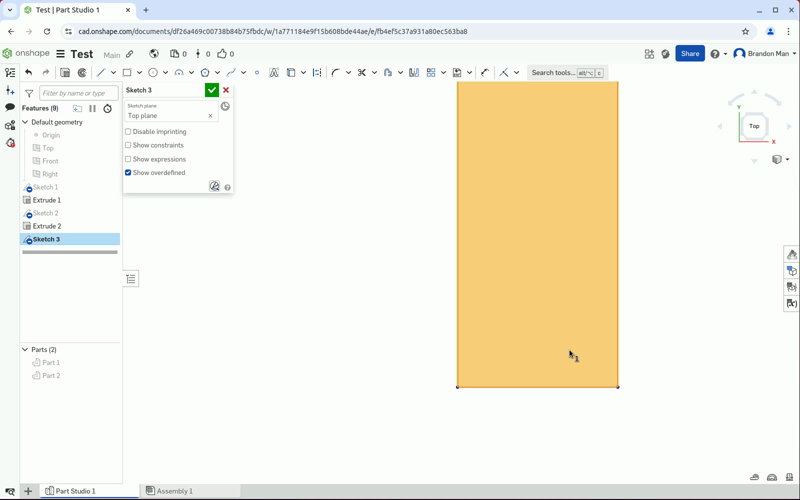
scroll(-6)
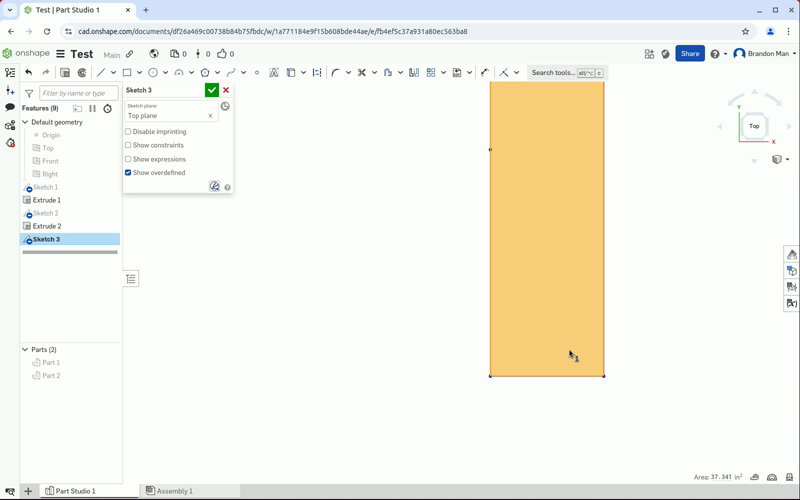
scroll(-6)
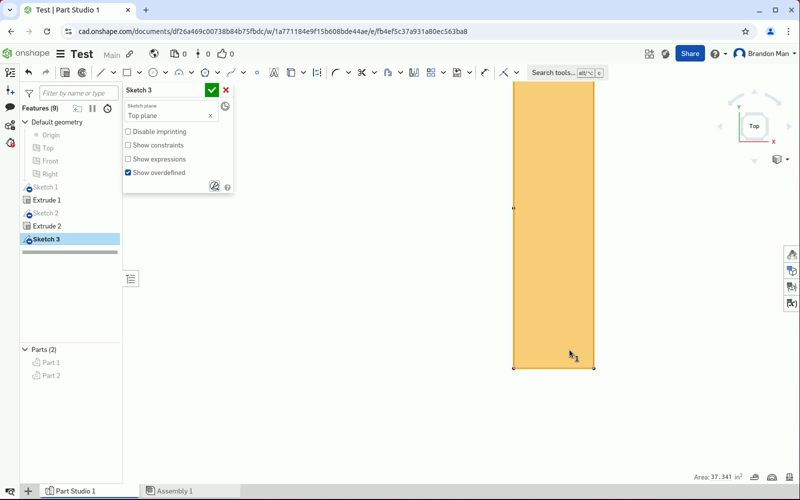
scroll(-6)
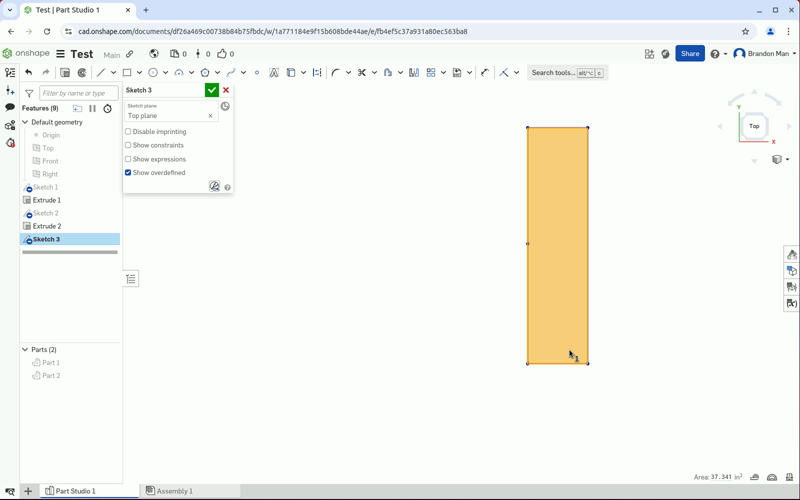
scroll(-6)
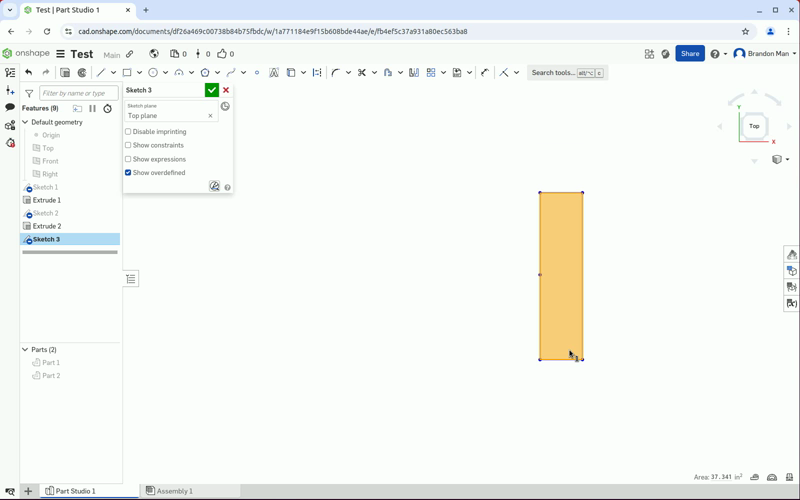
scroll(-6)
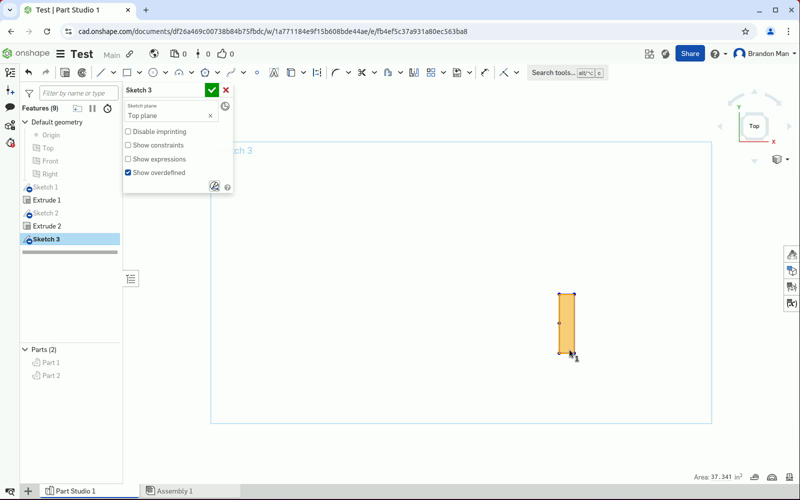
mouse_move(73, 352)
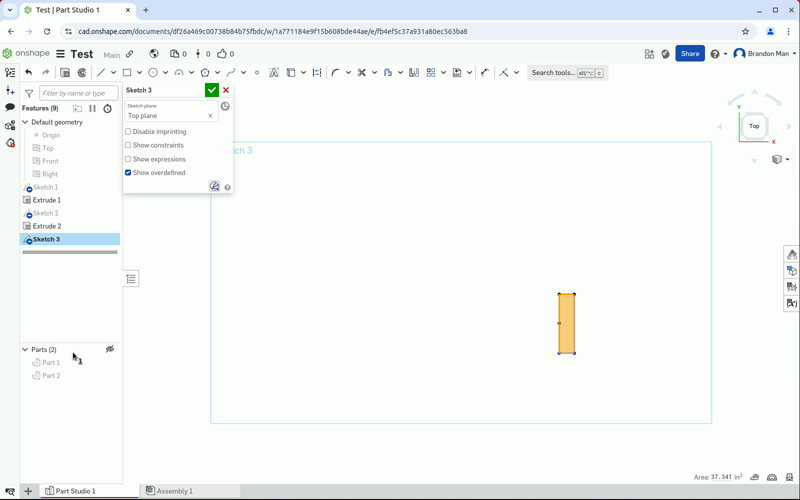
key(shift+y)
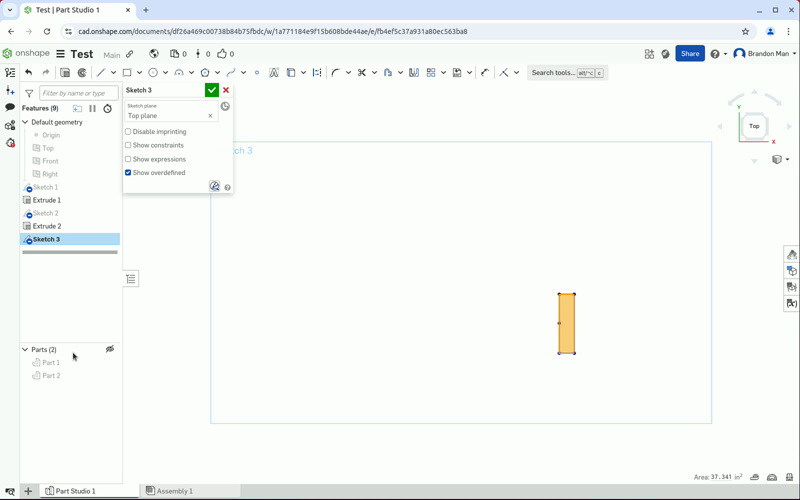
key(shift+e)
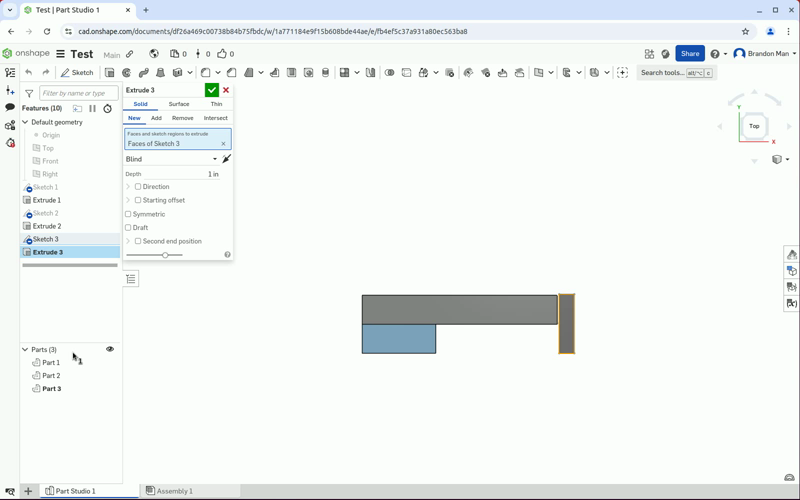
mouse_move(143, 106)
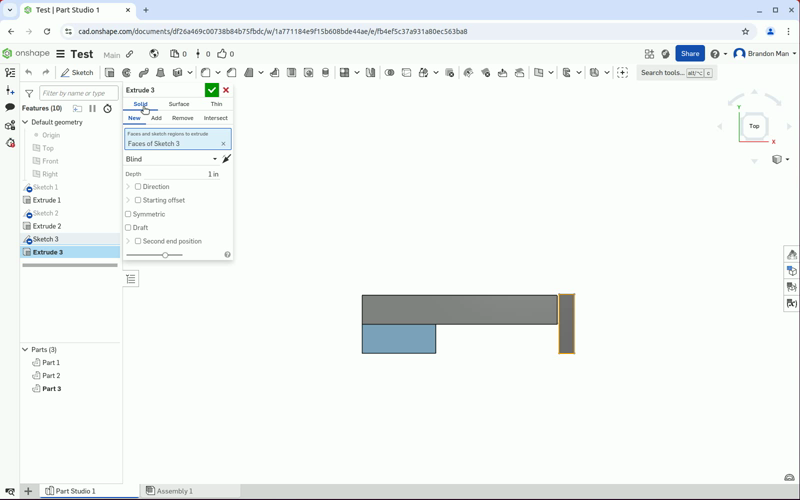
click(143, 106)
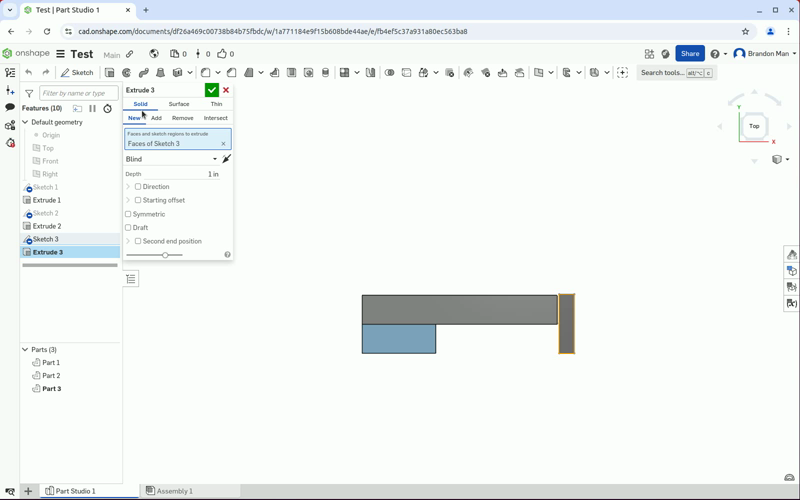
mouse_move(137, 120)
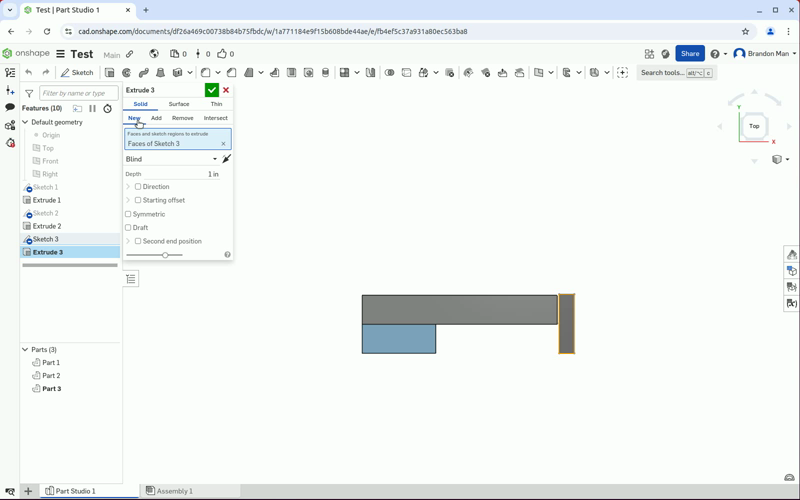
click(137, 120)
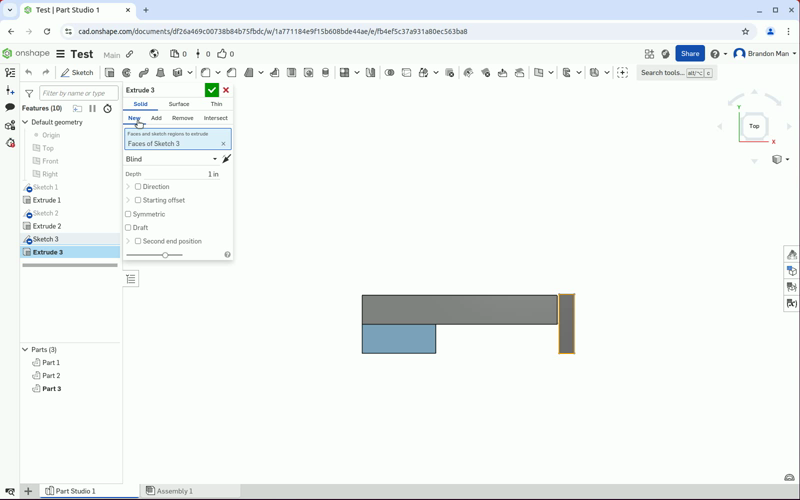
key(tab, 4)
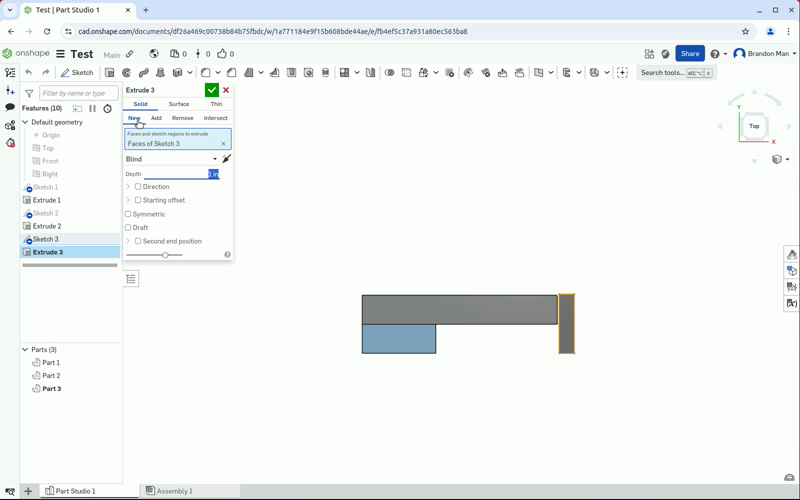
text(8.425)
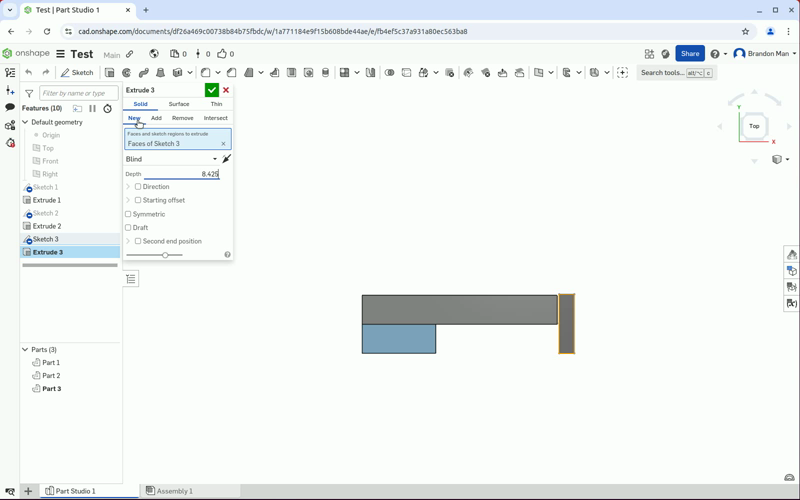
key(enter)
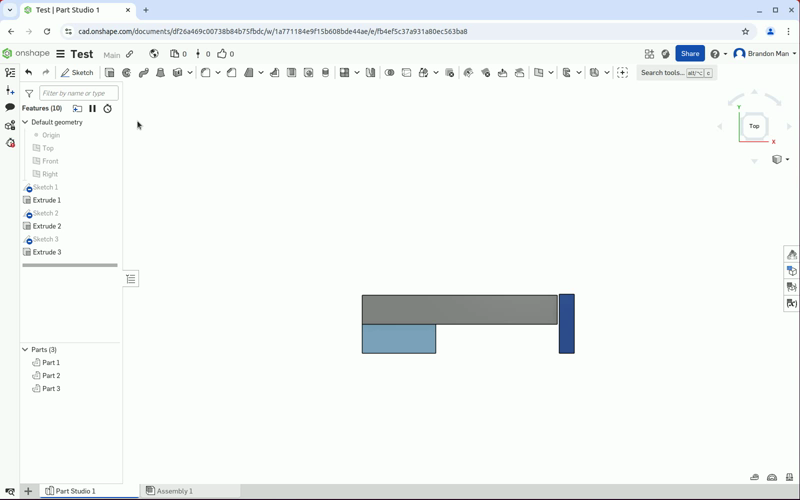
key(shift+h)
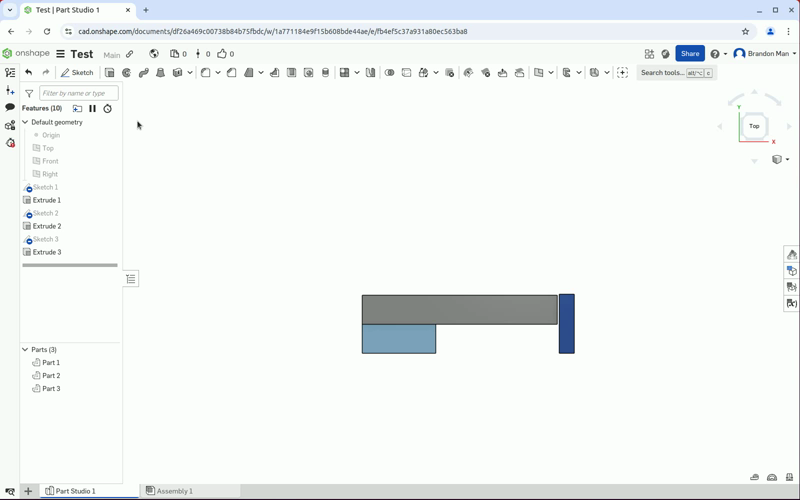
key(shift+h)
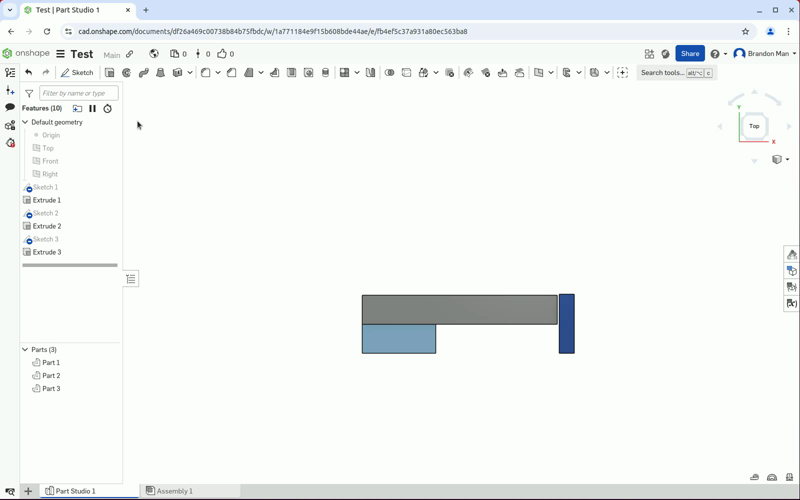
mouse_move(73, 189)
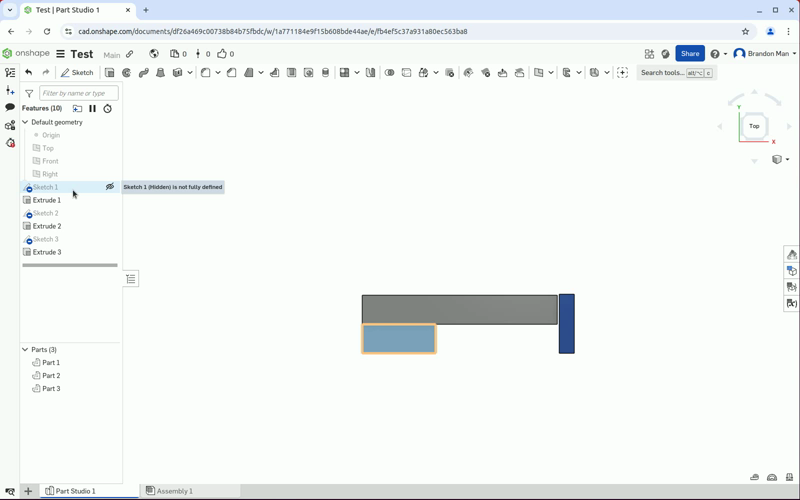
click(73, 189)
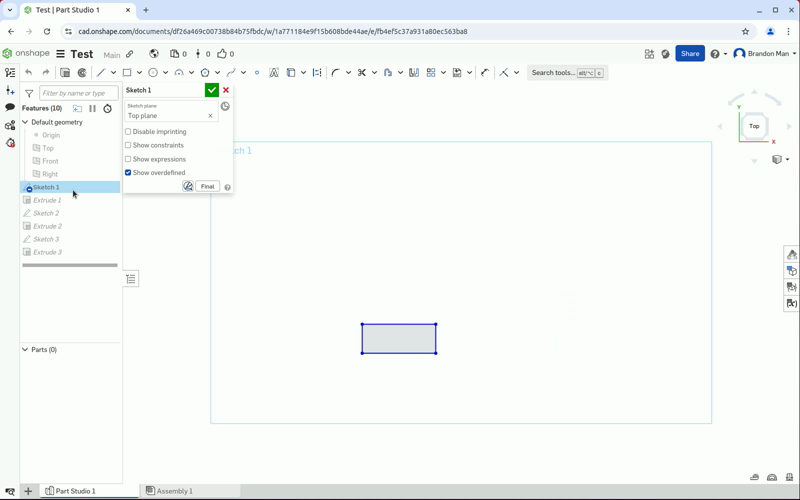
mouse_move(229, 92)
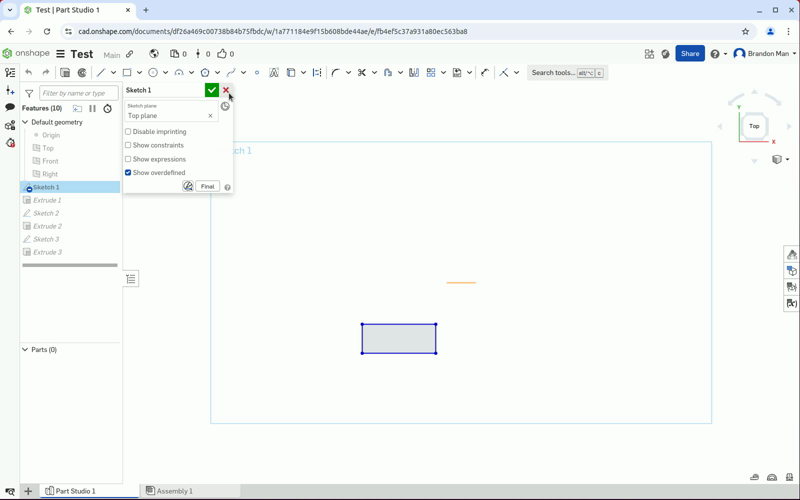
click(229, 92)
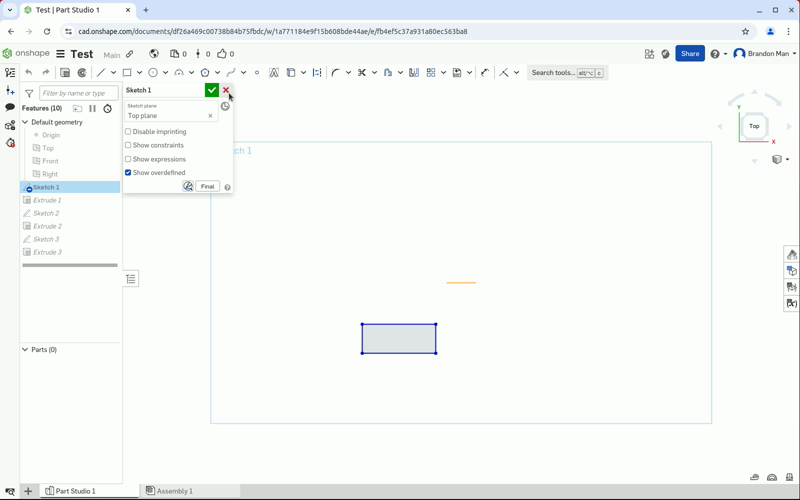
key(shift+s)
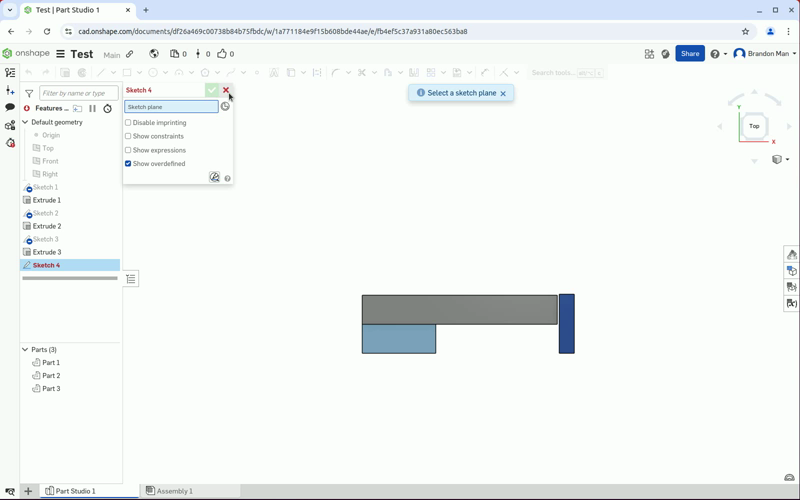
mouse_move(73, 150)
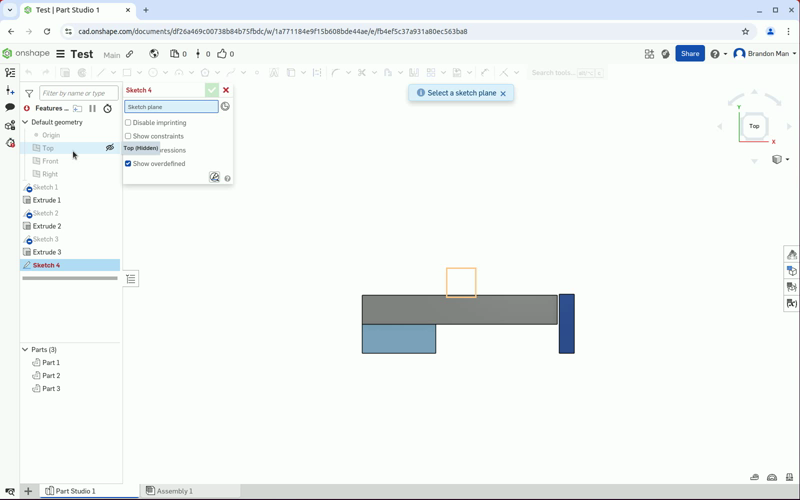
click(73, 150)
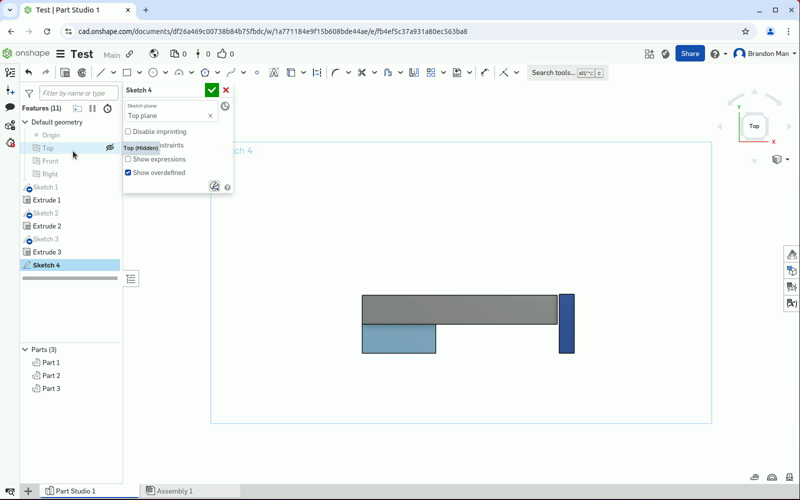
mouse_move(73, 352)
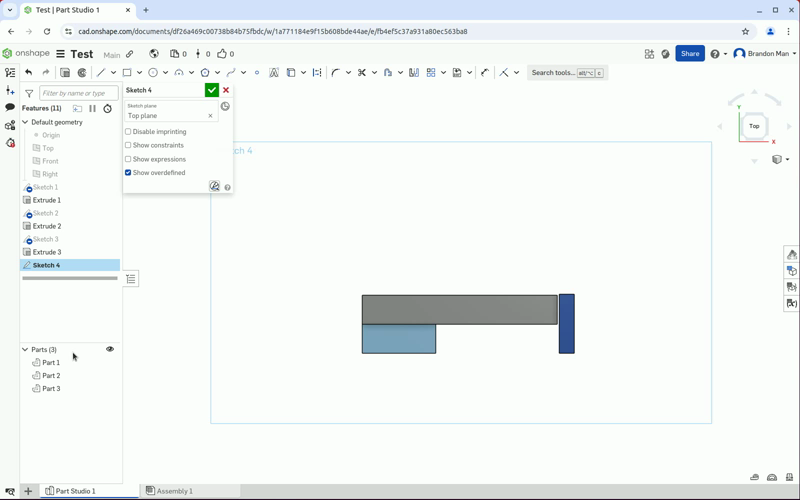
key(y)
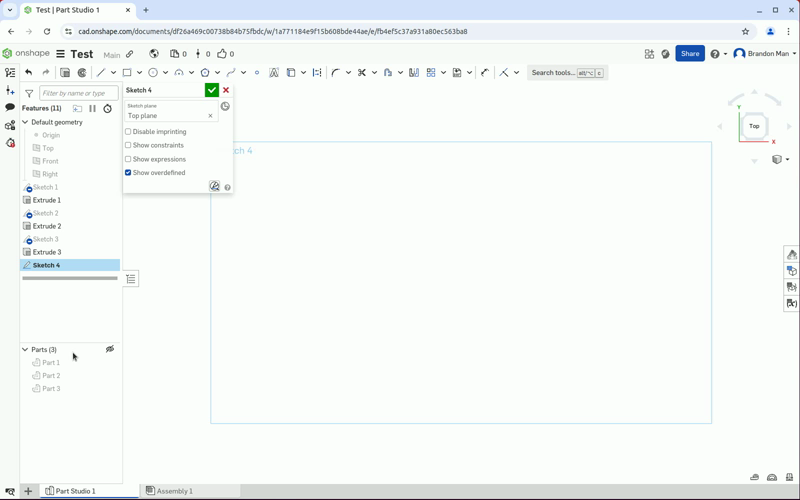
key(l)
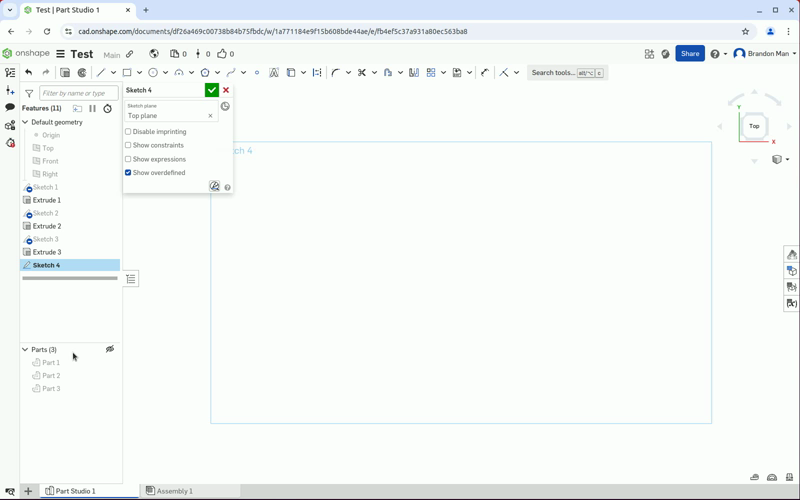
key_down(shift)
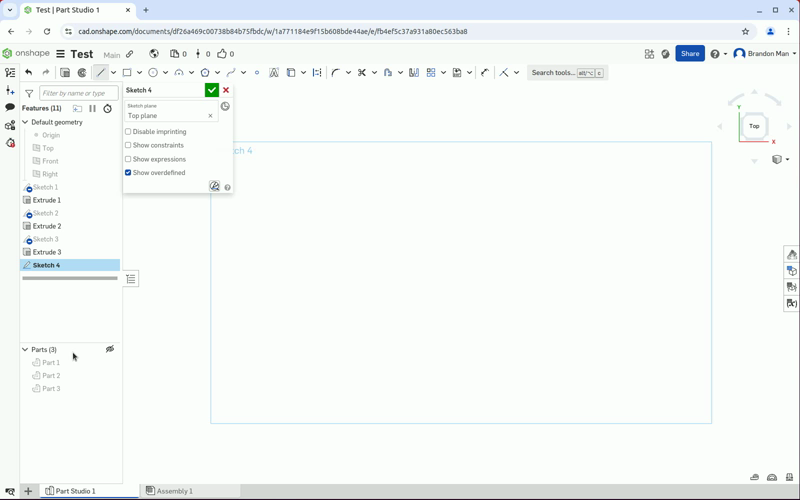
mouse_move(348, 227)
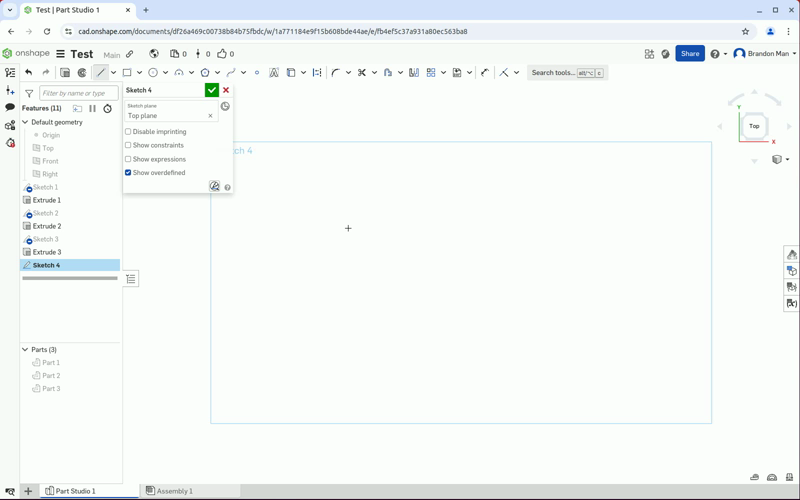
click(348, 227)
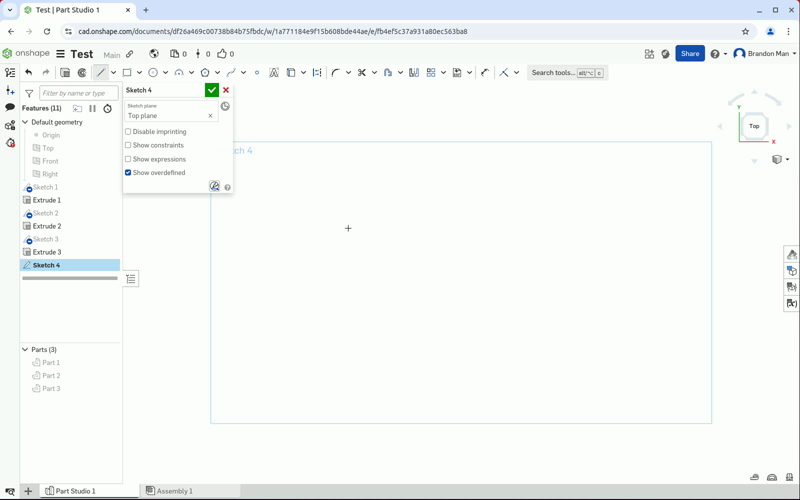
key_up(shift)
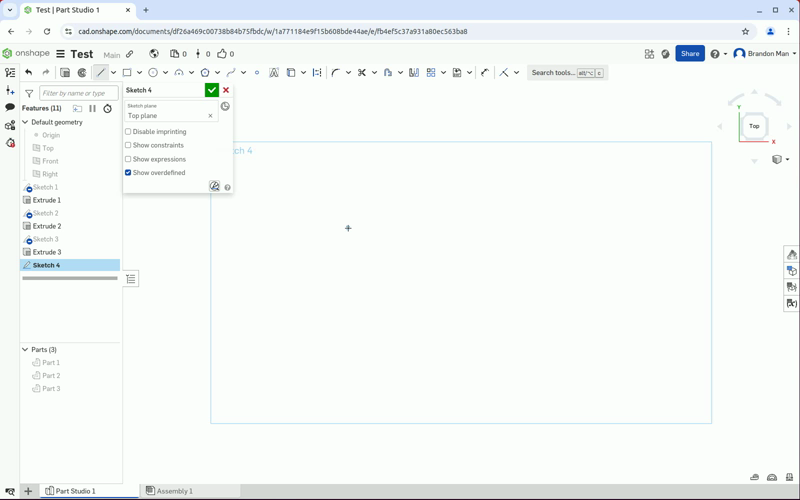
key_down(shift)
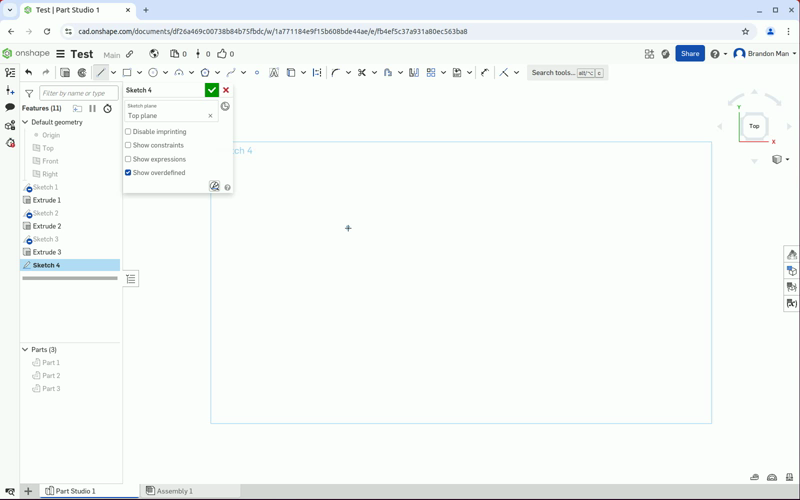
mouse_move(378, 227)
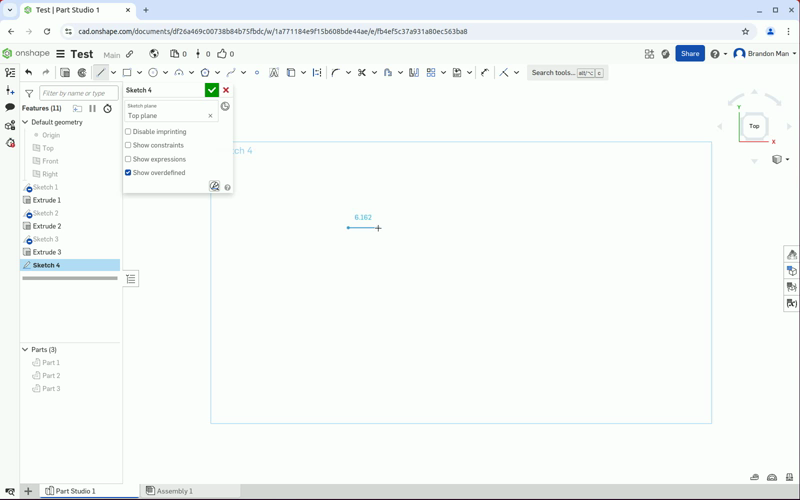
mouse_move(363, 227)
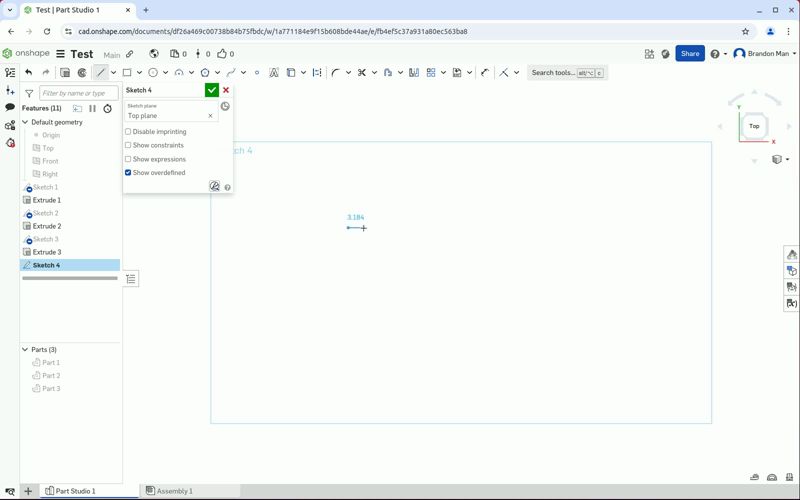
click(363, 227)
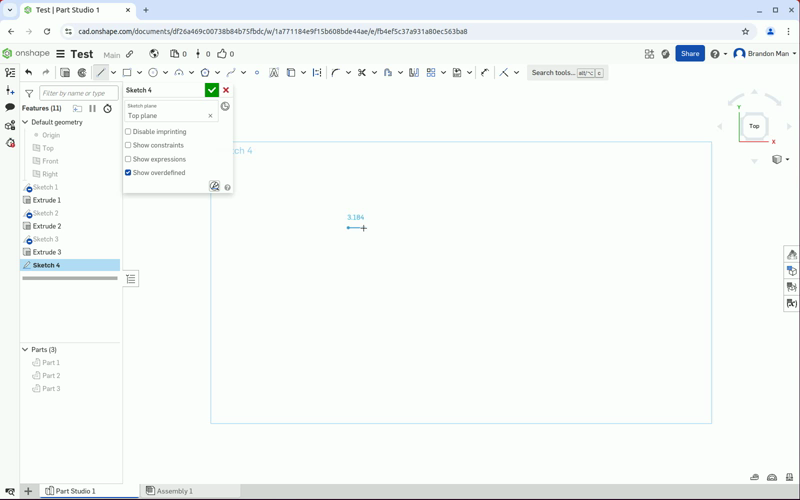
key_up(shift)
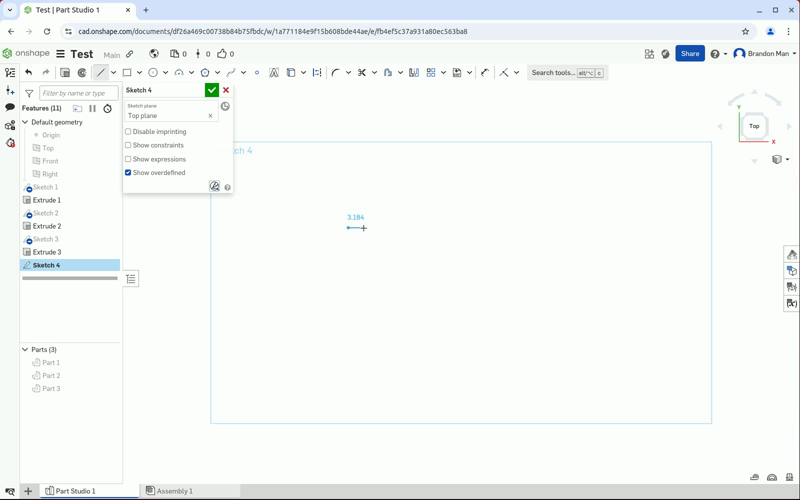
key_down(shift)
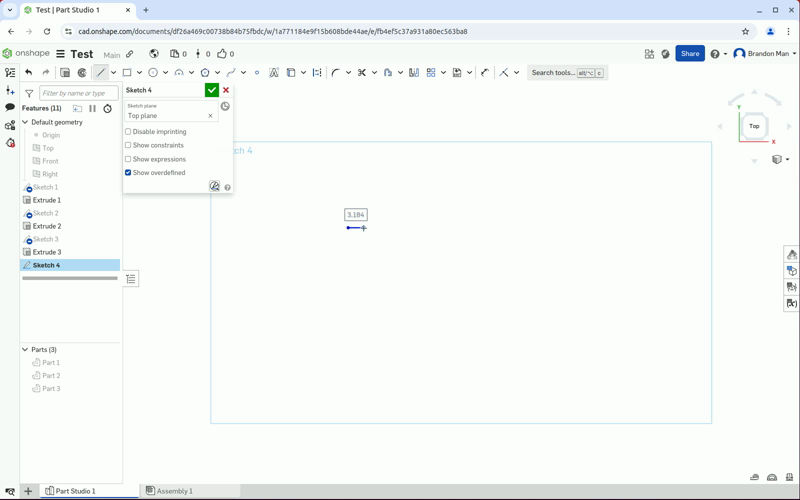
mouse_move(435, 227)
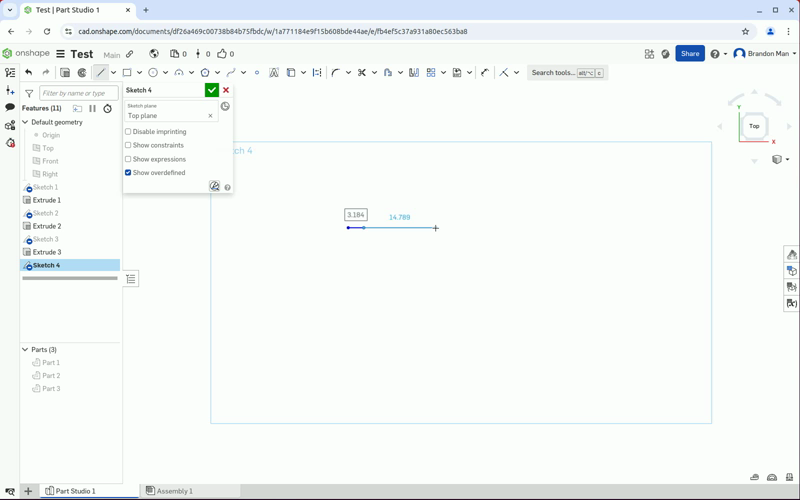
click(435, 227)
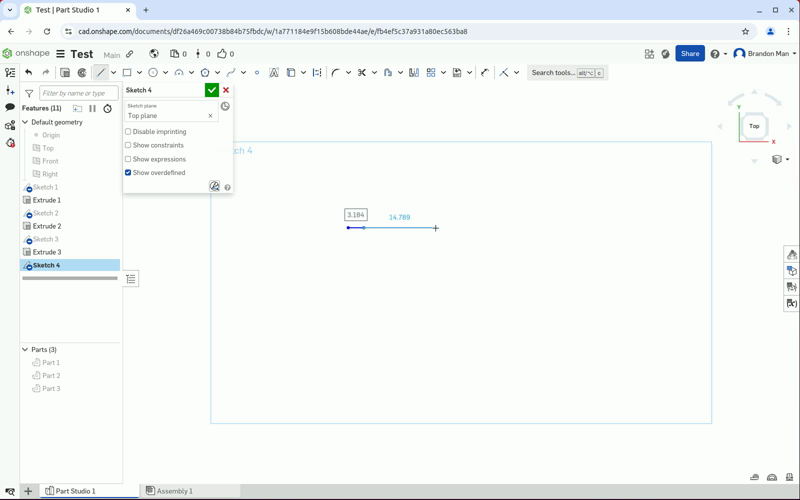
key_up(shift)
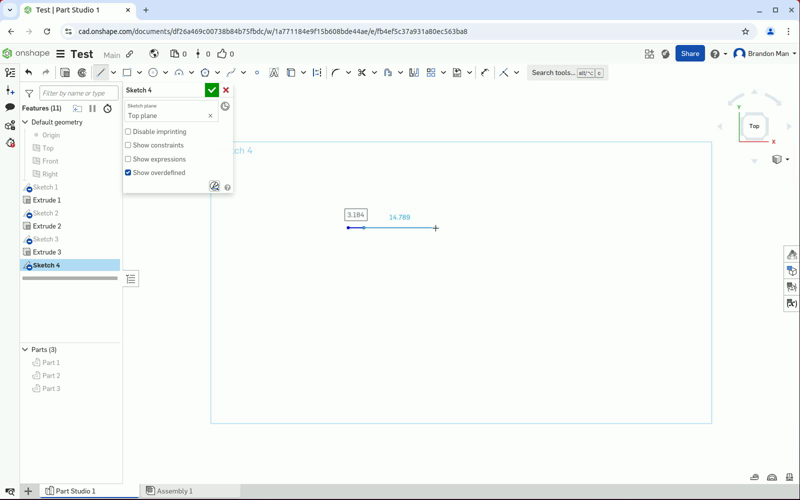
key_down(shift)
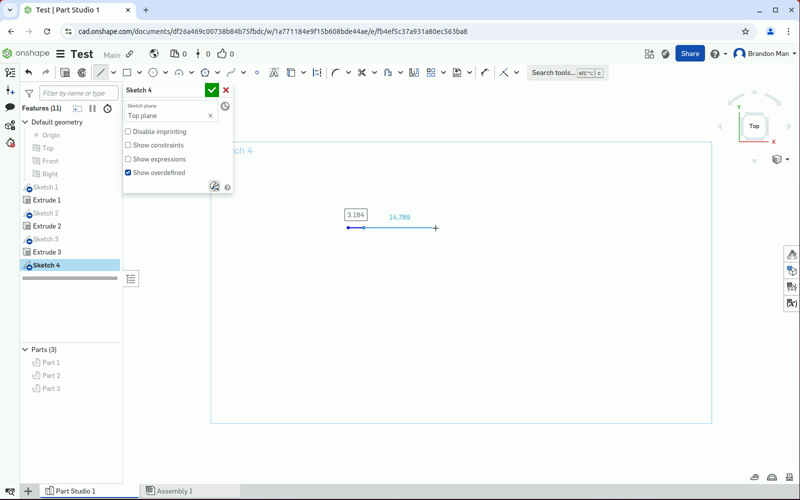
mouse_move(465, 227)
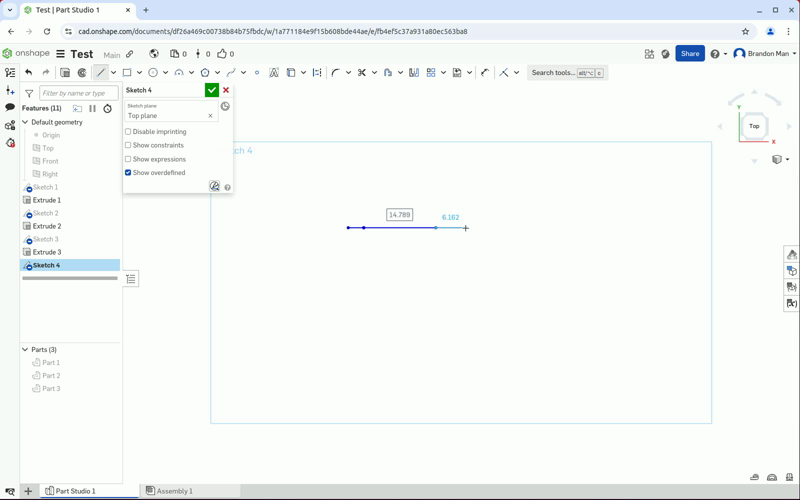
mouse_move(465, 227)
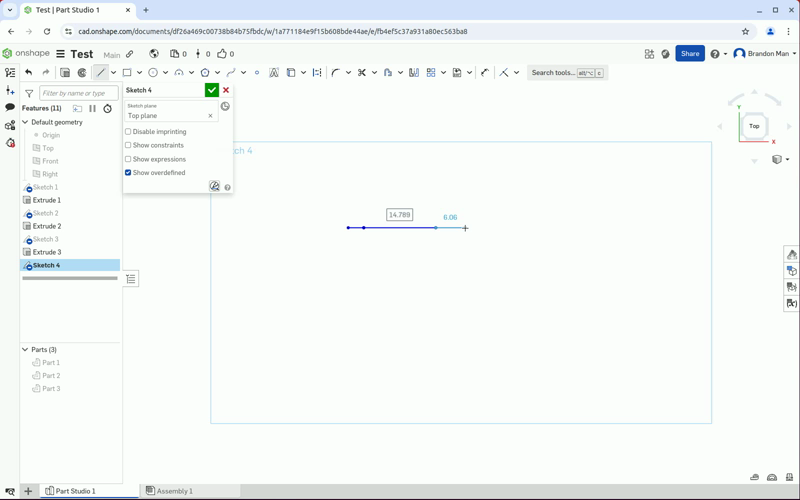
click(465, 227)
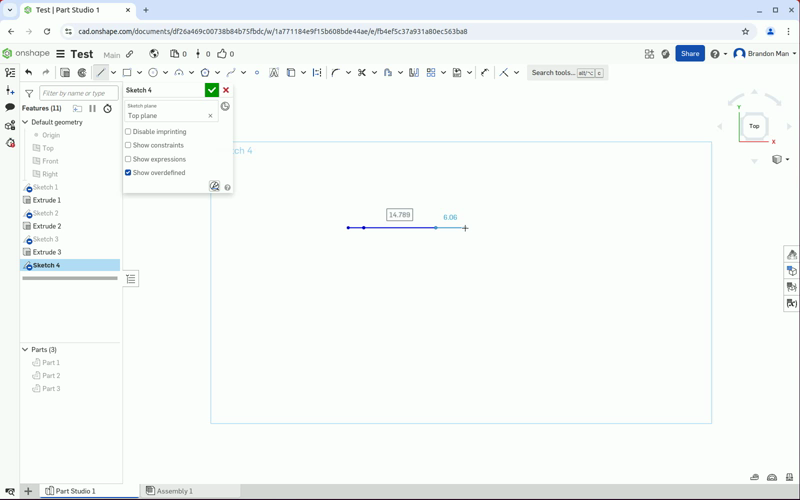
key_up(shift)
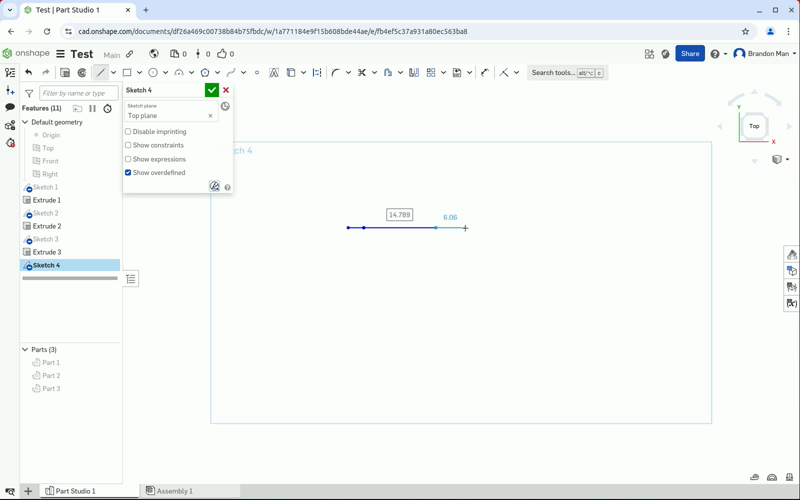
key_down(shift)
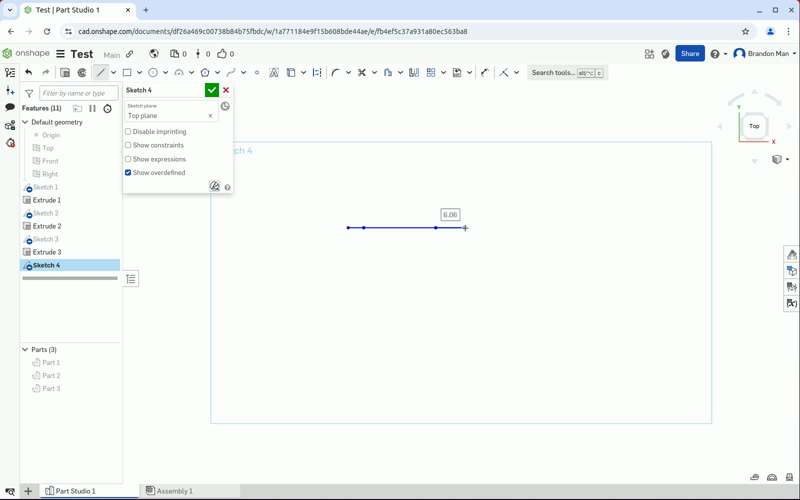
mouse_move(495, 227)
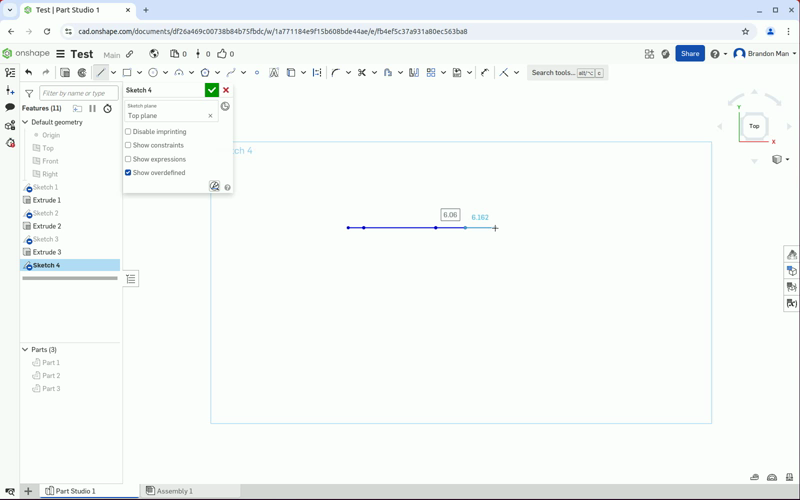
mouse_move(494, 227)
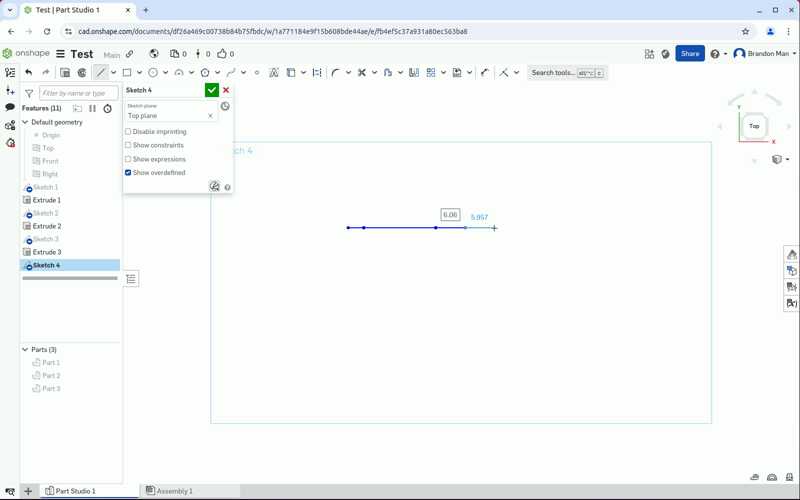
click(494, 227)
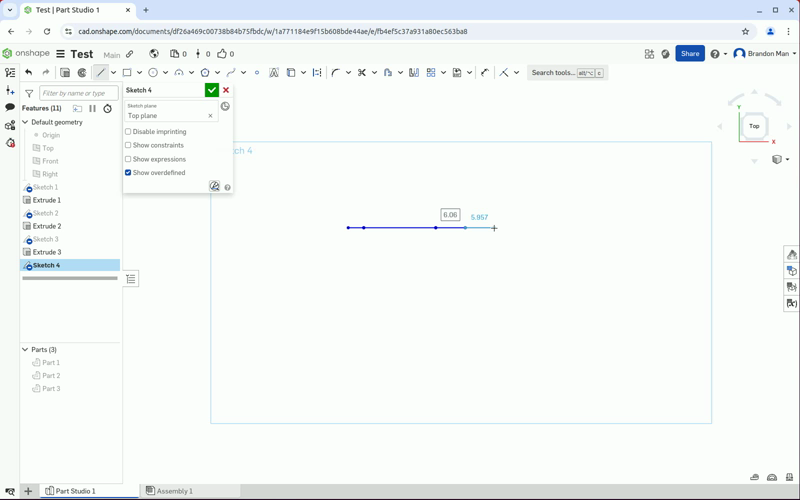
key_up(shift)
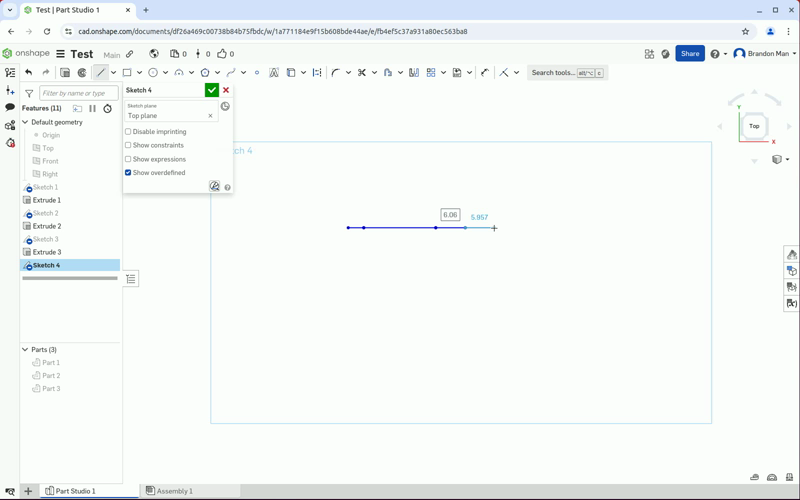
key_down(shift)
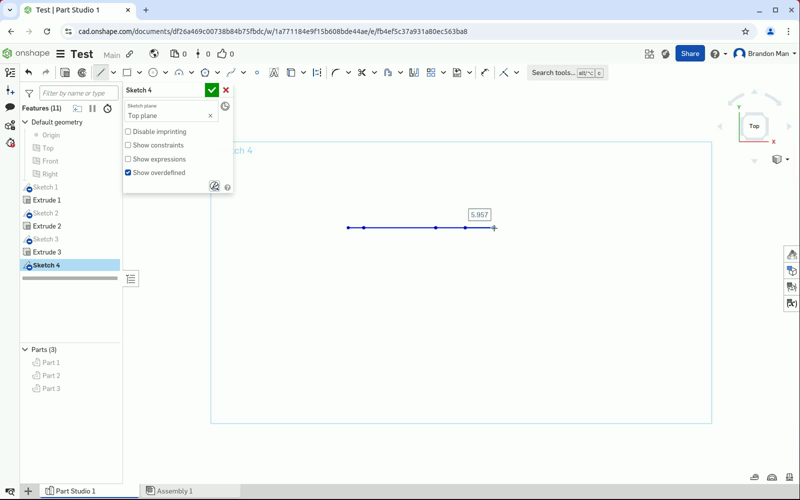
mouse_move(524, 227)
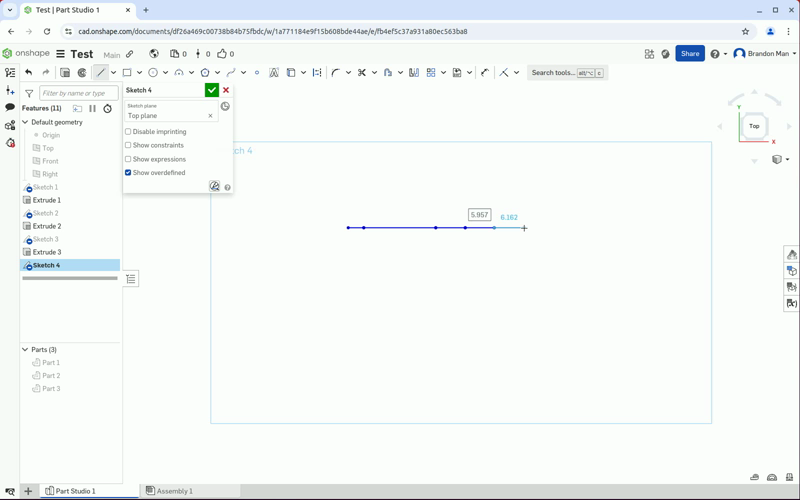
mouse_move(494, 212)
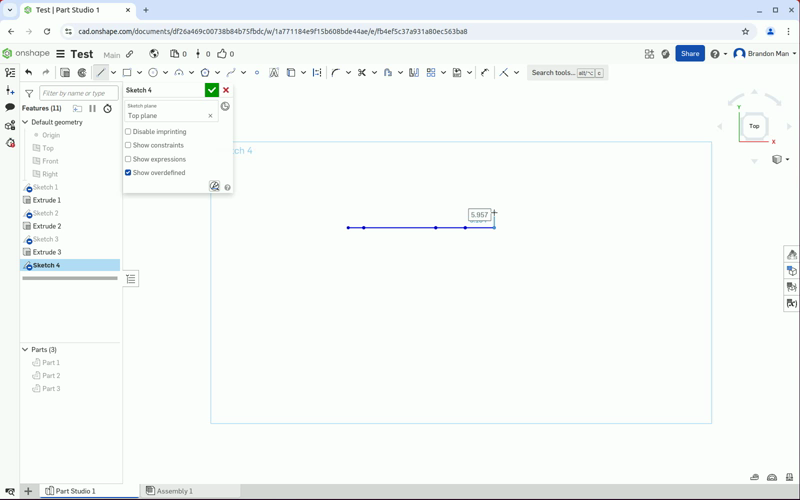
click(494, 212)
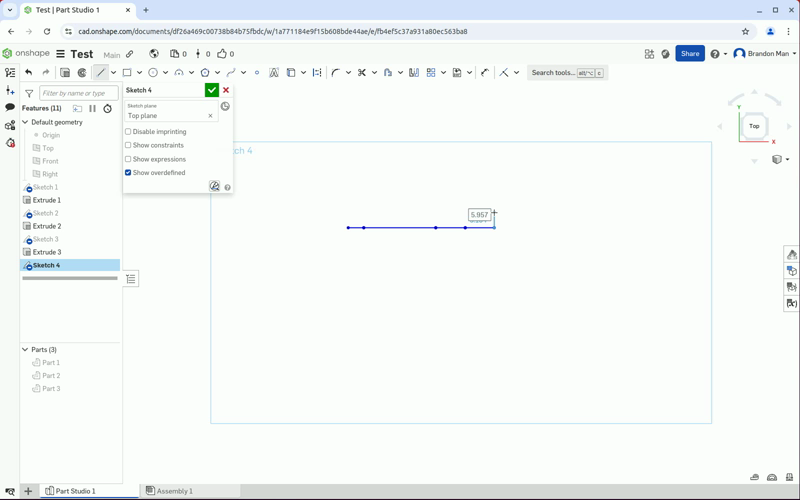
key_up(shift)
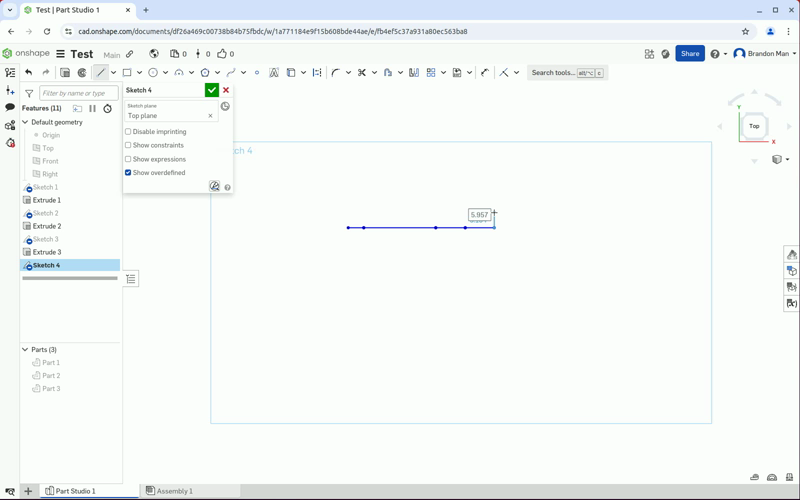
key_down(shift)
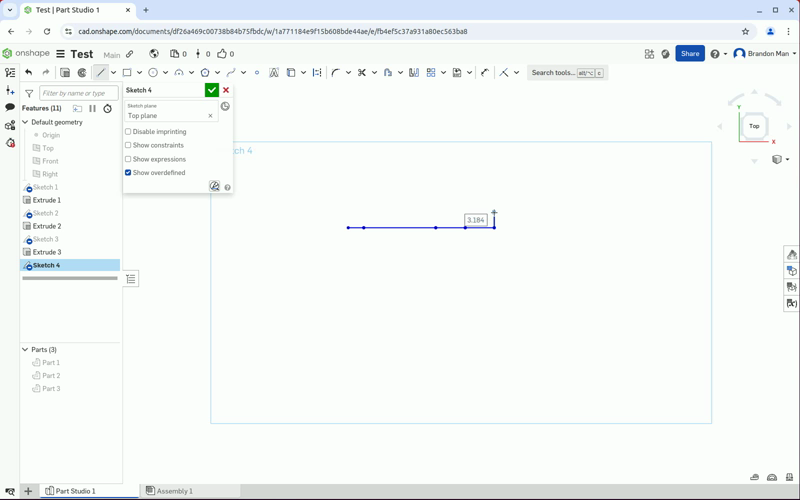
mouse_move(348, 212)
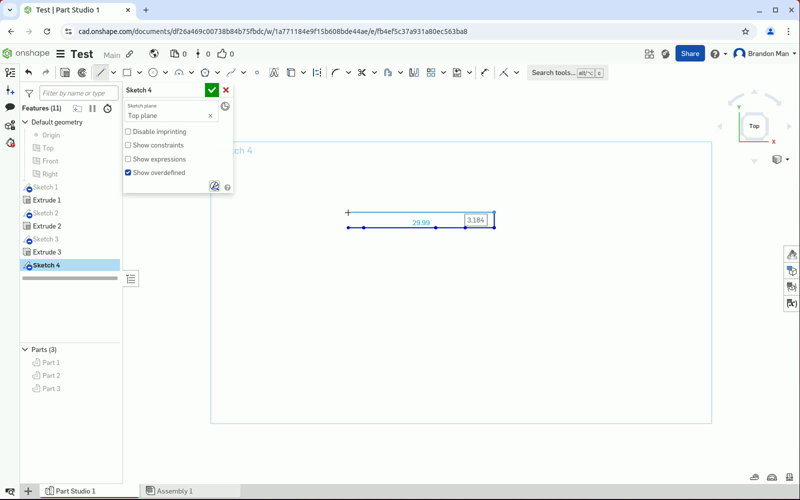
click(348, 212)
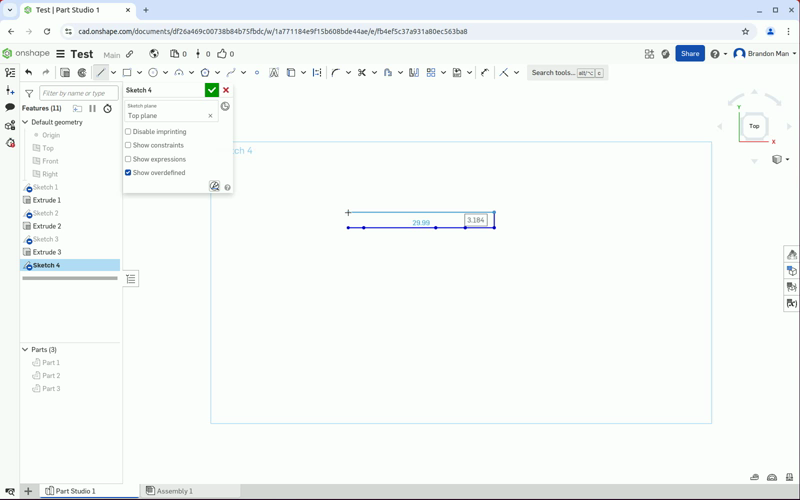
key_up(shift)
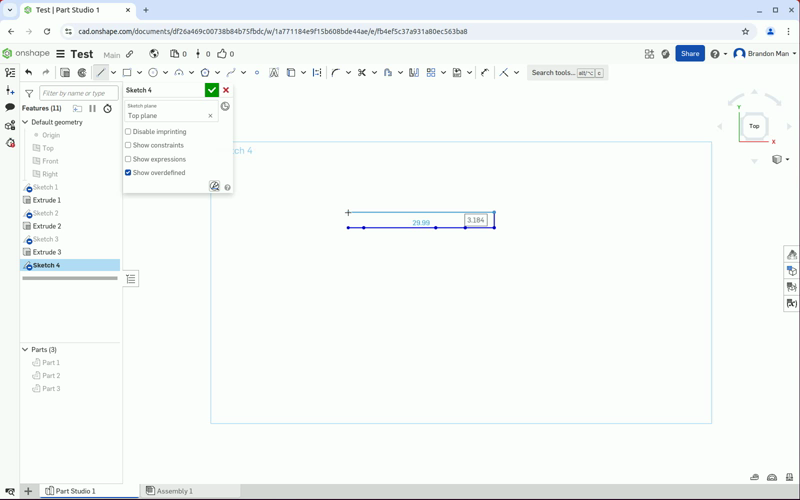
mouse_move(378, 212)
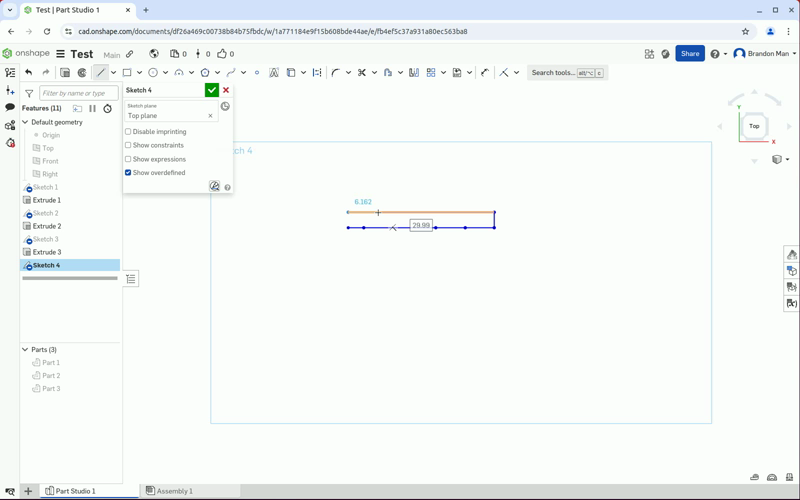
key_down(shift)
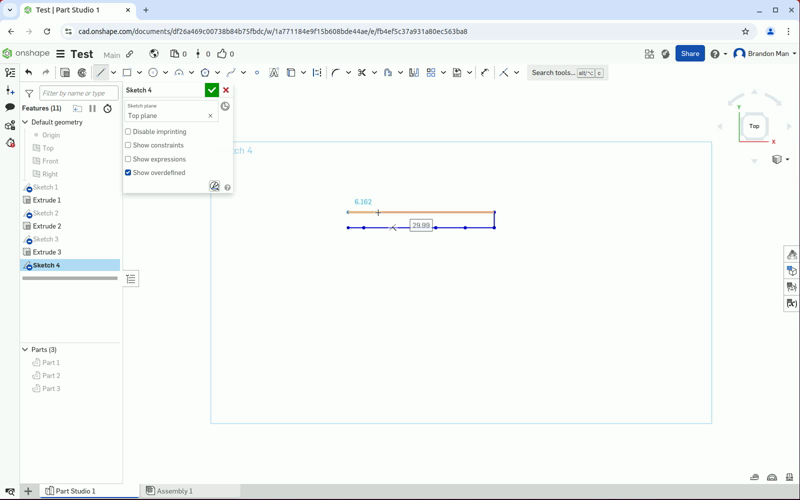
mouse_move(348, 227)
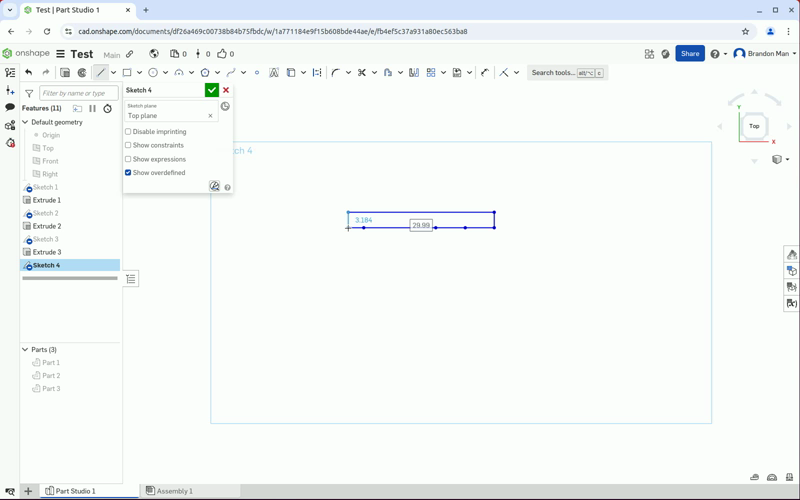
key_up(shift)
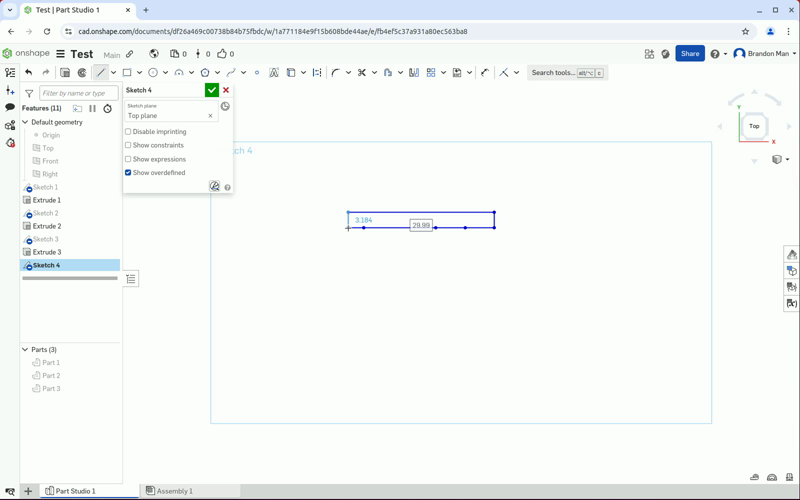
click(348, 227)
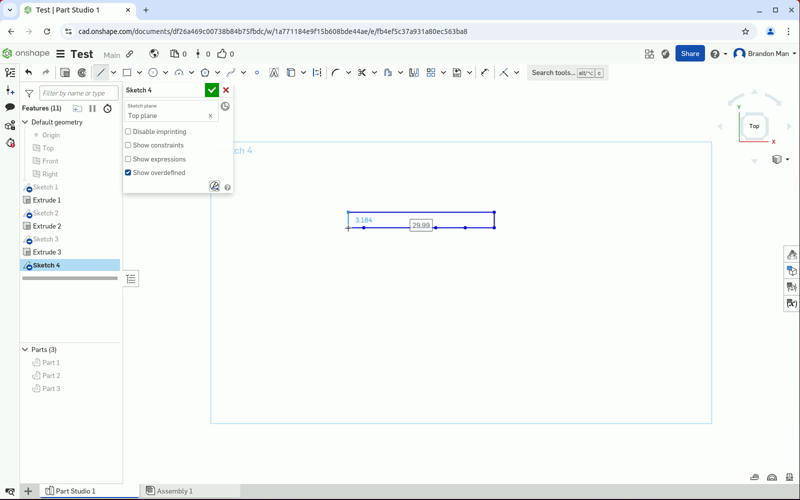
key(esc)
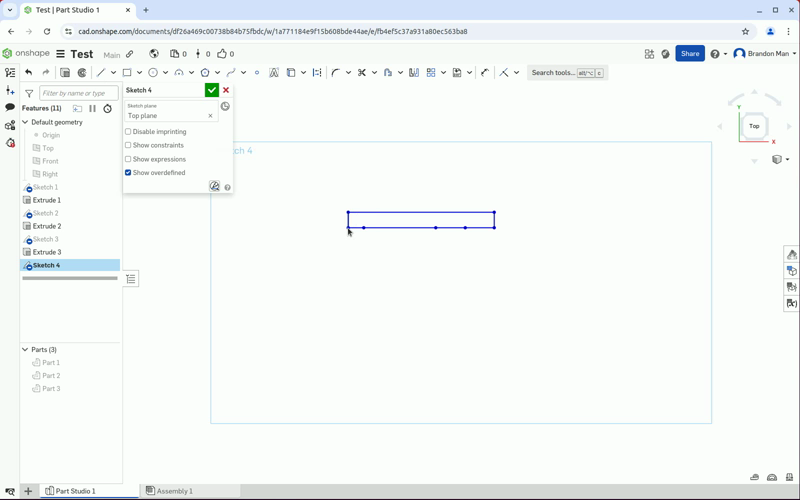
mouse_move(385, 214)
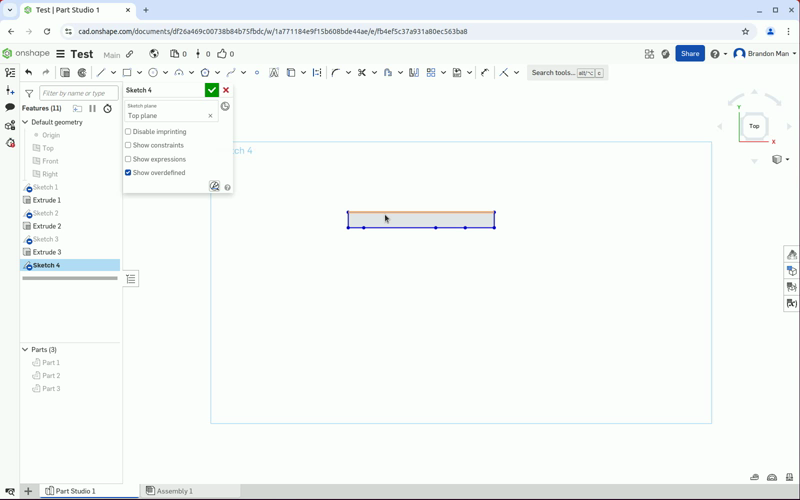
click(385, 214)
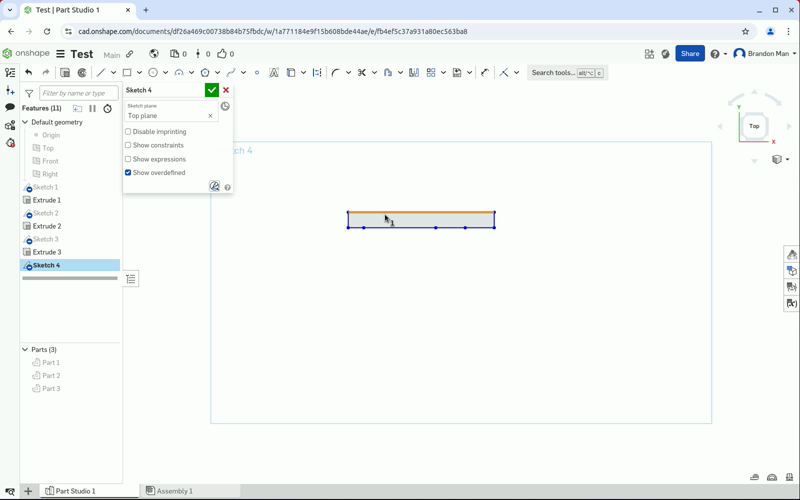
mouse_move(73, 352)
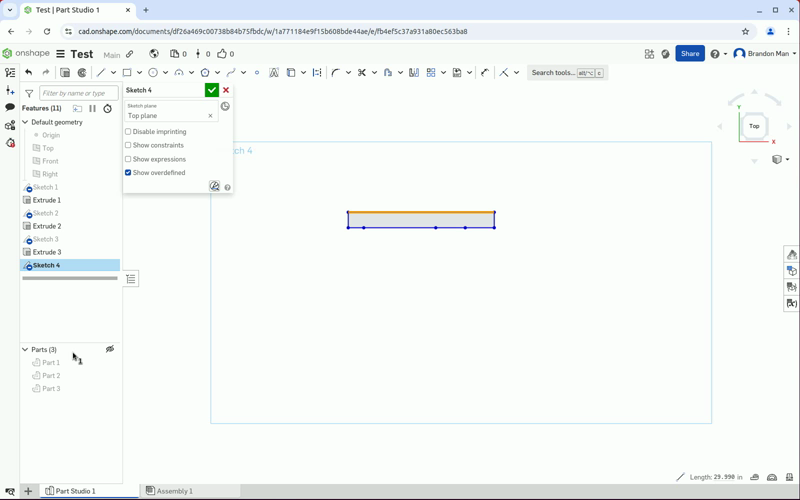
key(shift+y)
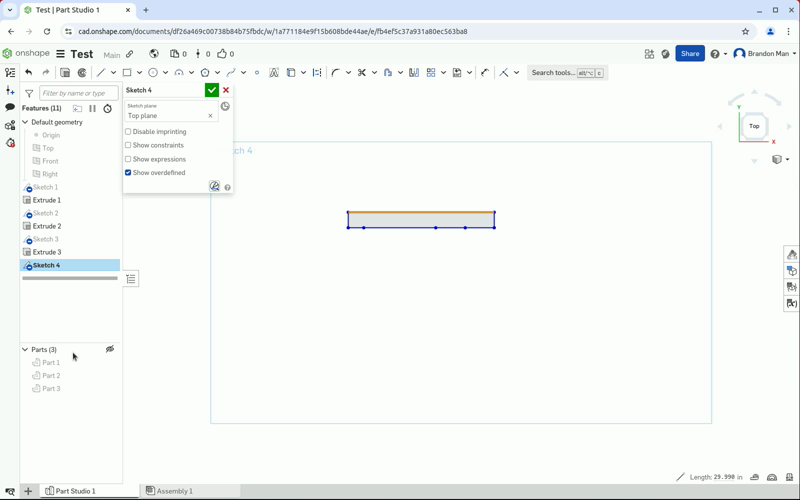
key(shift+e)
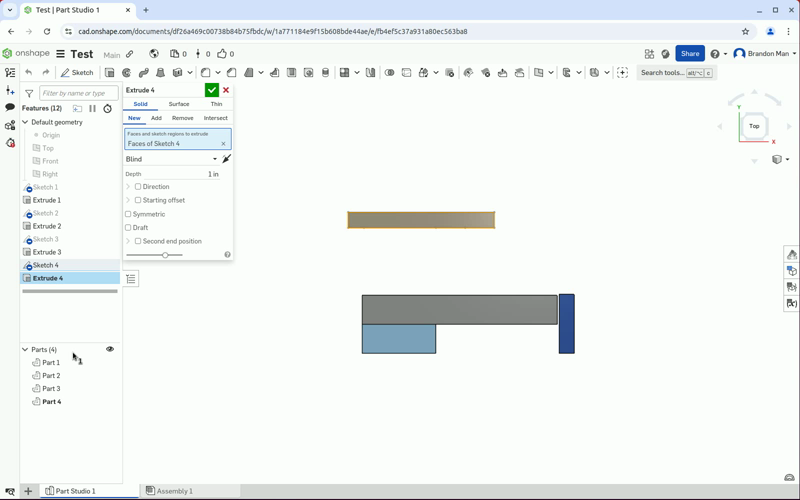
mouse_move(143, 106)
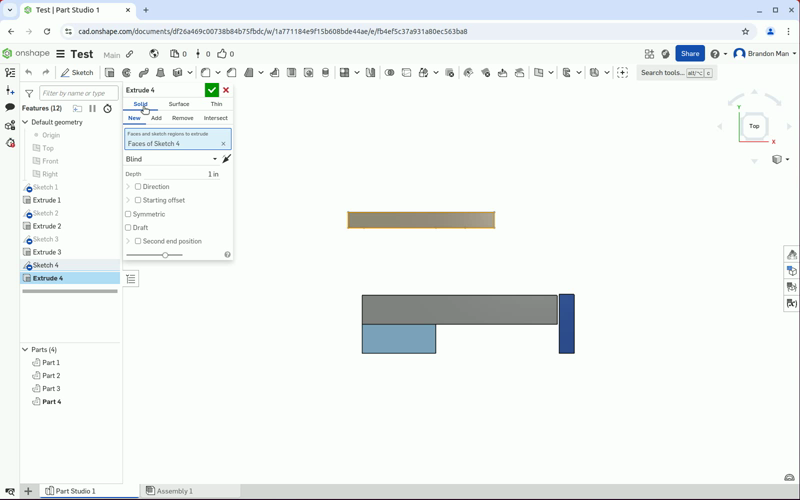
click(143, 106)
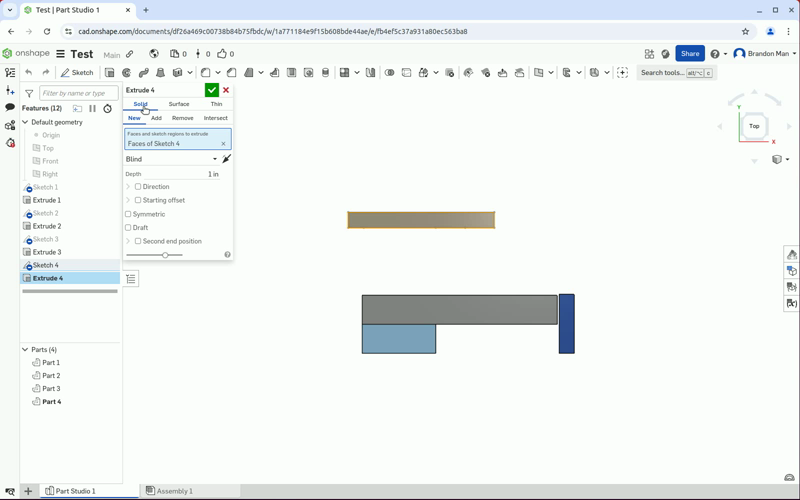
mouse_move(137, 120)
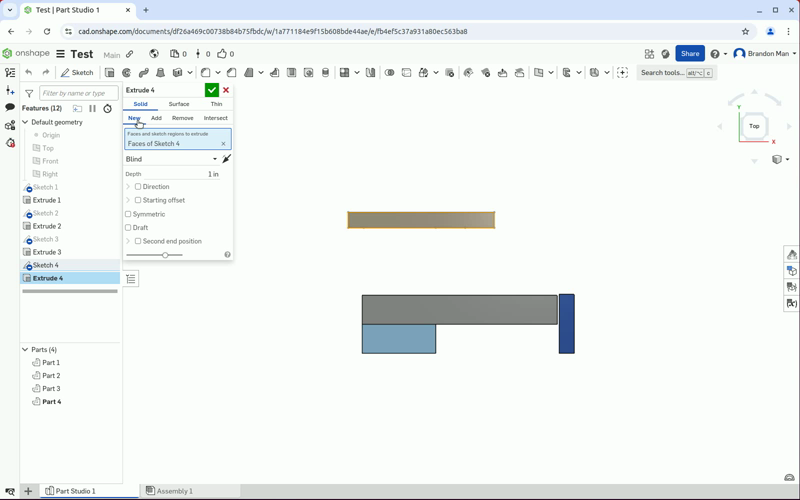
click(137, 120)
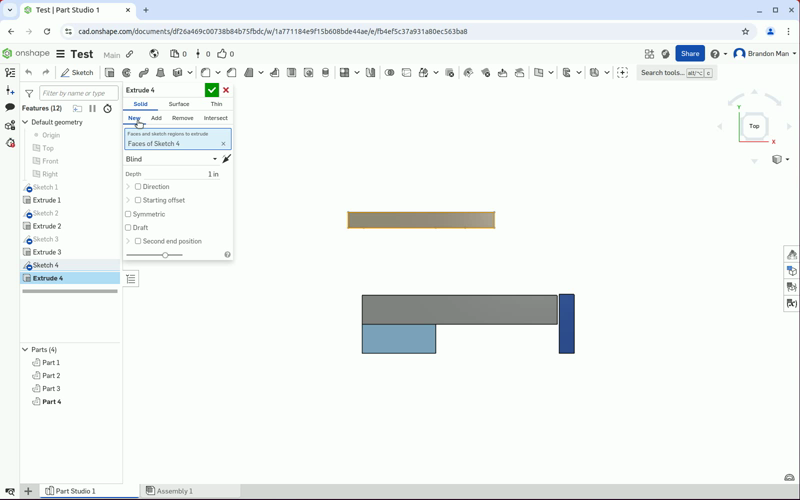
key(tab, 4)
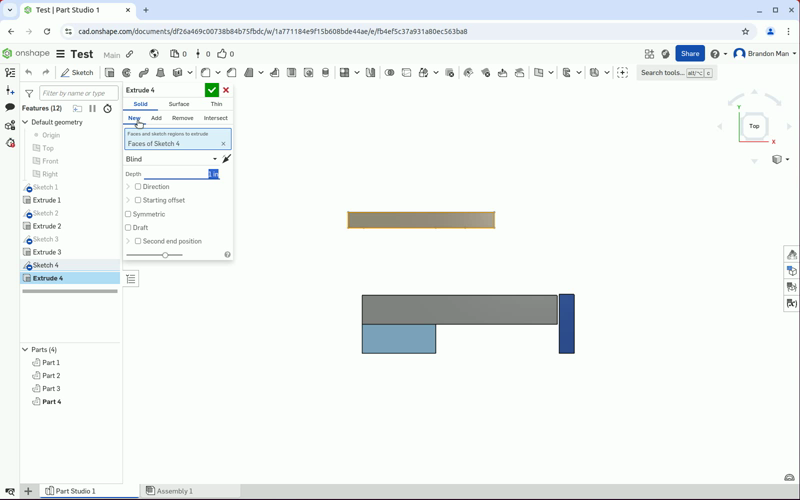
text(19.738)
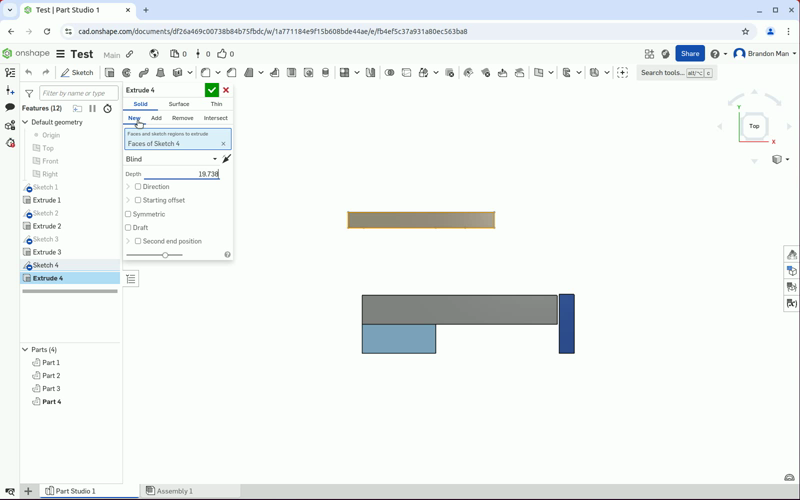
key(enter)
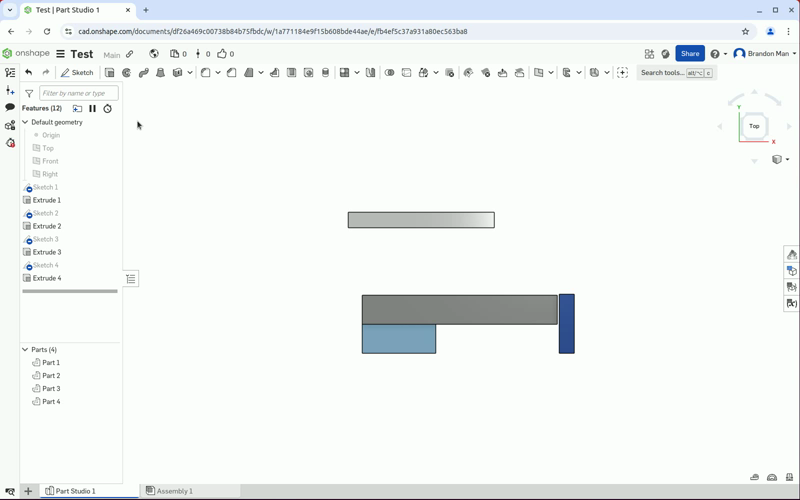
key(shift+h)
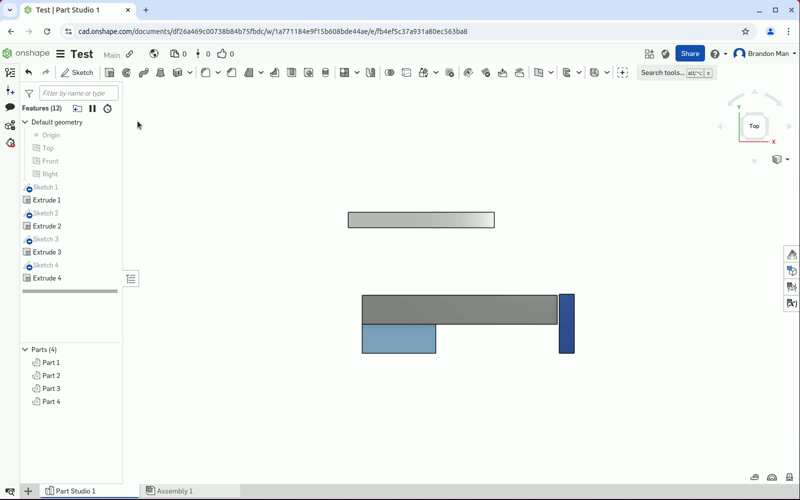
key(shift+h)
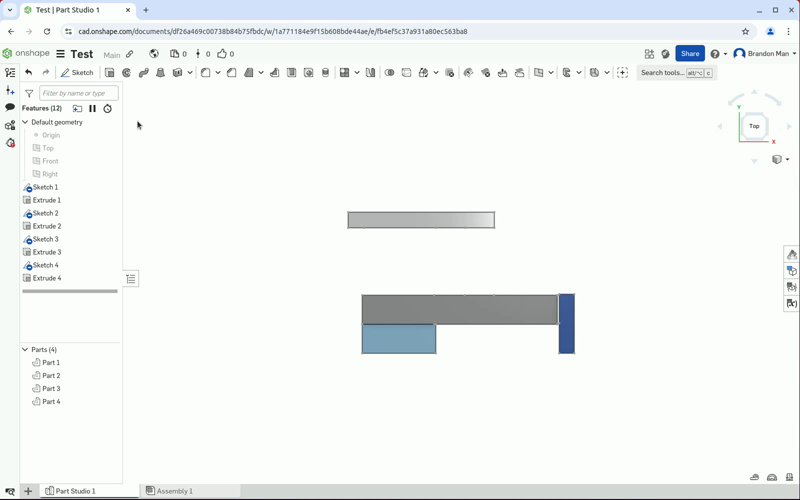
key(shift+7)
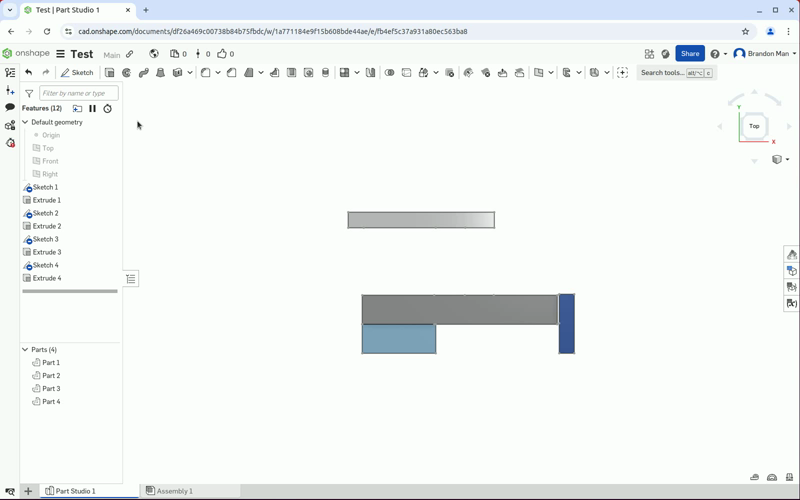
key(up, 3)
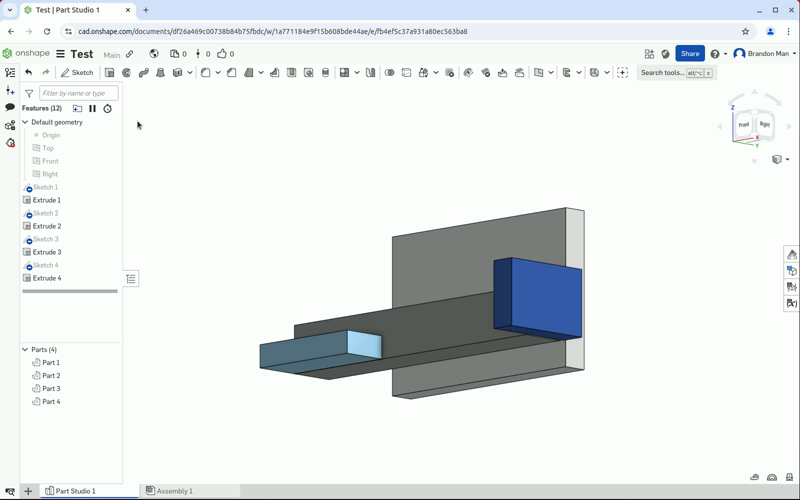
key(left, 3)
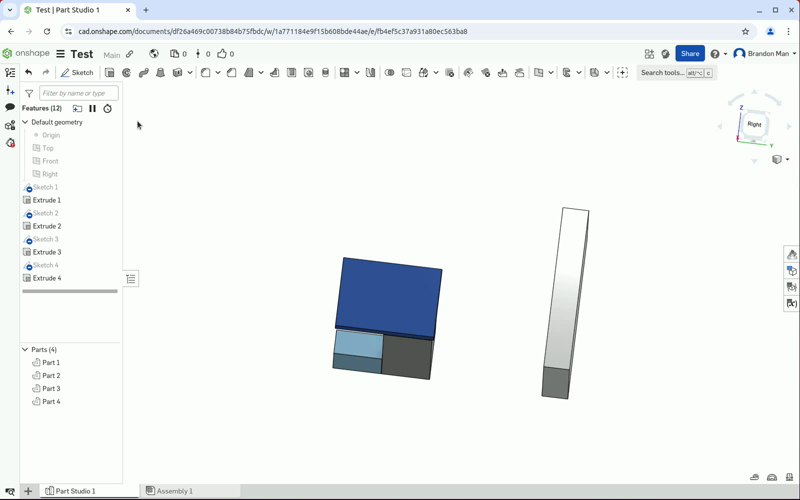
key(right, 3)
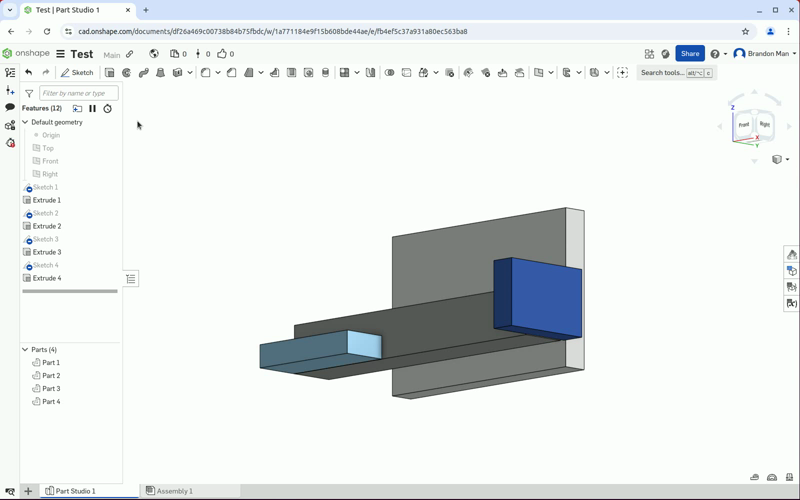
key(down, 3)
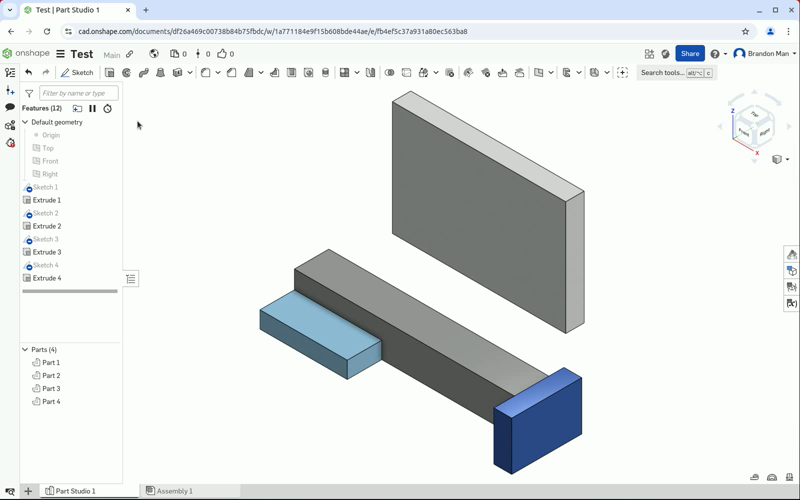
mouse_move(73, 189)
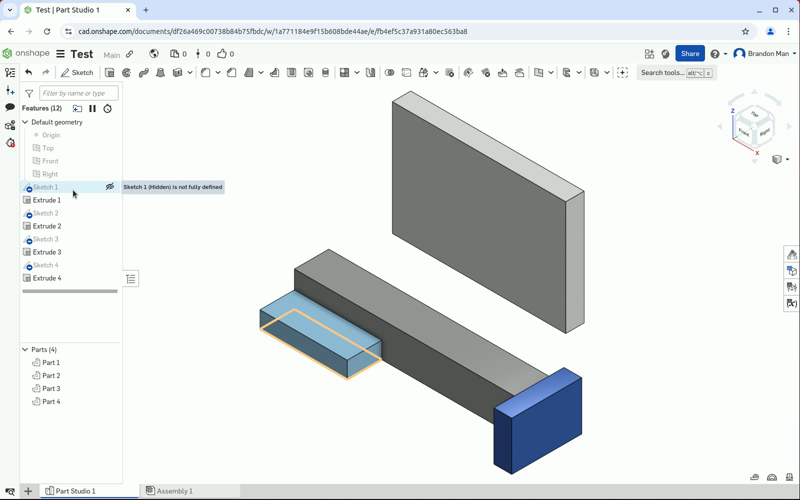
click(73, 189)